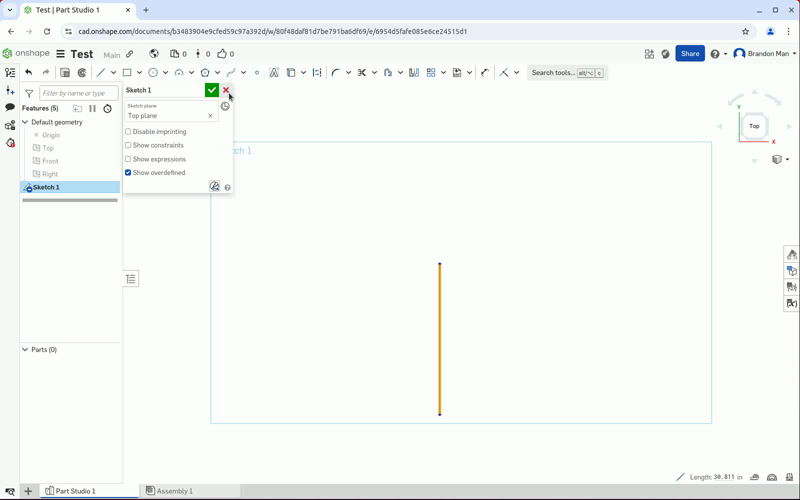
key(shift+h)
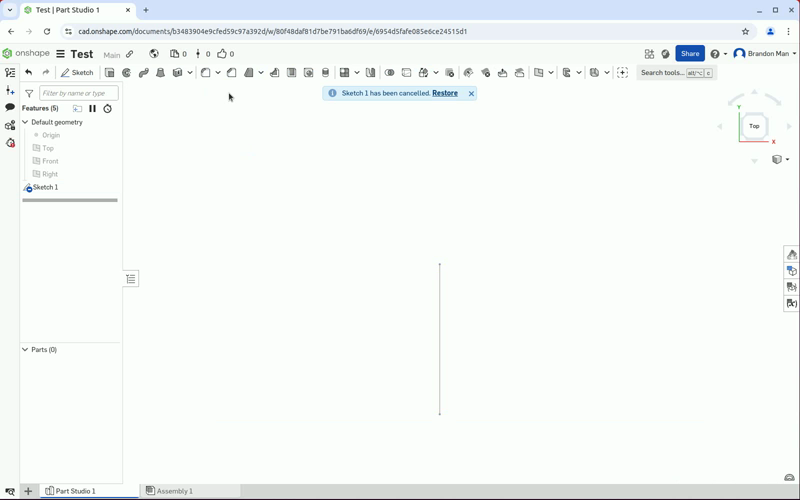
key(shift+s)
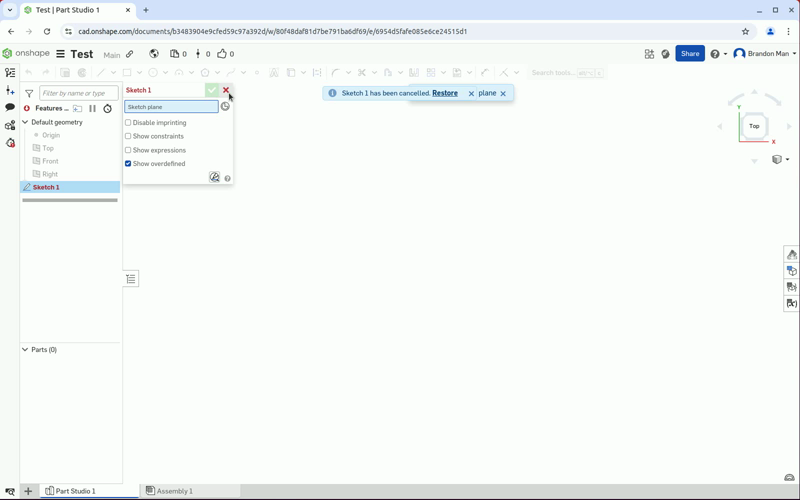
mouse_move(73, 150)
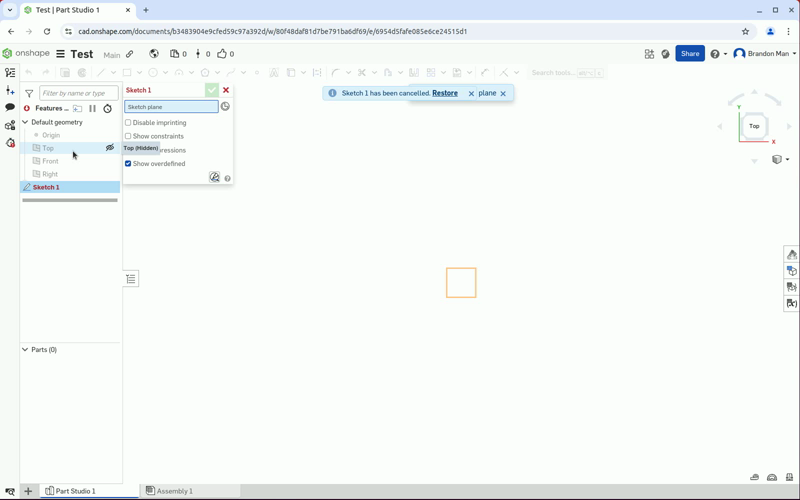
click(73, 150)
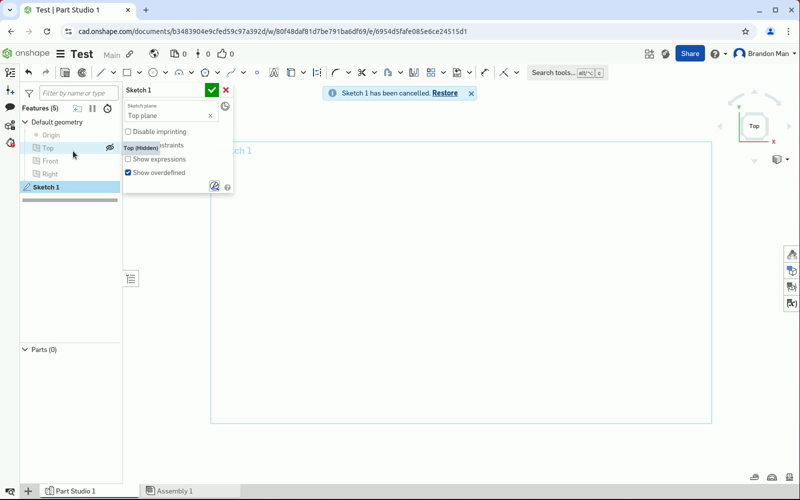
mouse_move(73, 352)
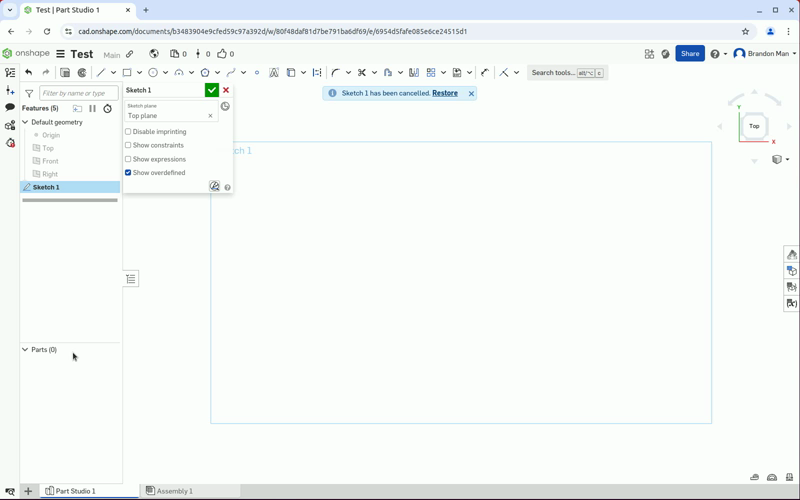
key(y)
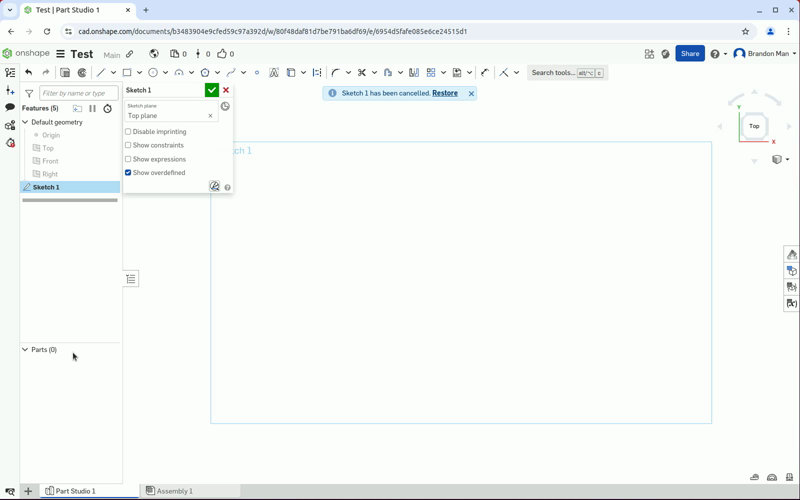
key(c)
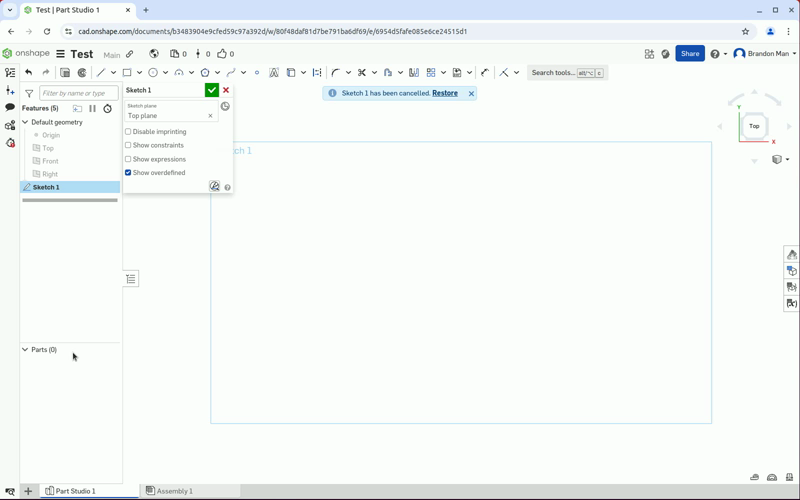
key_down(shift)
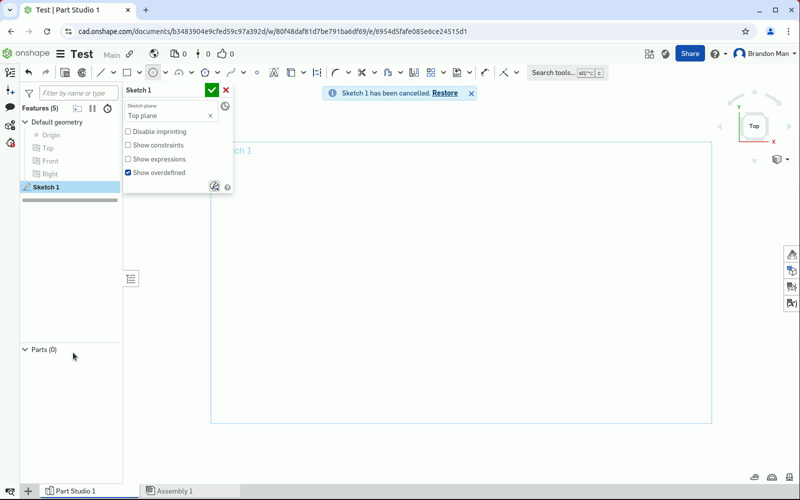
mouse_move(461, 282)
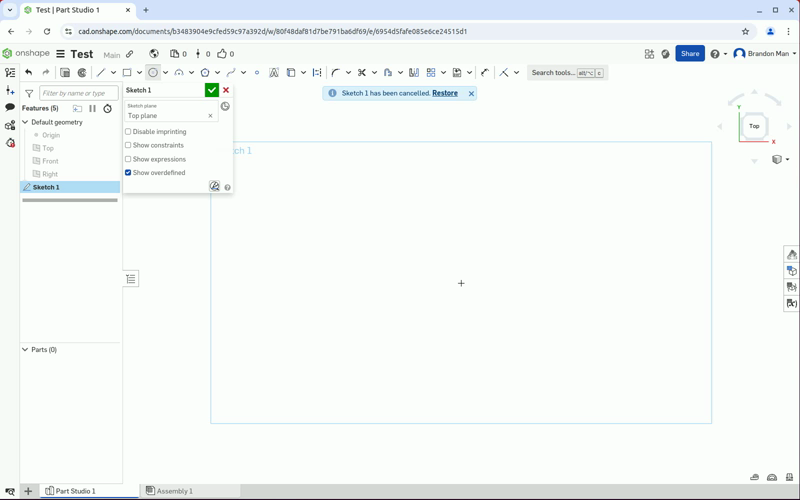
click(461, 282)
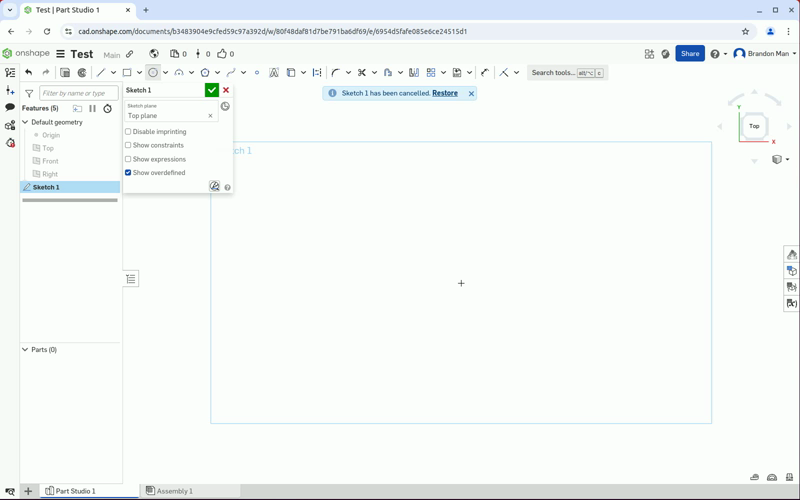
key_up(shift)
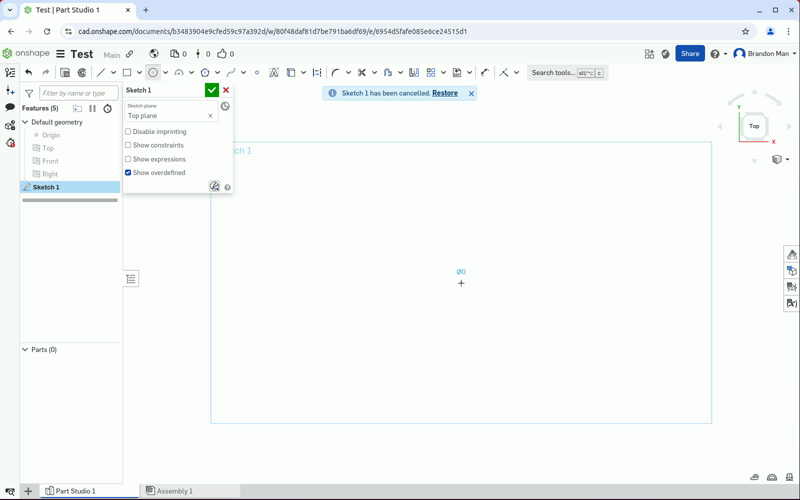
mouse_move(574, 282)
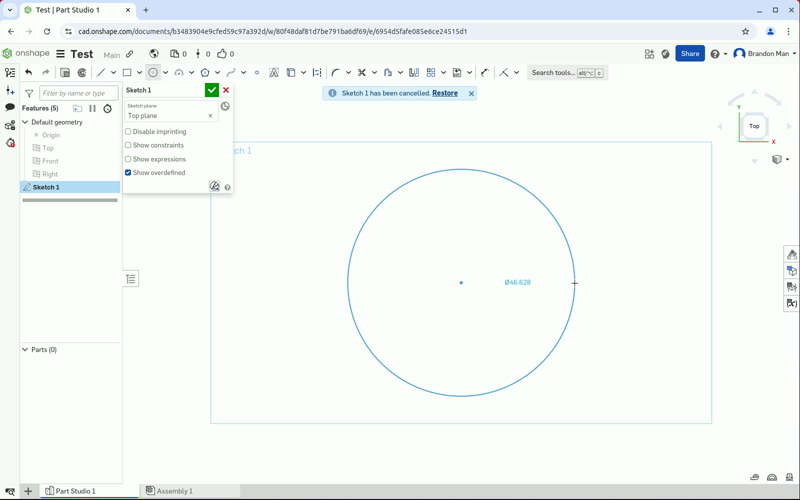
click(574, 282)
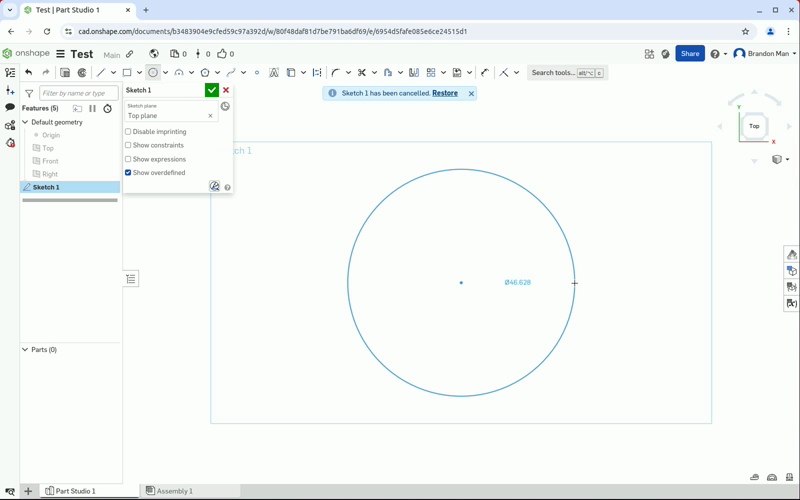
key(esc)
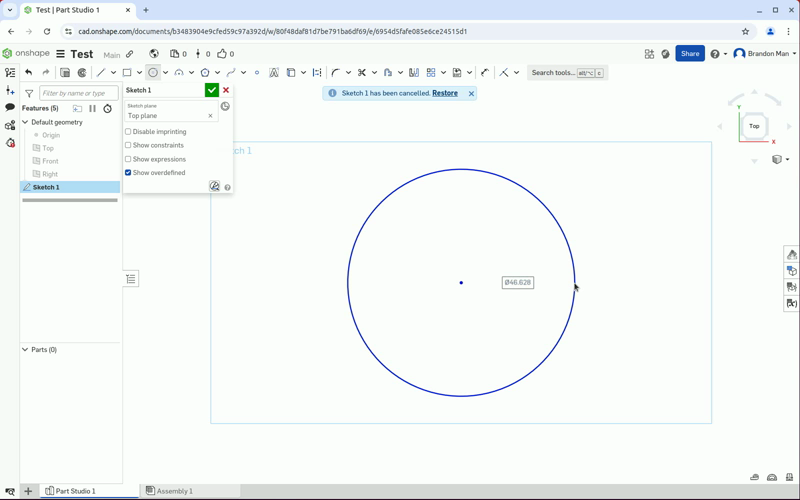
key(c)
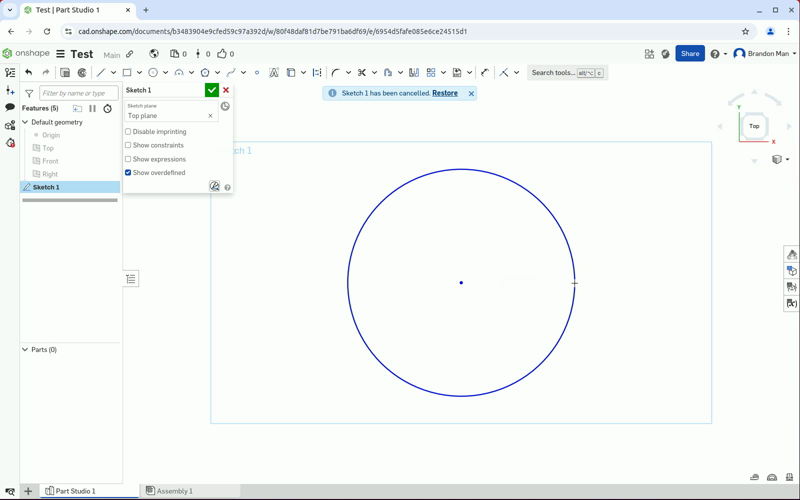
key_down(shift)
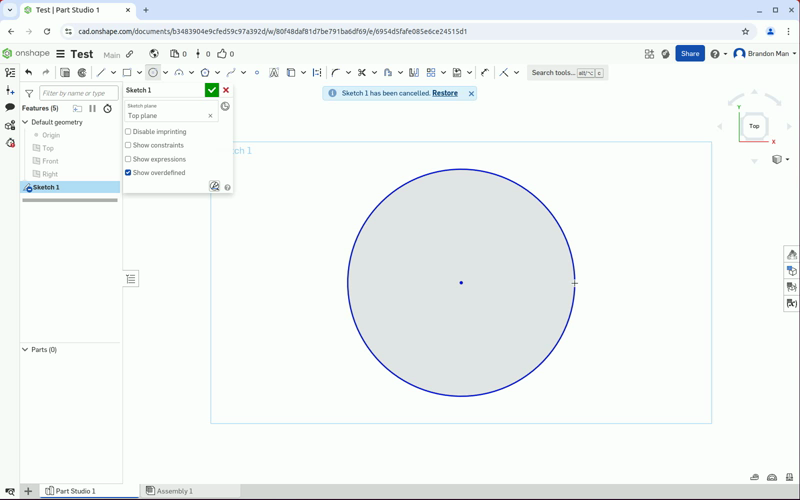
mouse_move(461, 282)
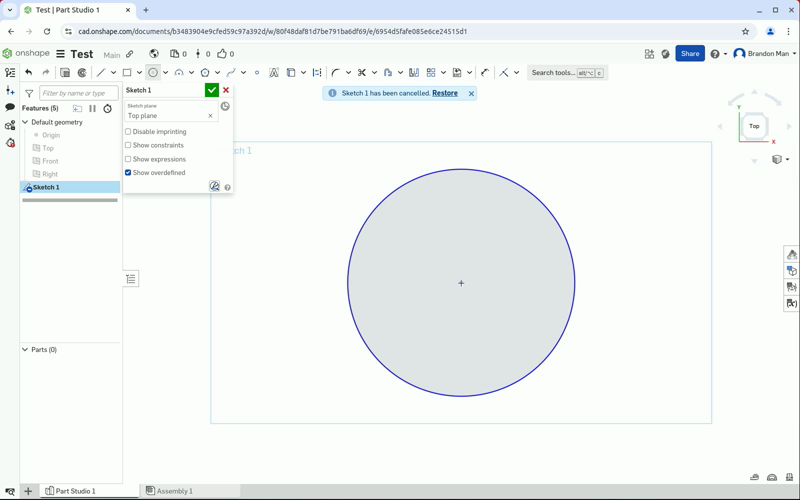
click(461, 282)
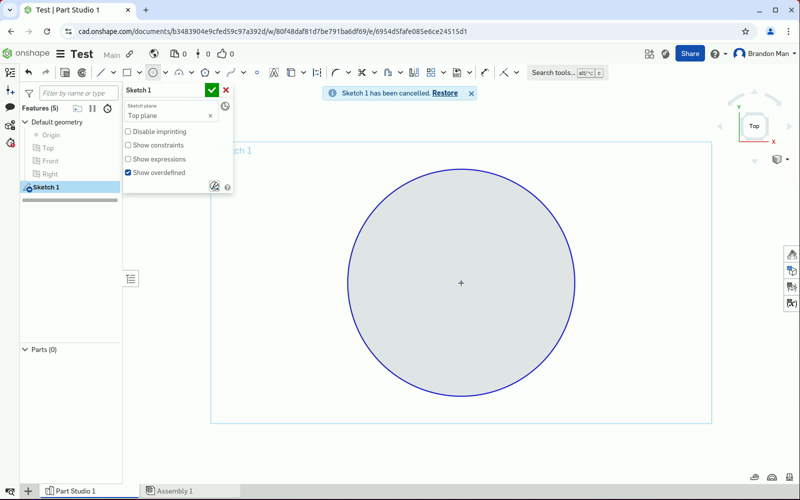
key_up(shift)
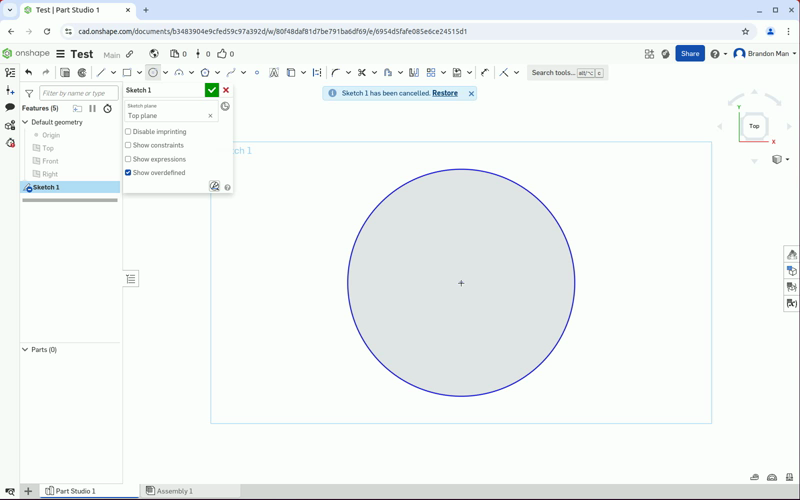
mouse_move(503, 282)
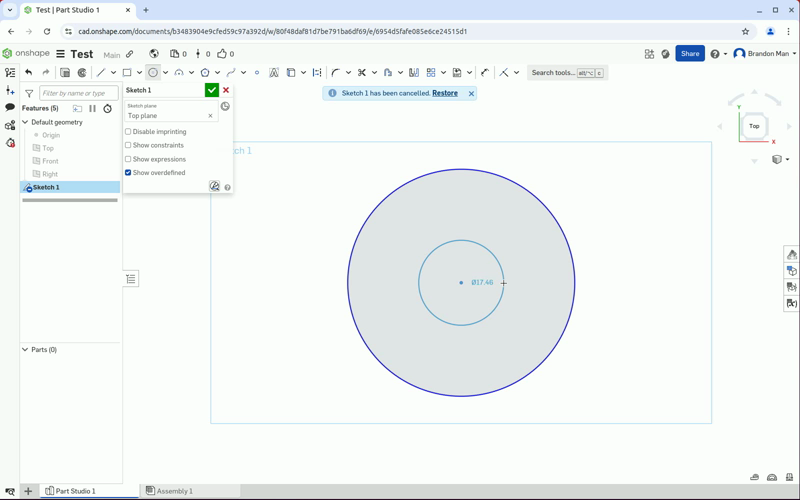
click(503, 282)
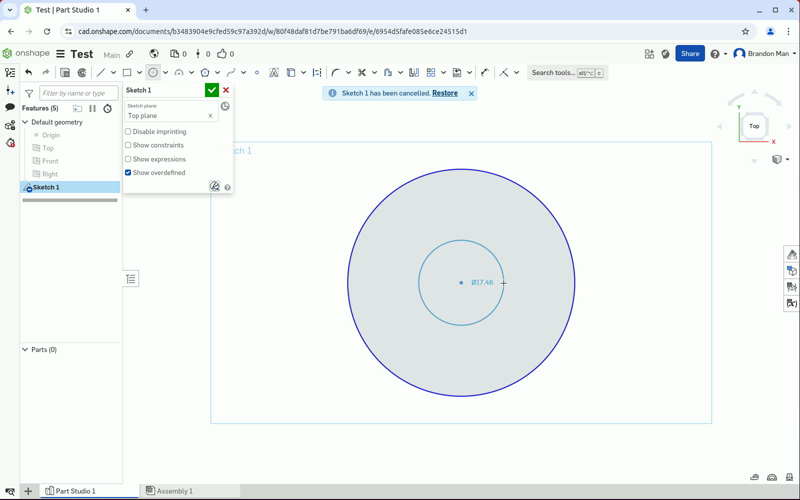
key(esc)
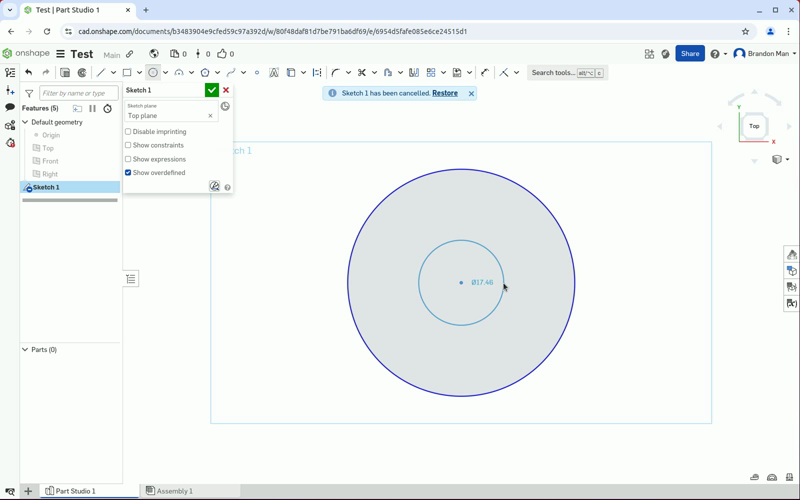
mouse_move(528, 329)
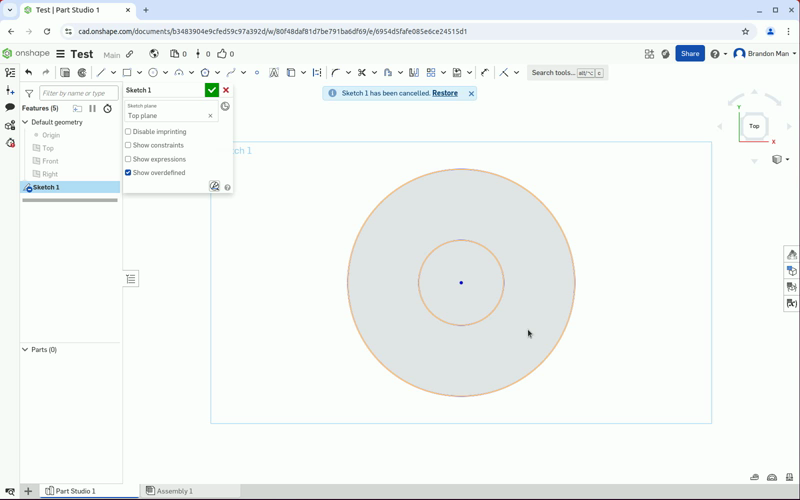
click(528, 329)
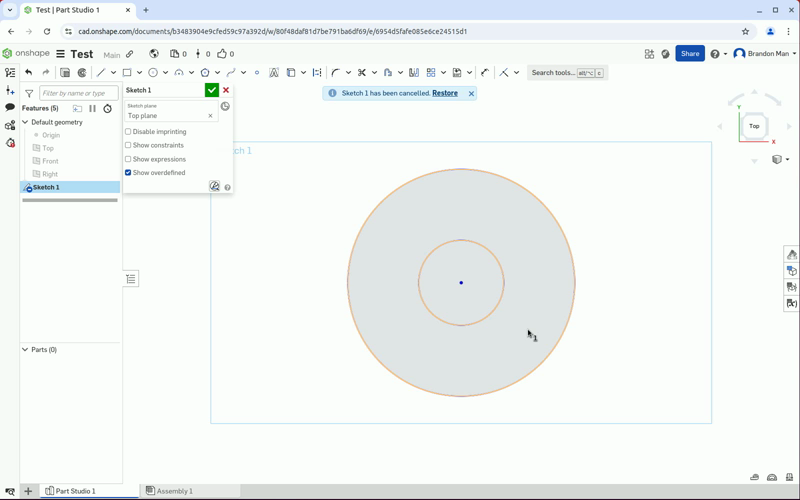
mouse_move(73, 352)
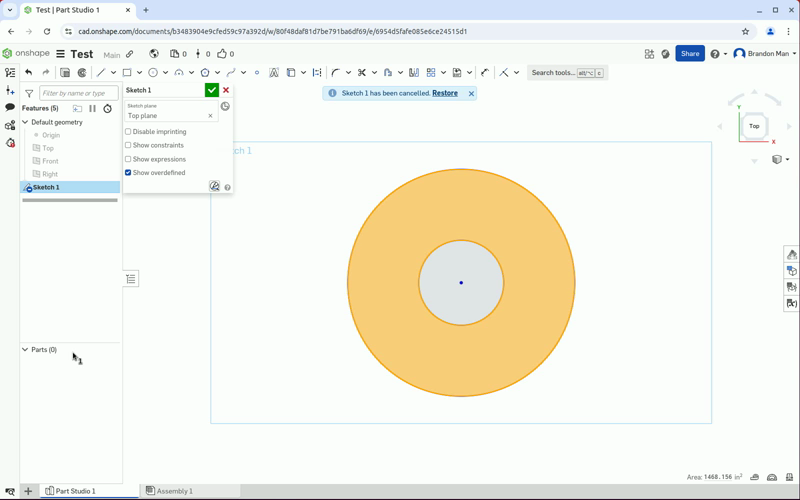
key(shift+y)
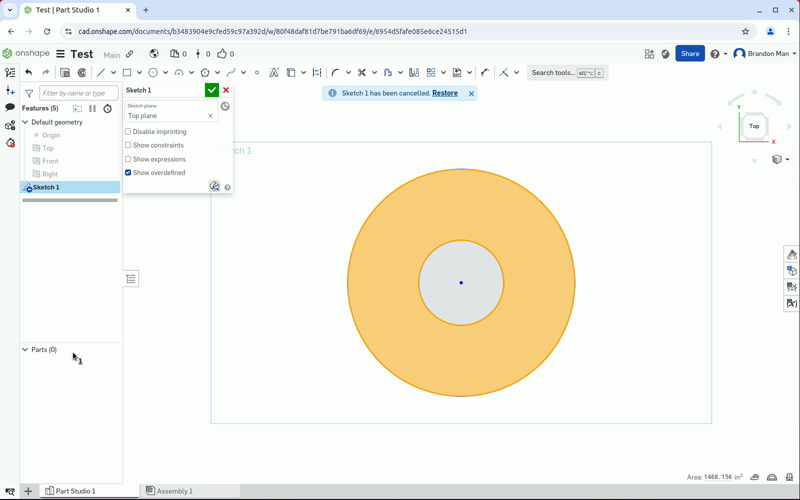
key(shift+e)
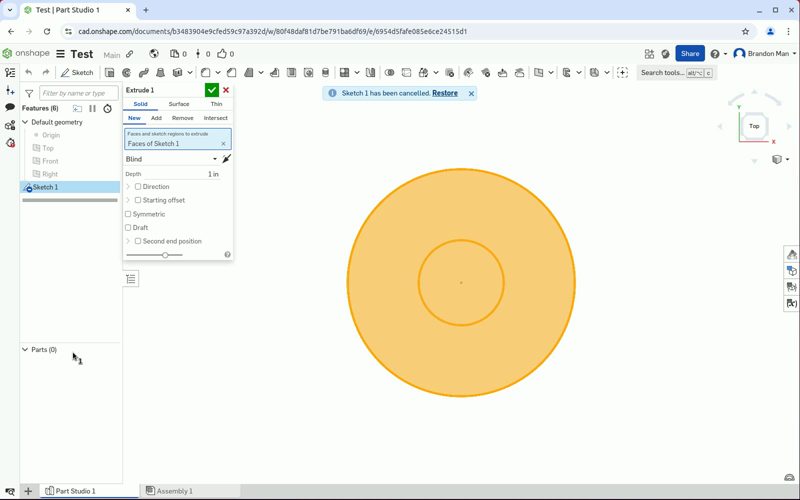
mouse_move(143, 106)
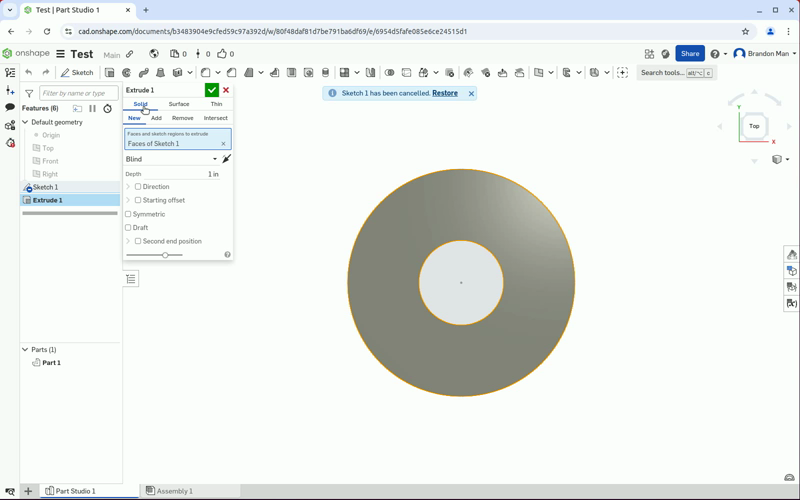
click(143, 106)
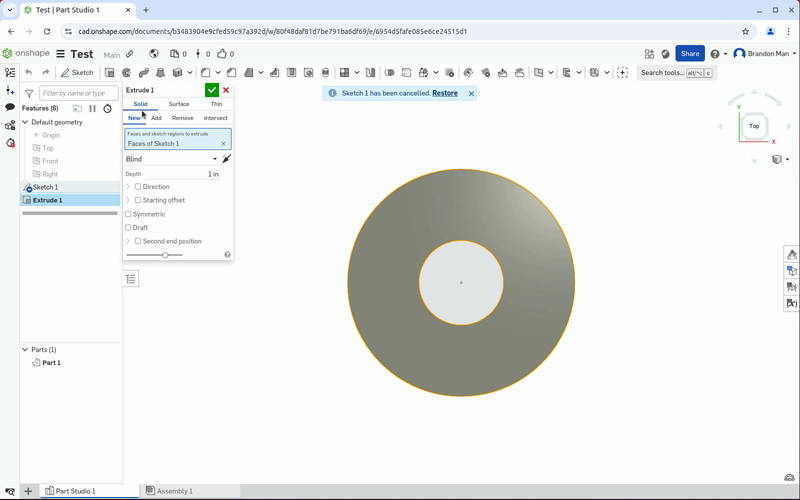
mouse_move(137, 120)
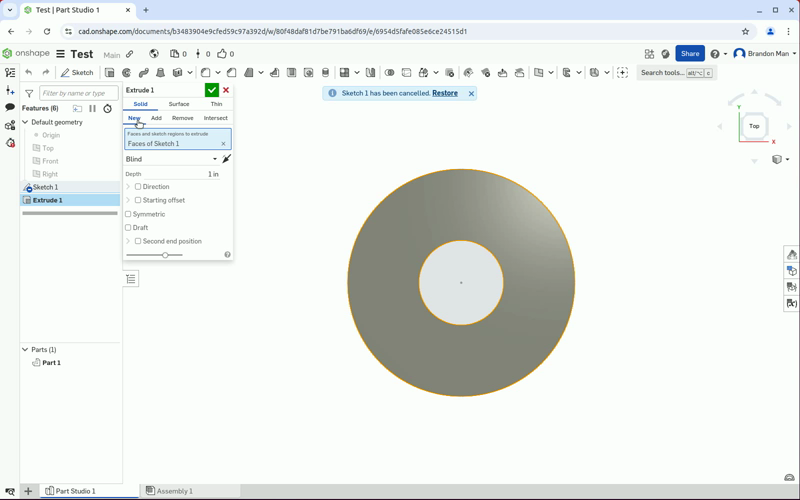
click(137, 120)
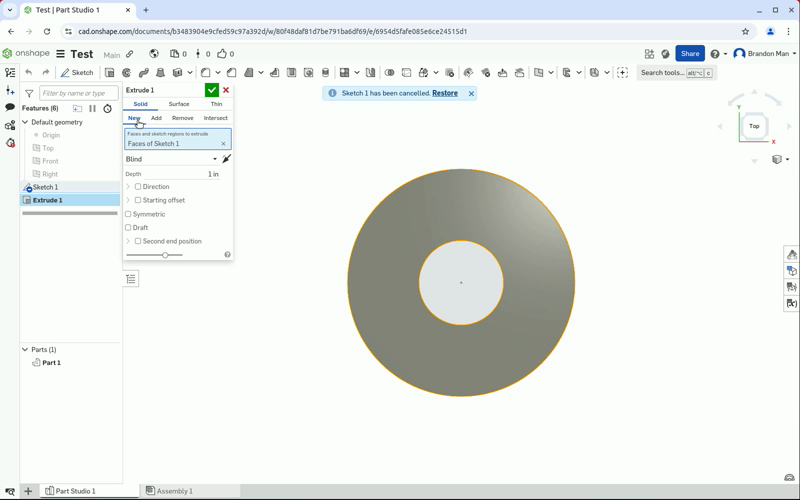
key(tab, 4)
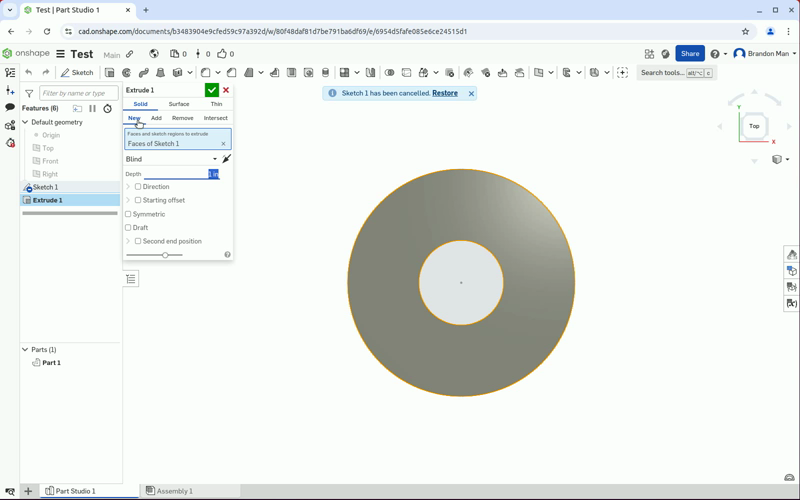
text(1.685)
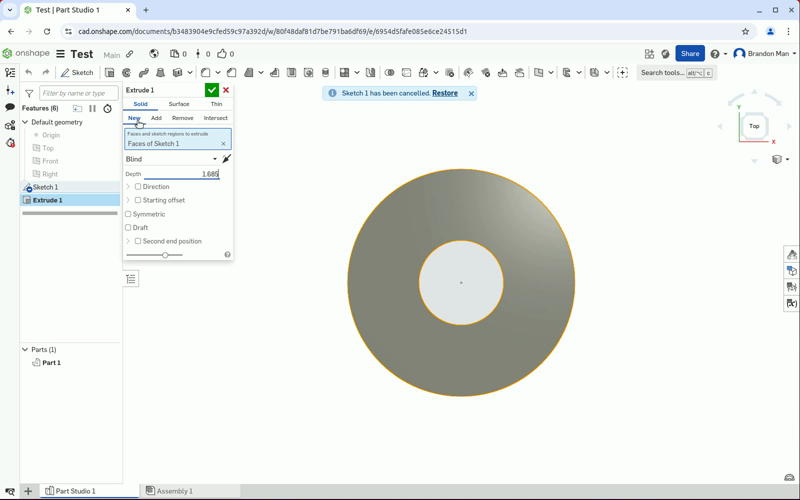
key(enter)
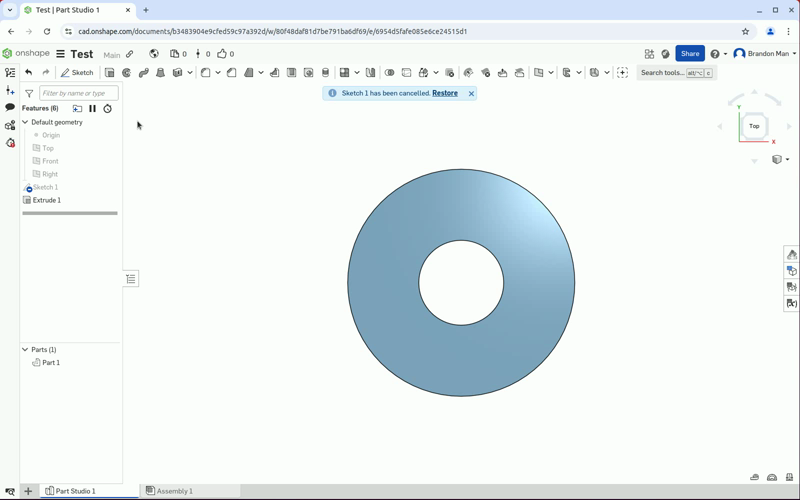
key(shift+h)
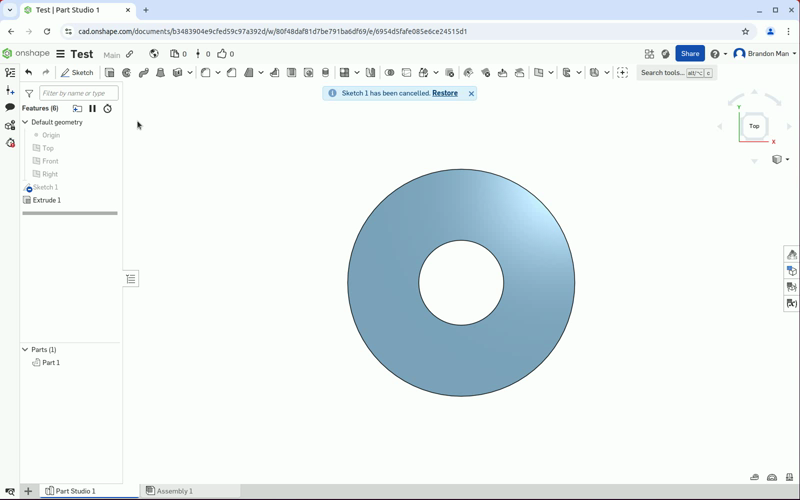
key(shift+h)
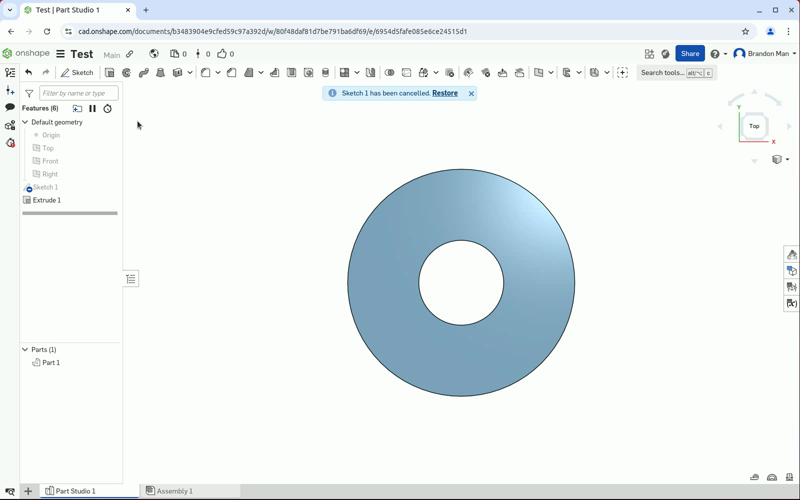
mouse_move(73, 189)
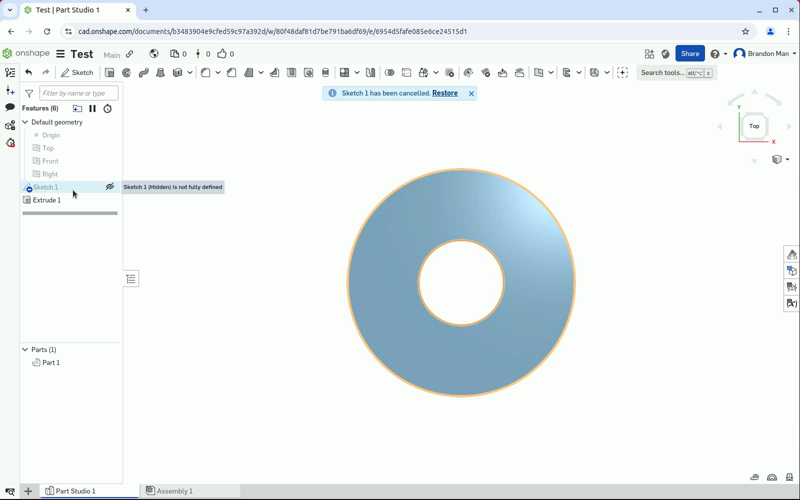
click(73, 189)
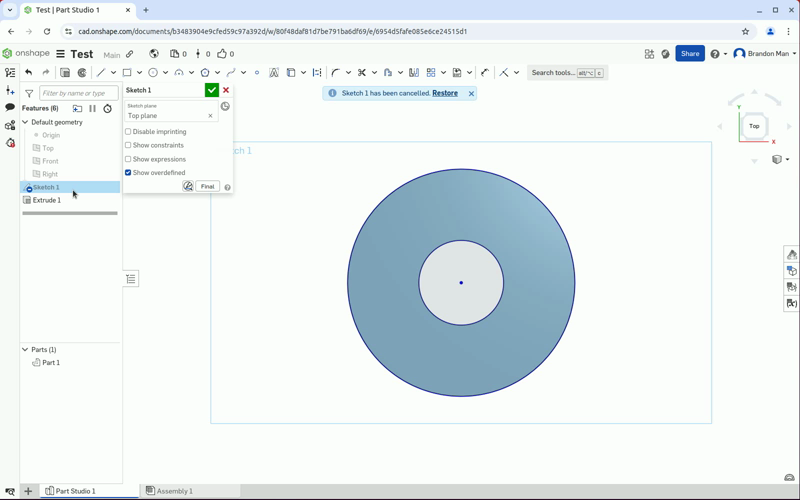
mouse_move(229, 92)
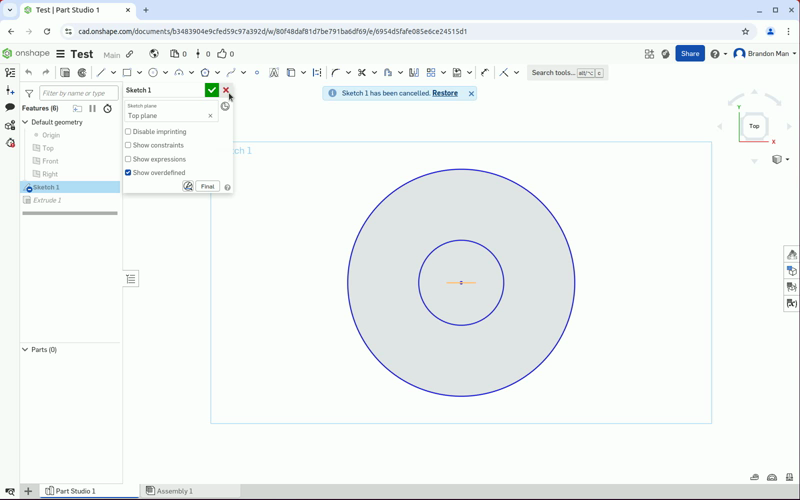
click(229, 92)
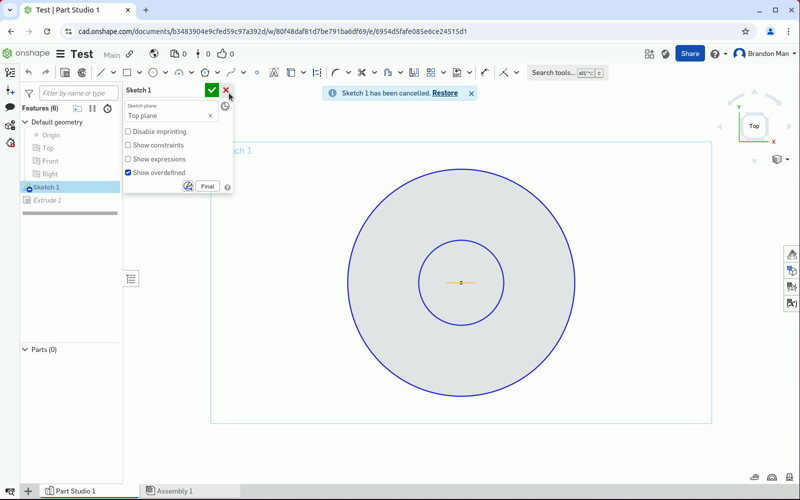
key(shift+s)
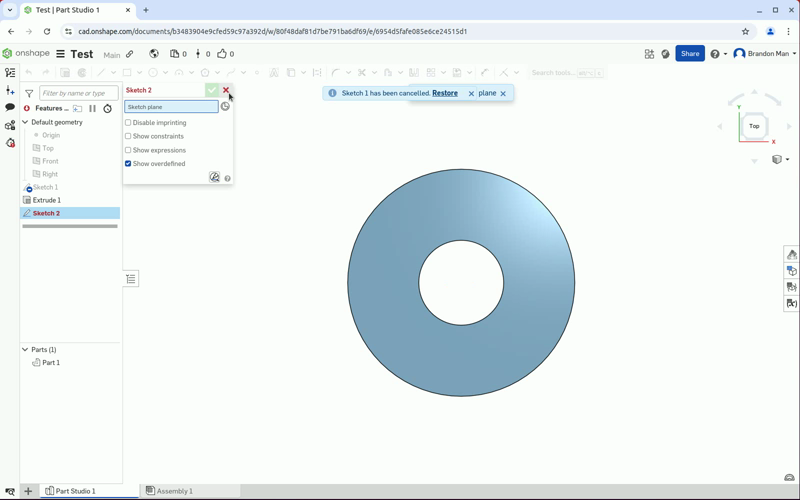
mouse_move(73, 150)
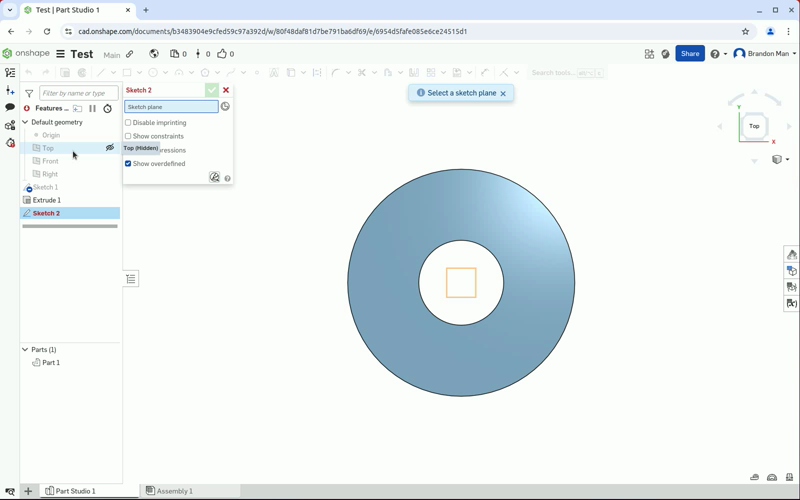
click(73, 150)
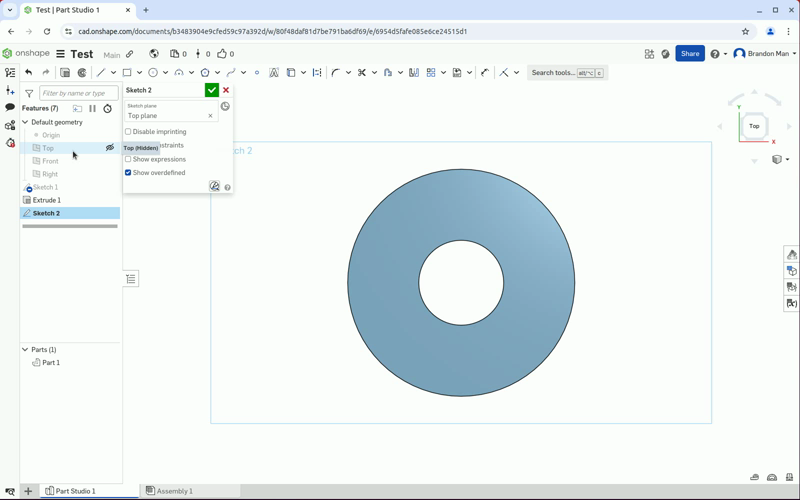
mouse_move(73, 352)
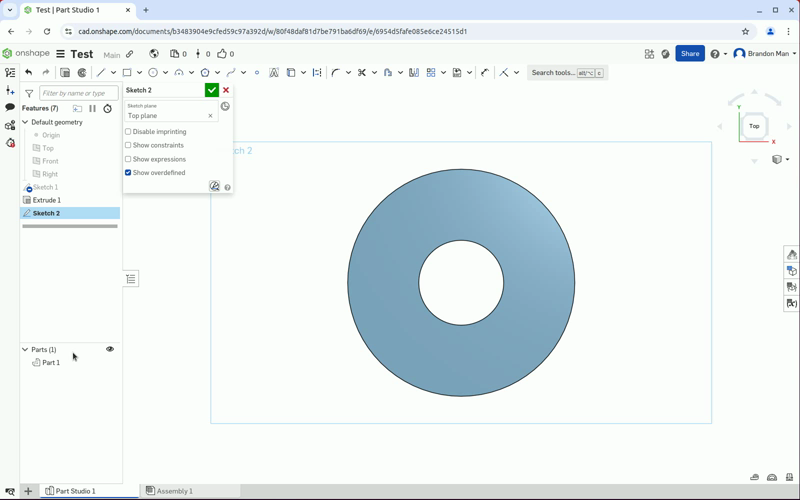
key(y)
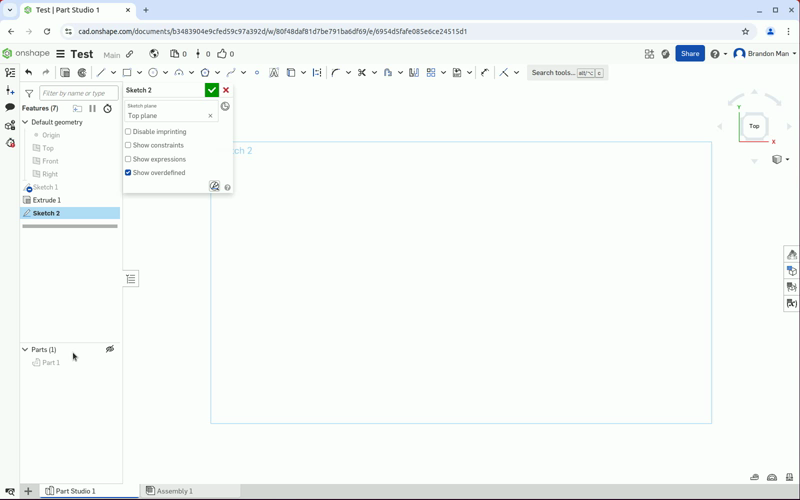
key(c)
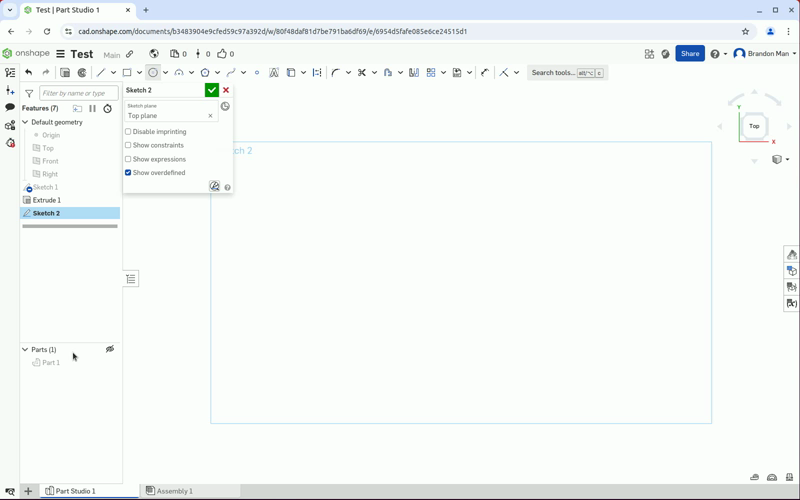
key_down(shift)
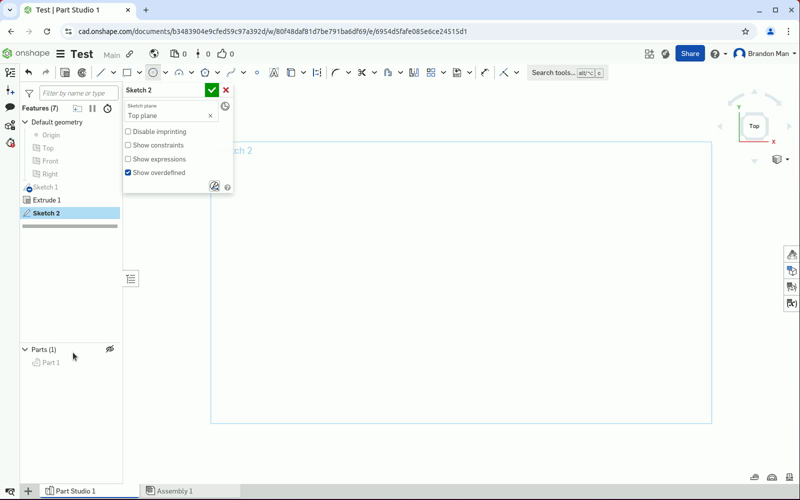
mouse_move(461, 282)
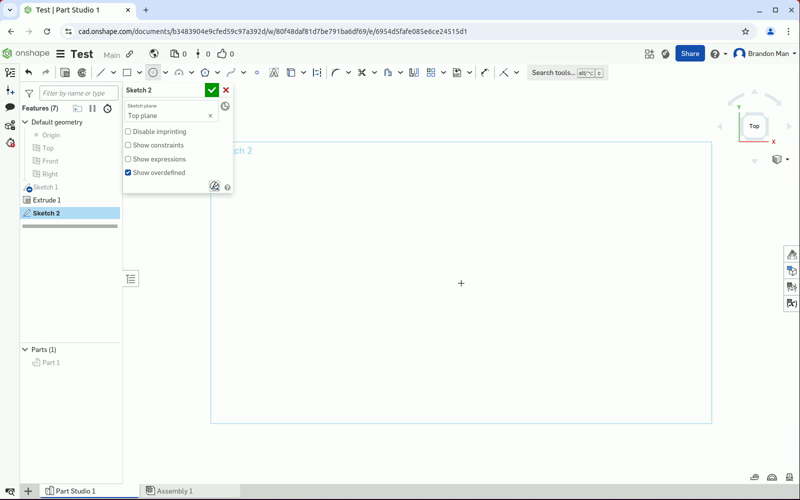
click(461, 282)
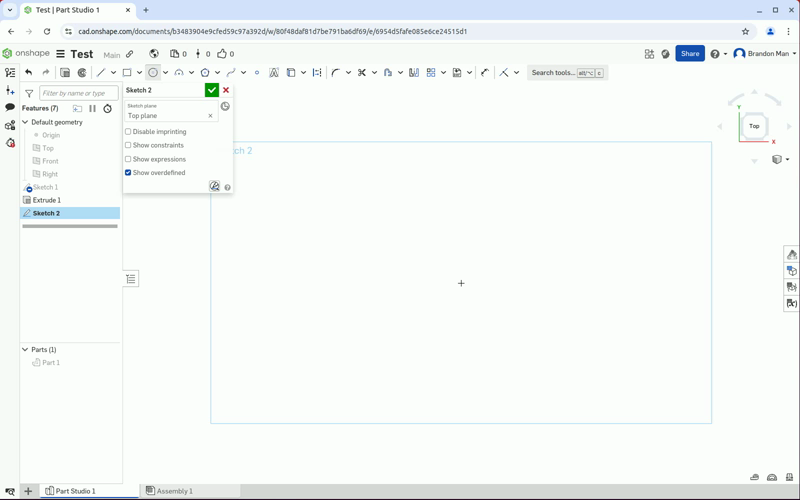
key_up(shift)
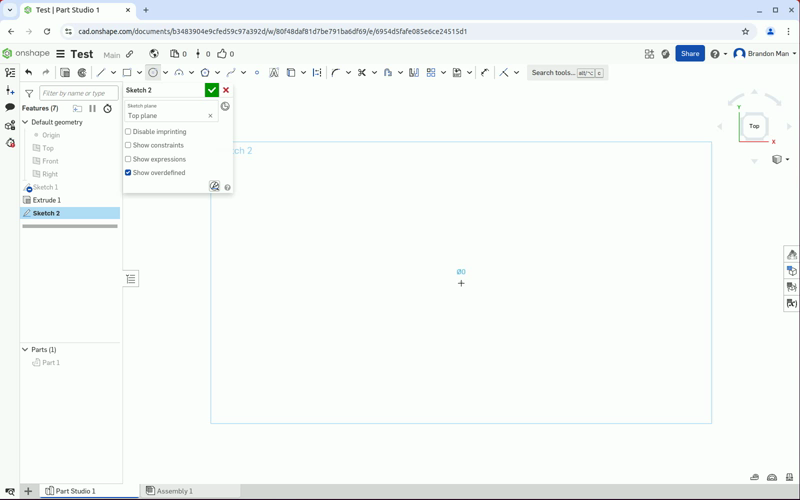
mouse_move(494, 282)
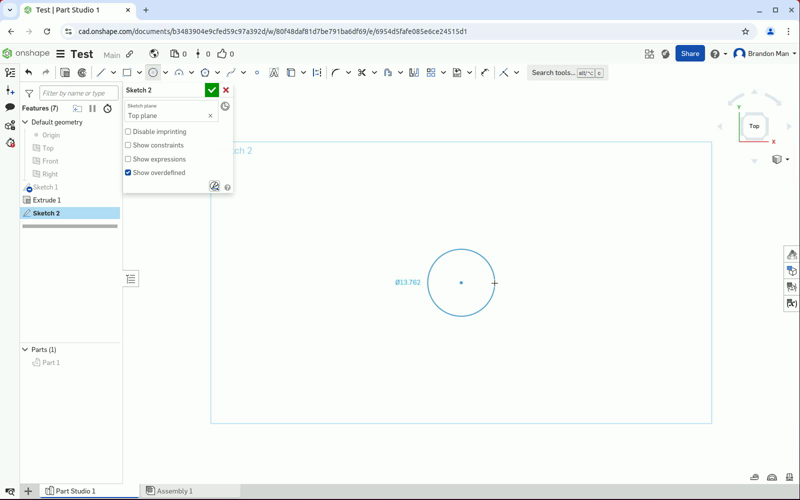
click(494, 282)
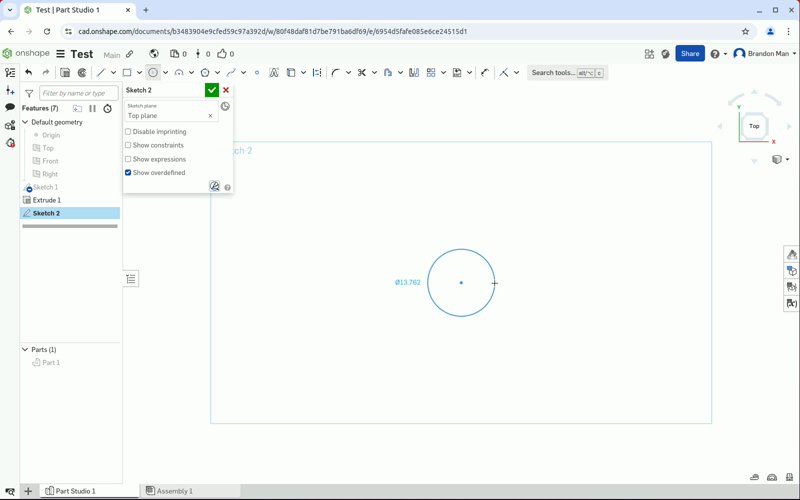
key(esc)
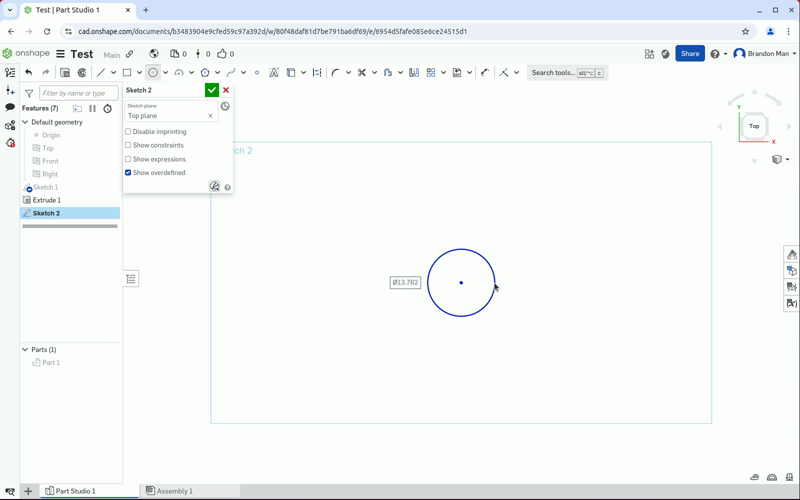
key(c)
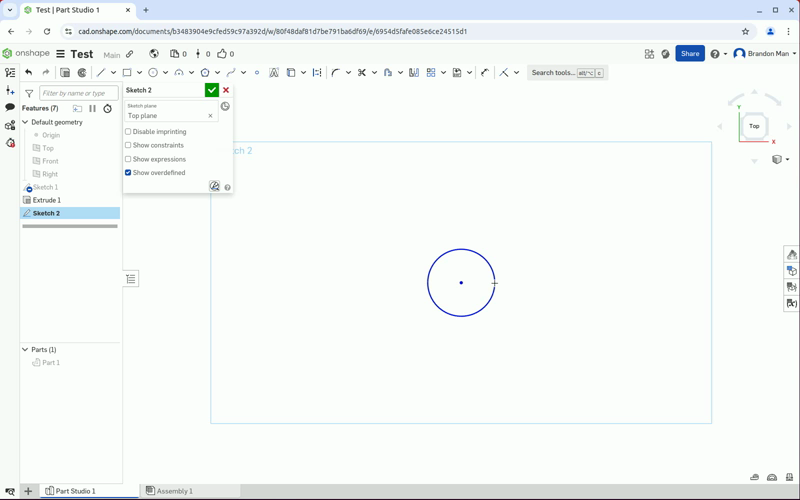
key_down(shift)
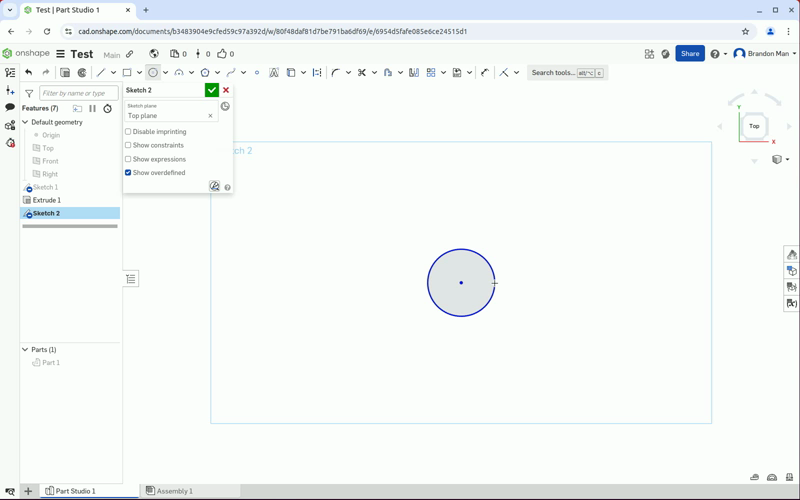
mouse_move(461, 282)
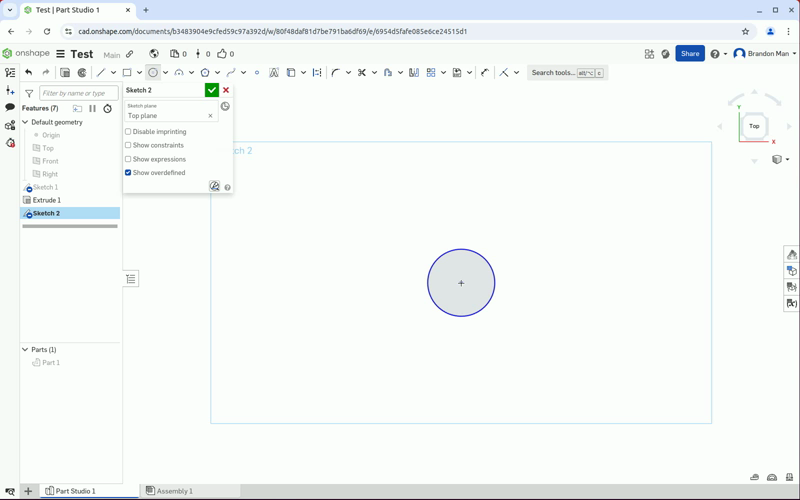
click(461, 282)
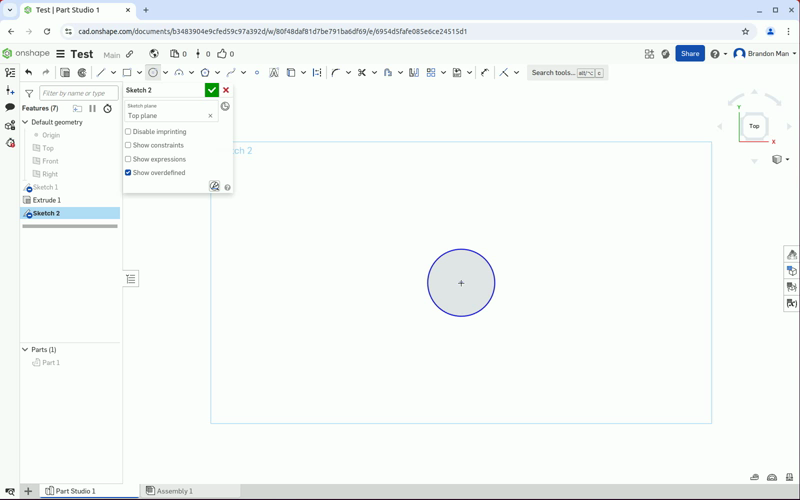
key_up(shift)
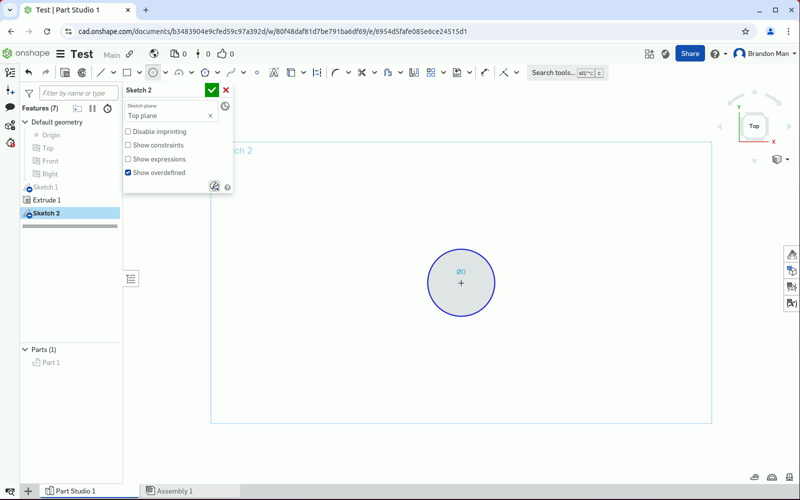
mouse_move(467, 282)
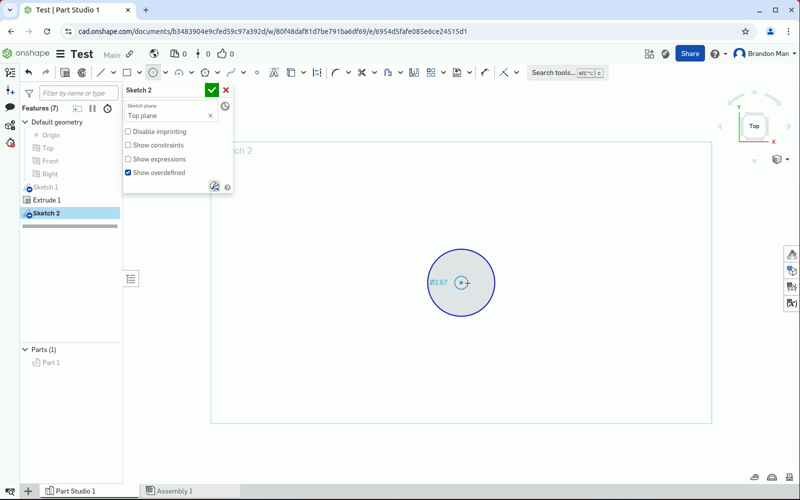
click(467, 282)
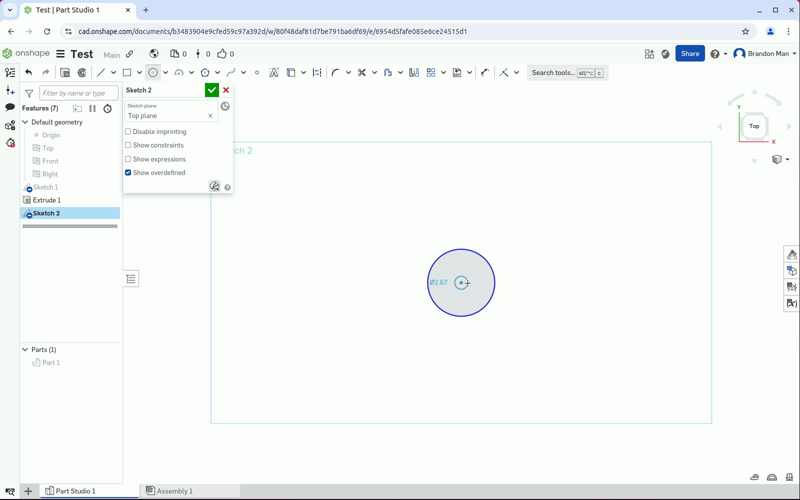
key(esc)
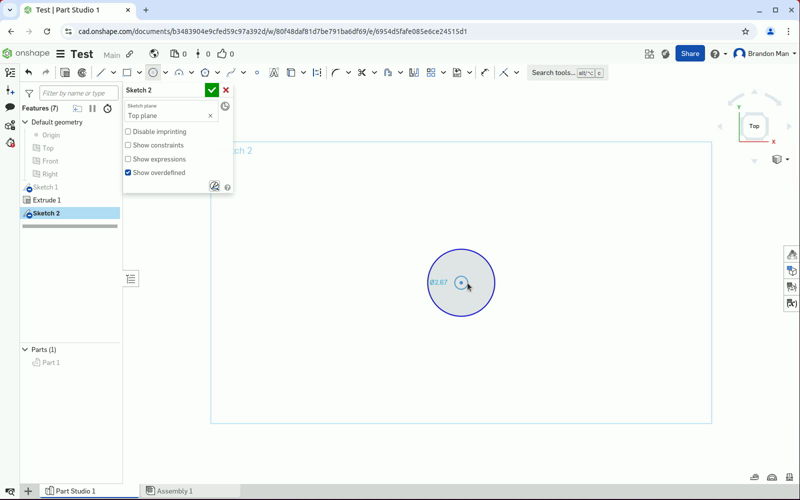
mouse_move(445, 262)
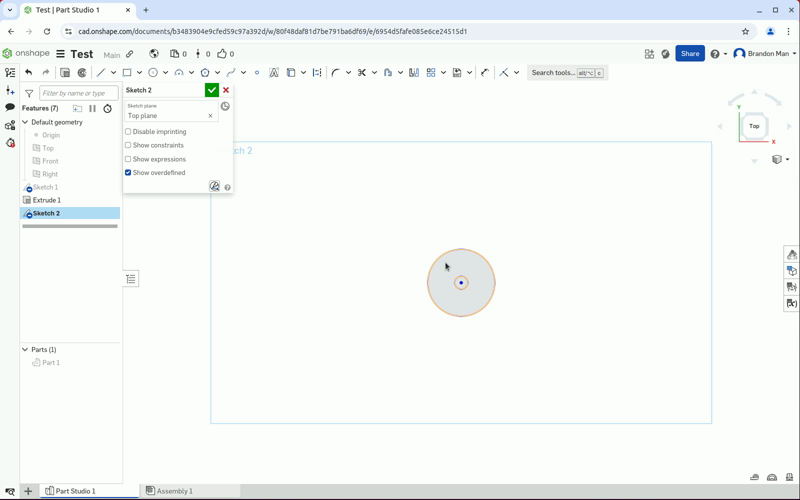
click(445, 262)
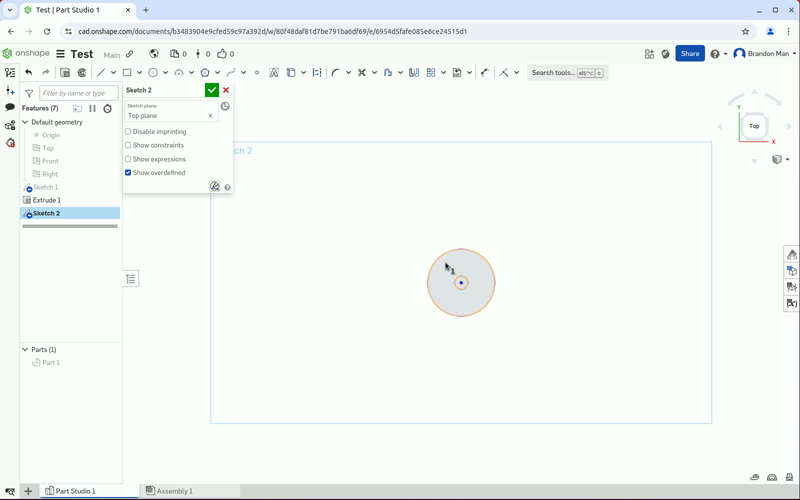
mouse_move(73, 352)
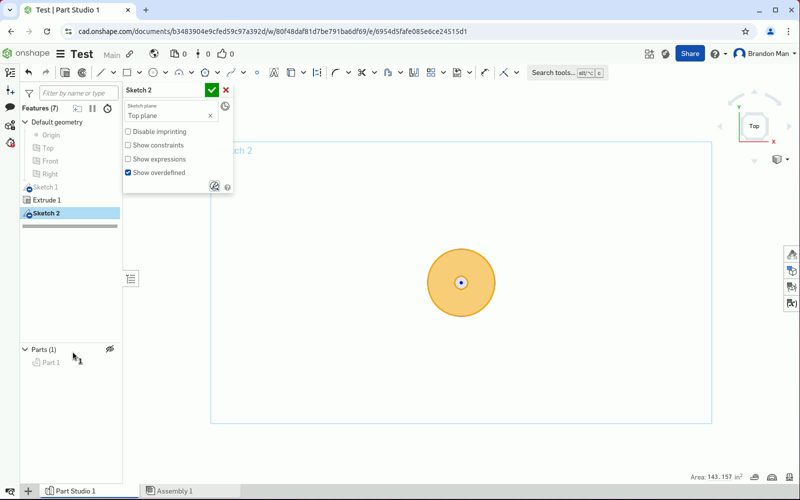
key(shift+y)
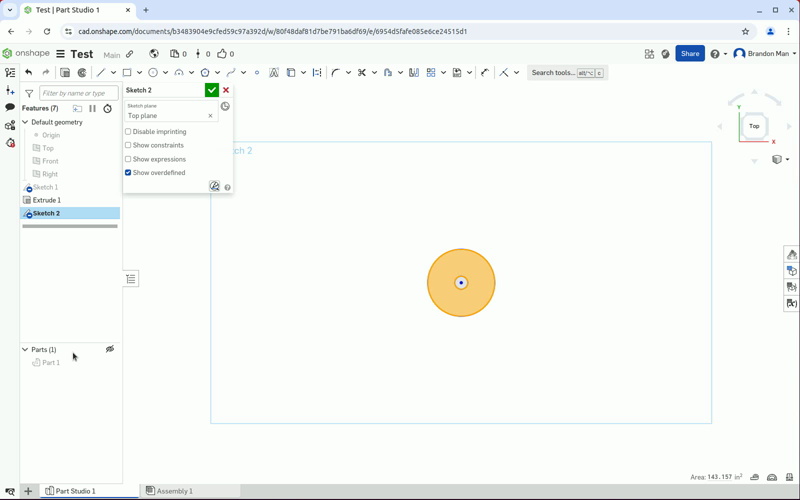
key(shift+e)
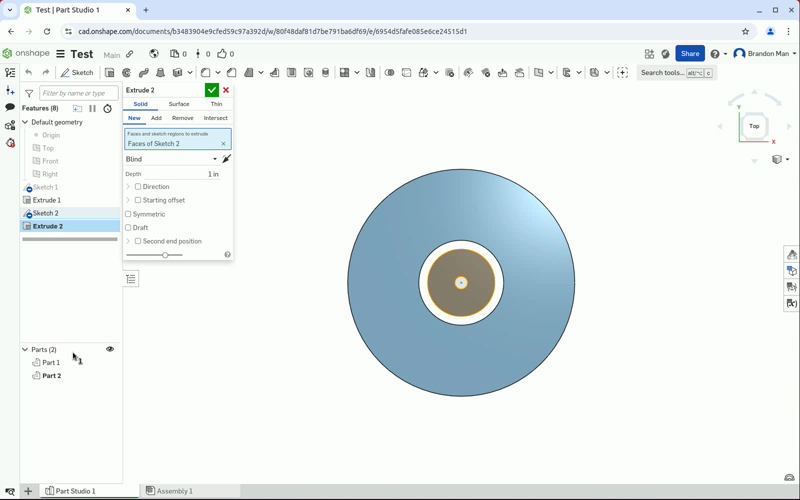
mouse_move(143, 106)
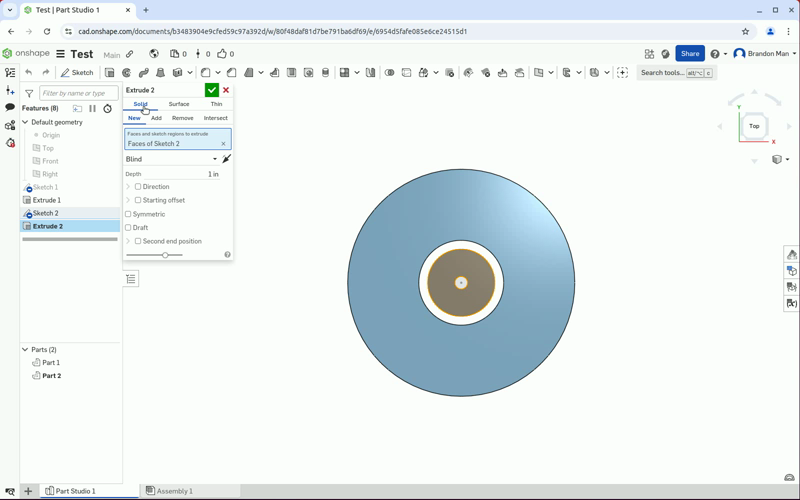
click(143, 106)
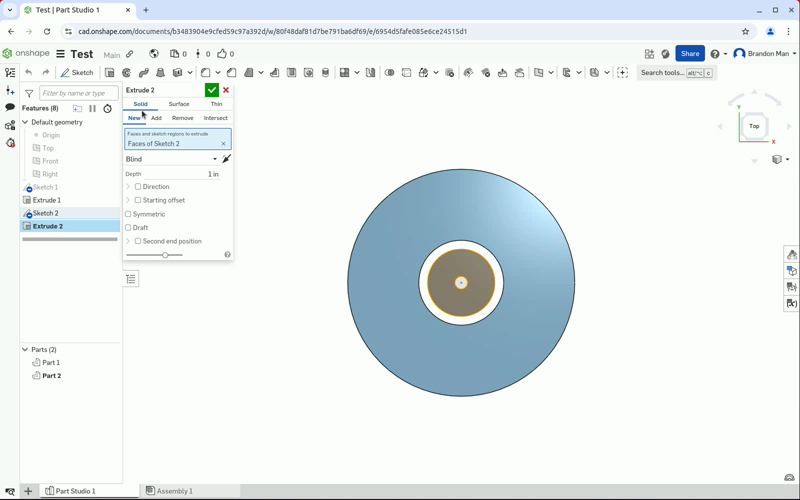
mouse_move(137, 120)
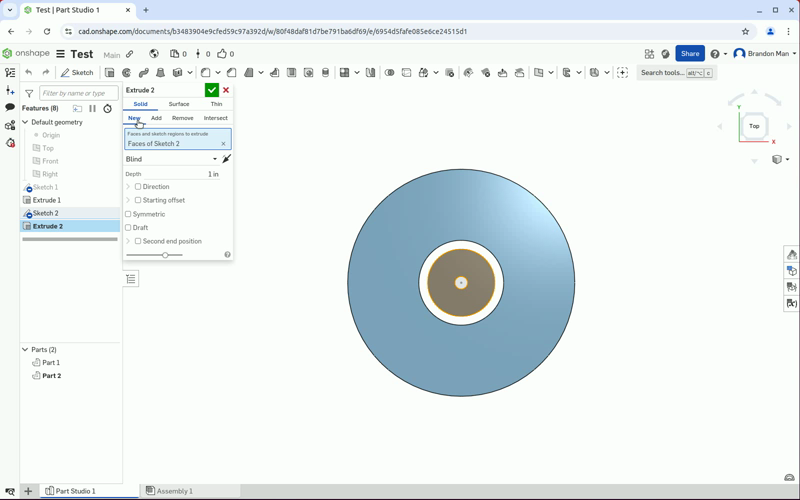
click(137, 120)
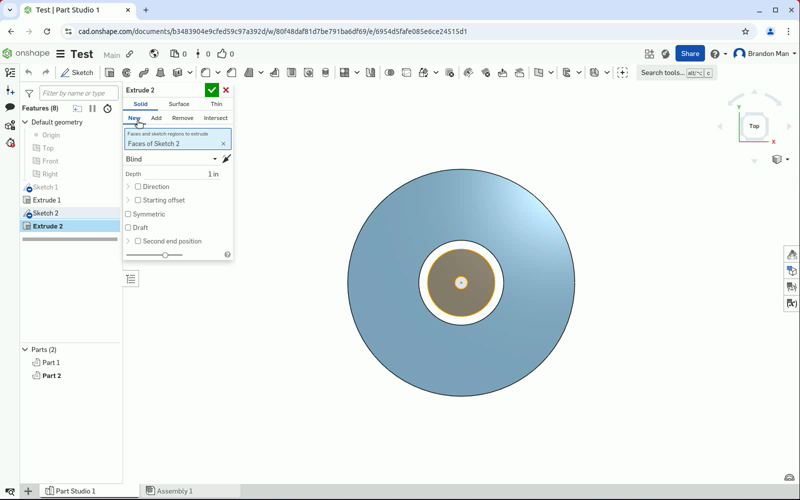
key(tab, 4)
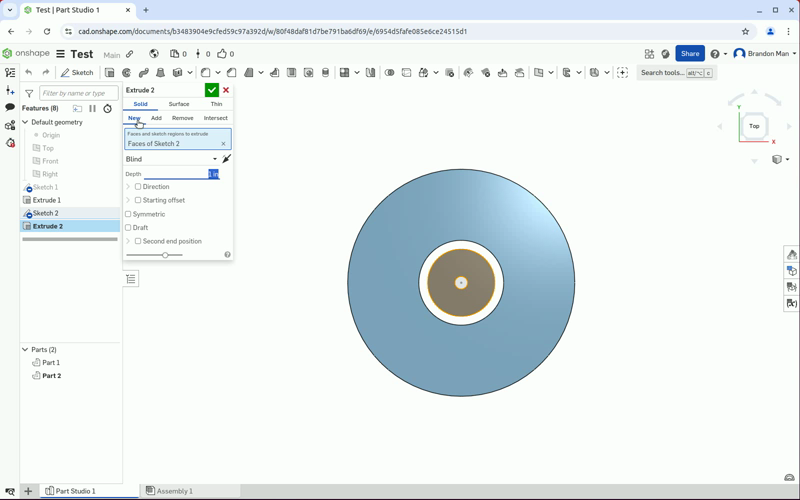
text(1.685)
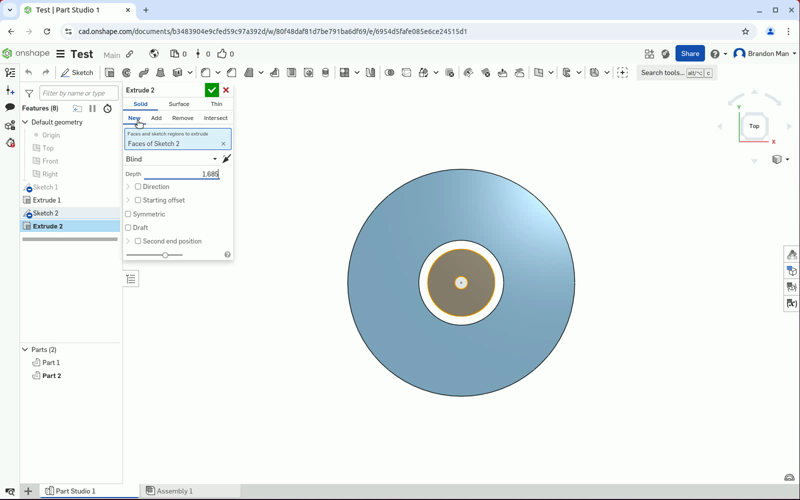
key(enter)
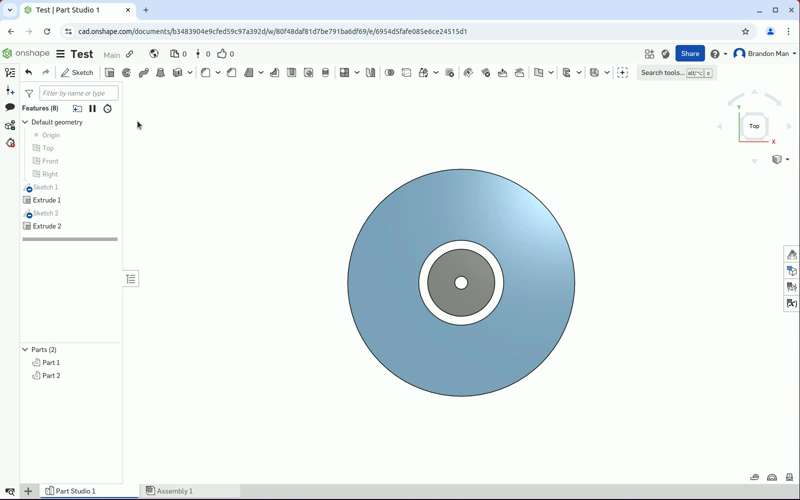
key(shift+h)
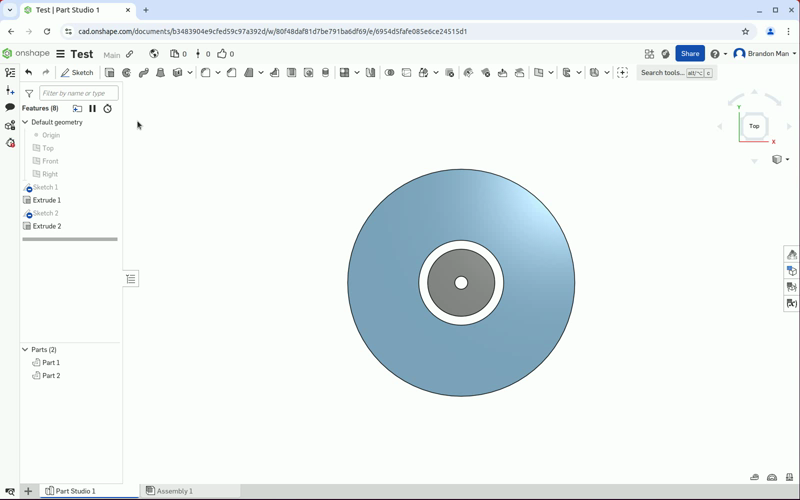
key(shift+h)
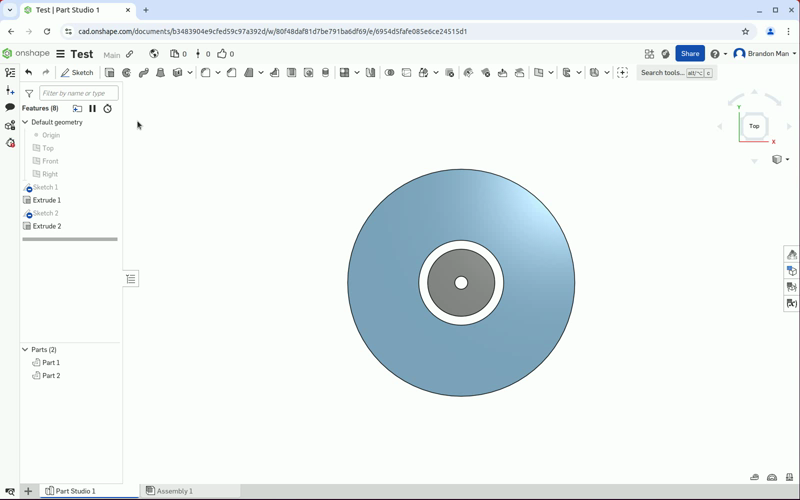
mouse_move(73, 189)
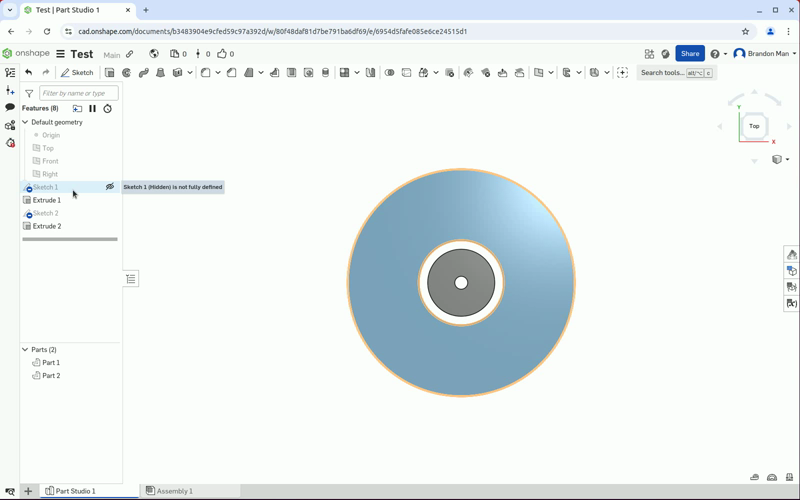
click(73, 189)
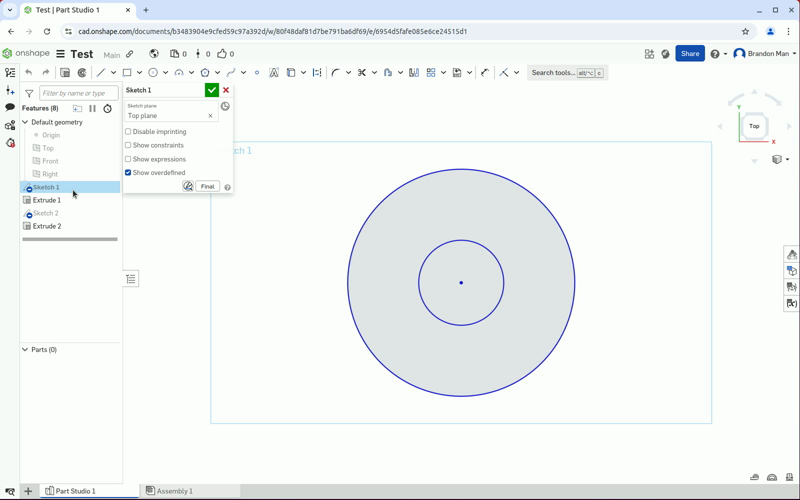
mouse_move(229, 92)
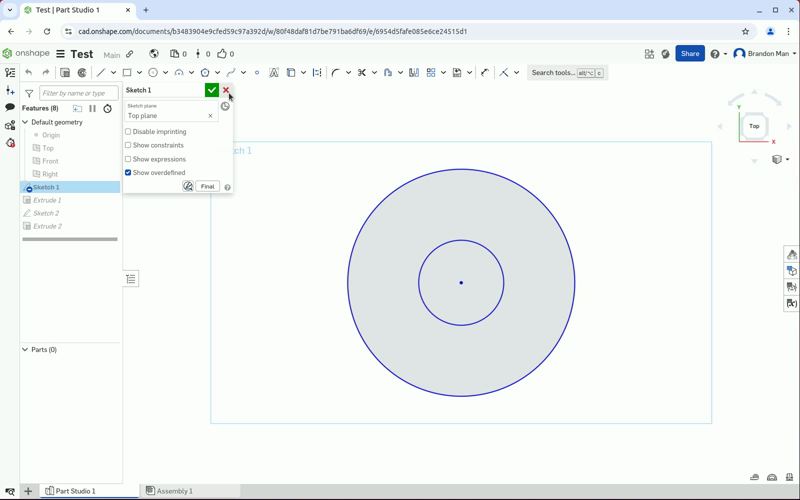
click(229, 92)
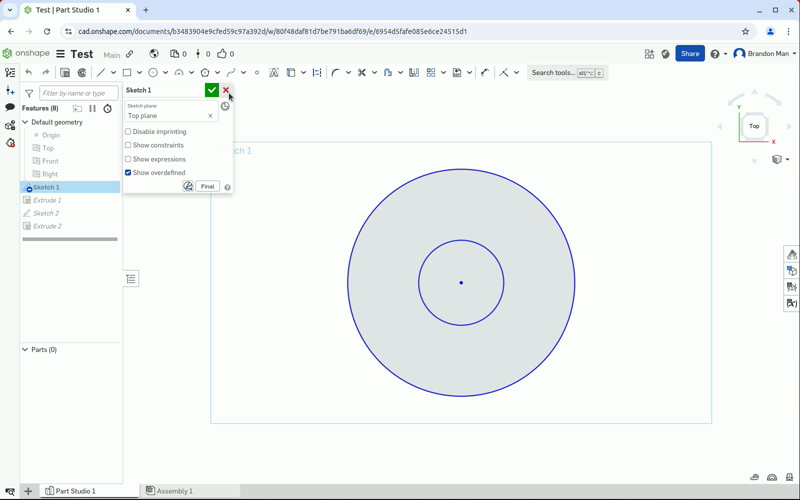
key(shift+s)
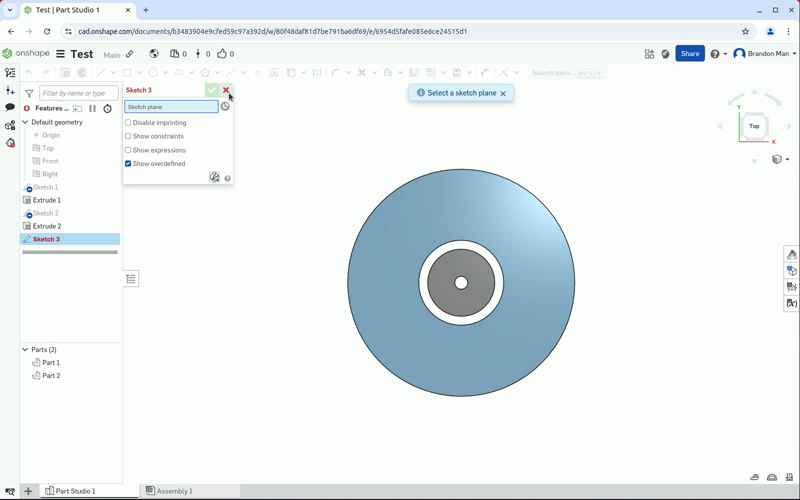
mouse_move(73, 150)
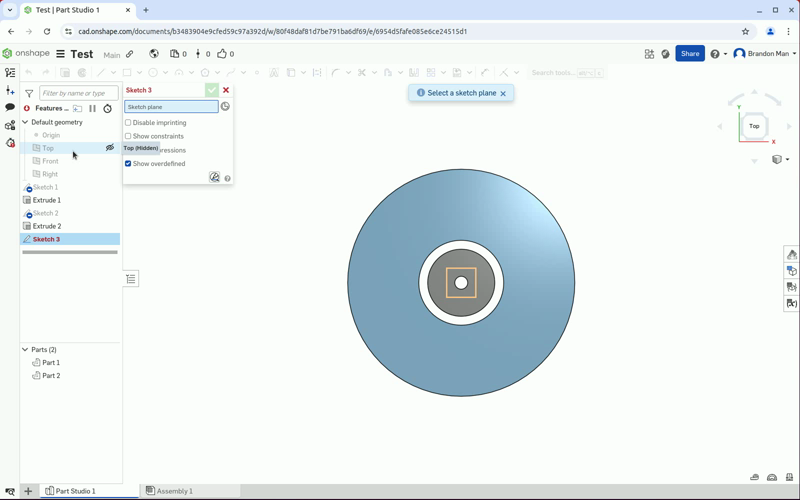
click(73, 150)
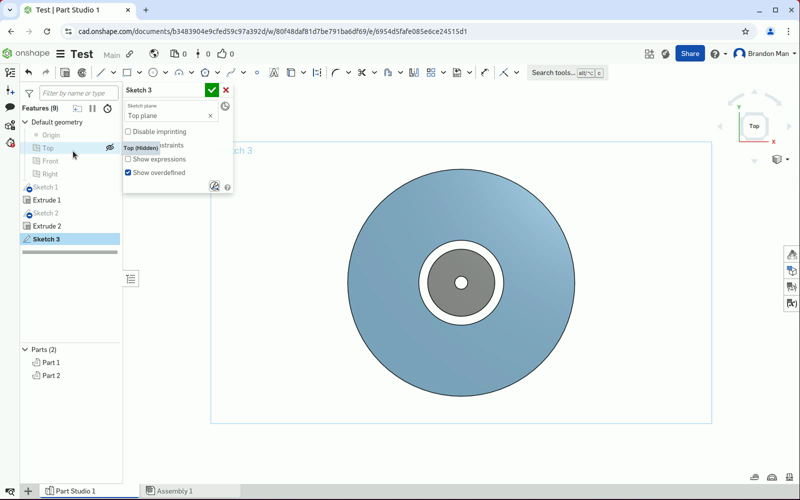
mouse_move(73, 352)
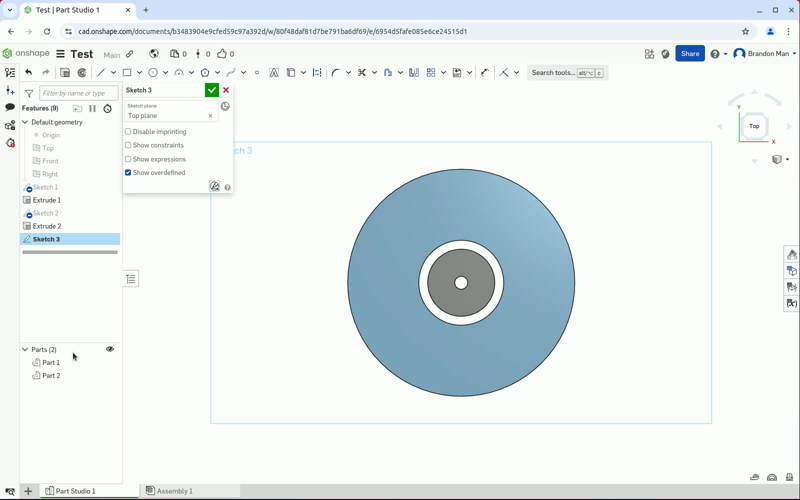
key(y)
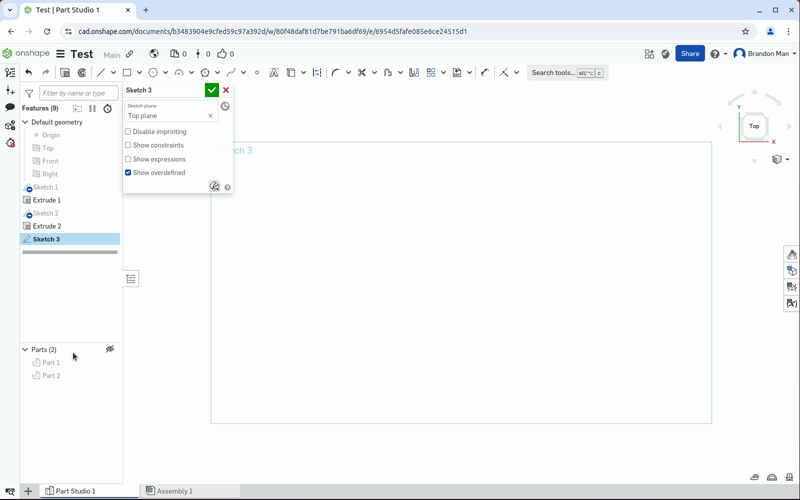
key(c)
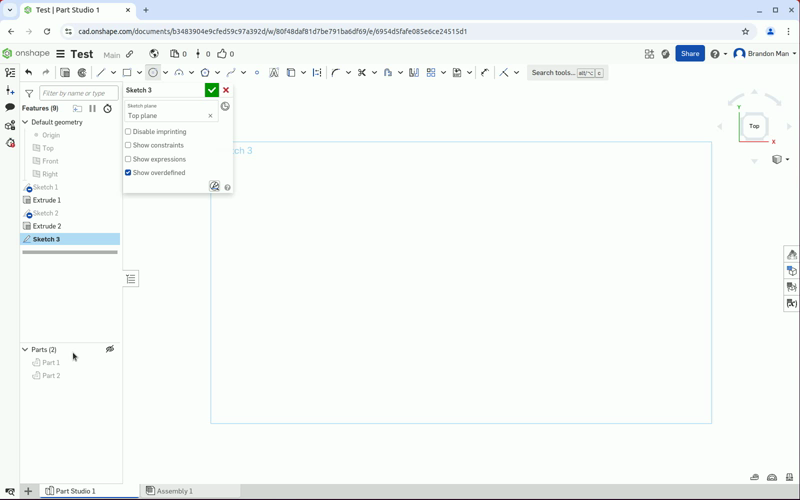
key_down(shift)
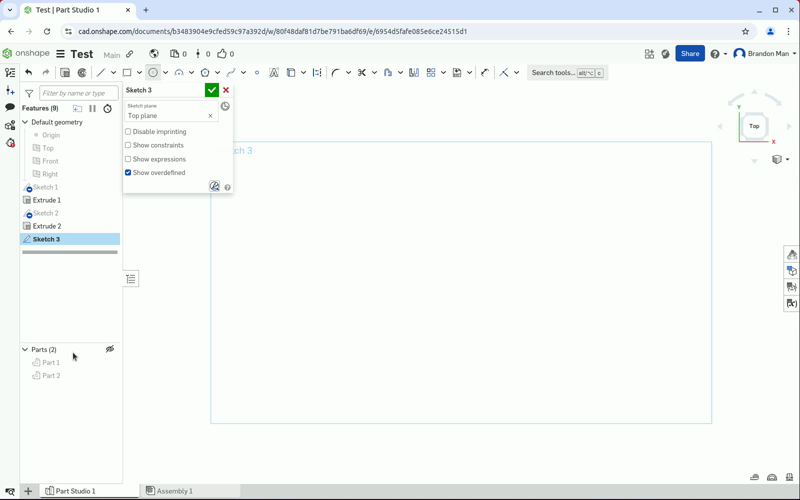
mouse_move(461, 282)
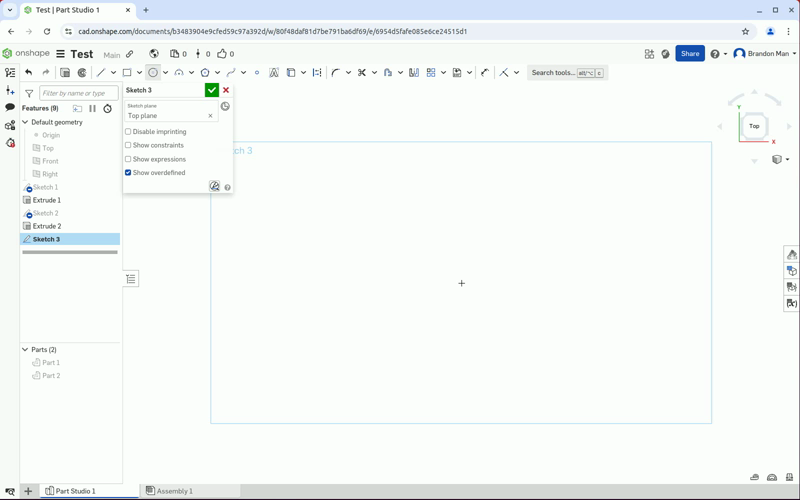
click(461, 282)
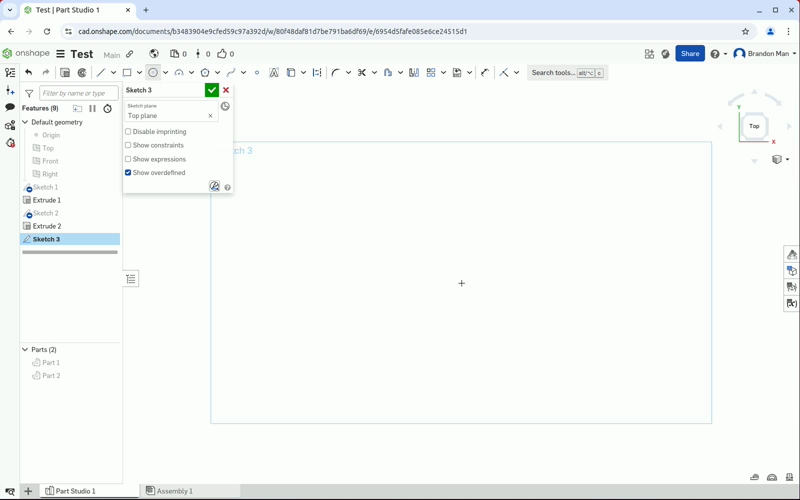
key_up(shift)
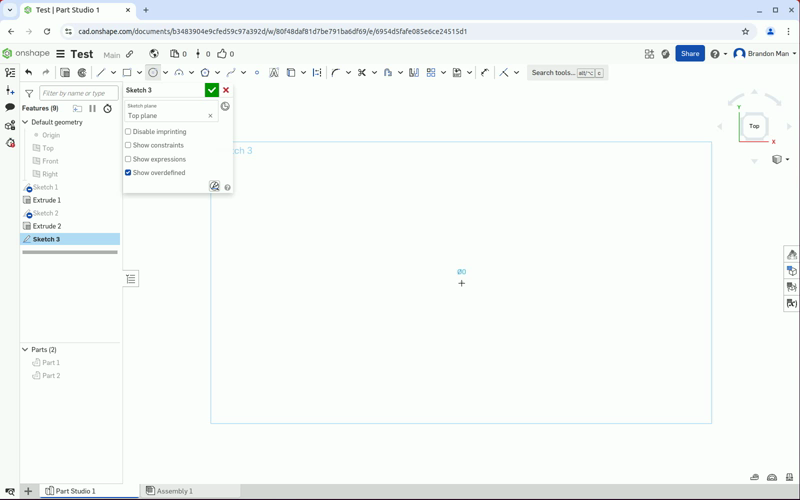
mouse_move(504, 282)
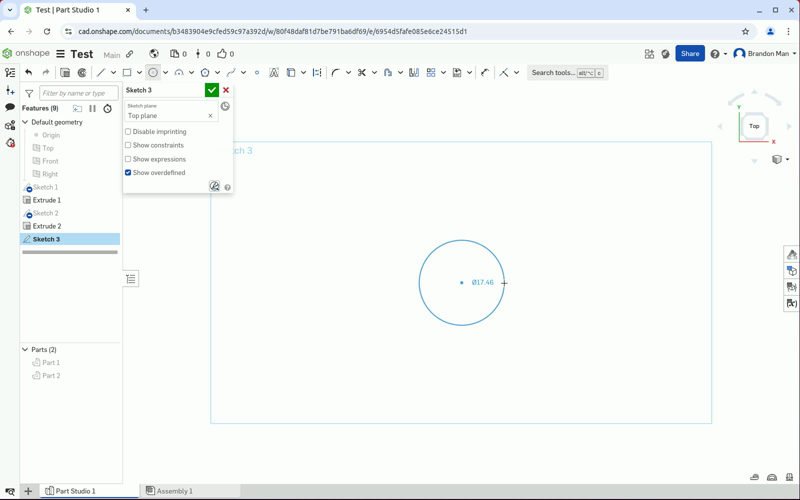
click(504, 282)
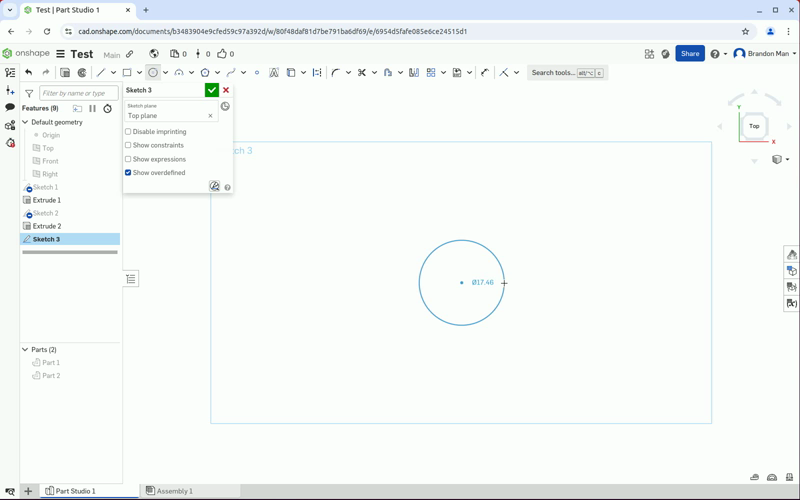
key(esc)
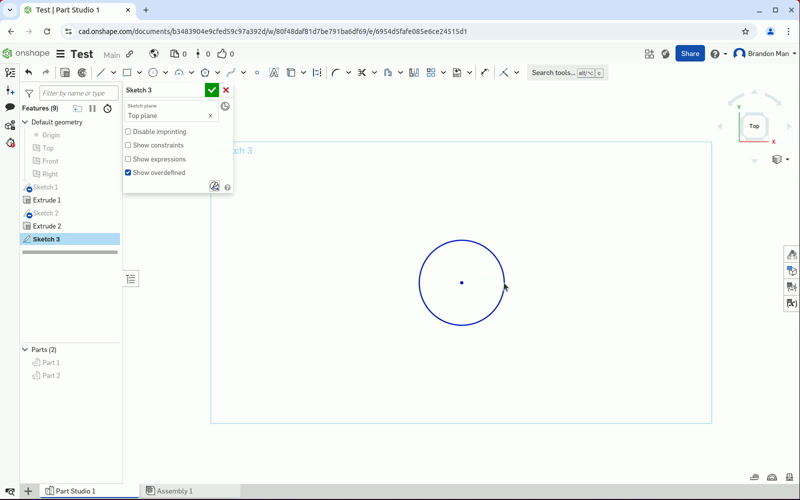
key(c)
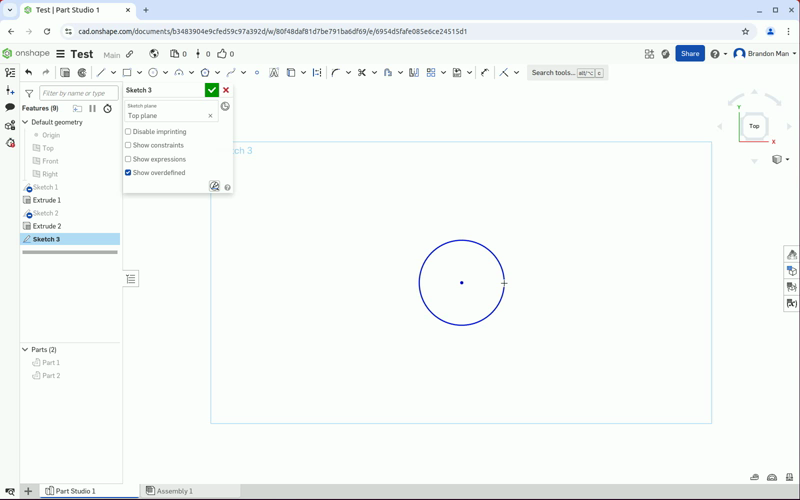
key_down(shift)
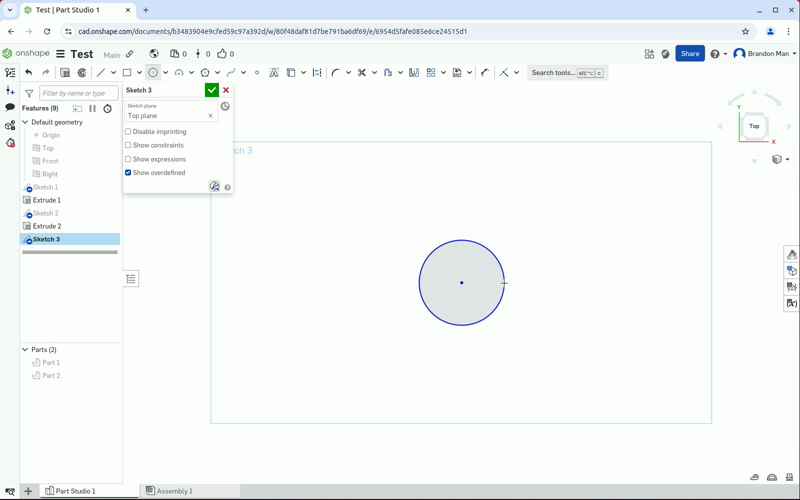
mouse_move(461, 282)
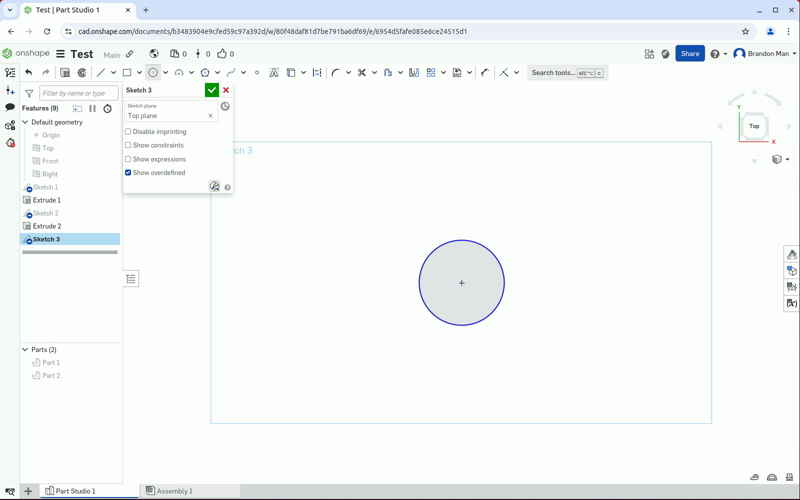
click(461, 282)
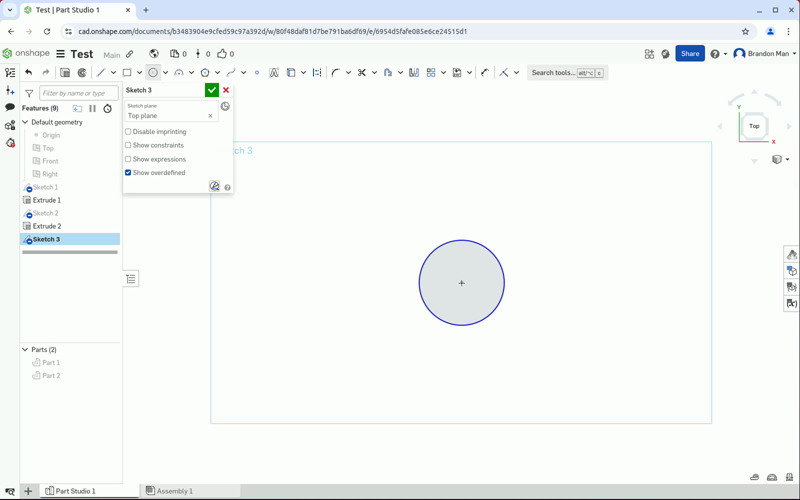
key_up(shift)
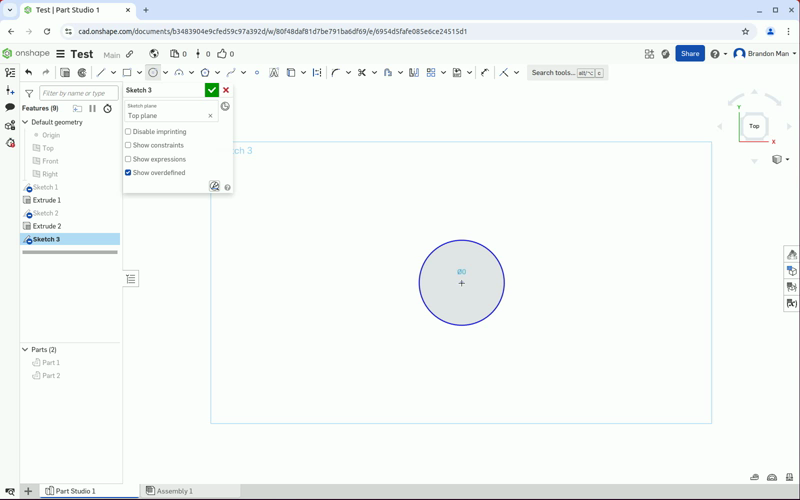
mouse_move(495, 282)
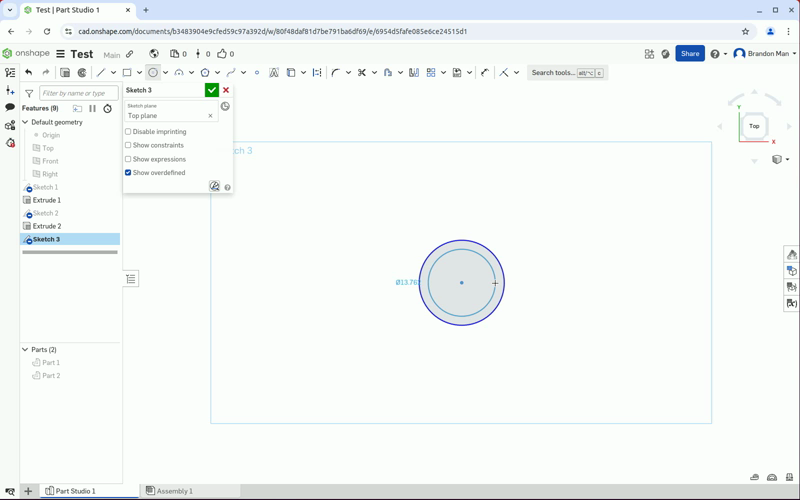
click(495, 282)
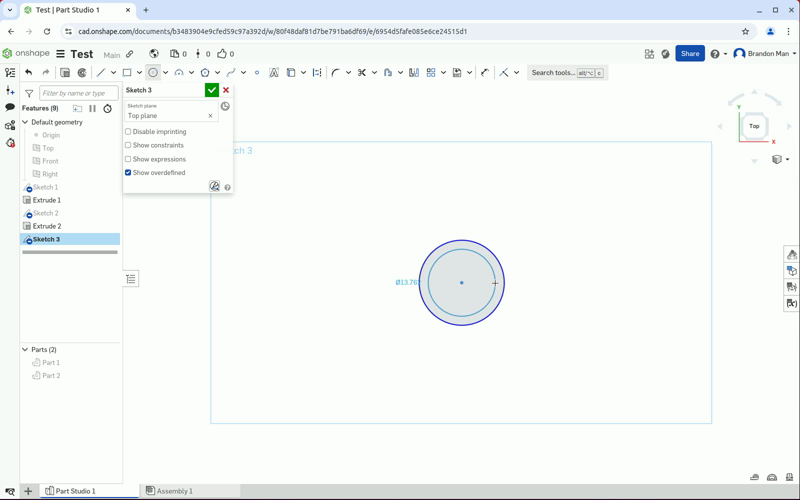
key(esc)
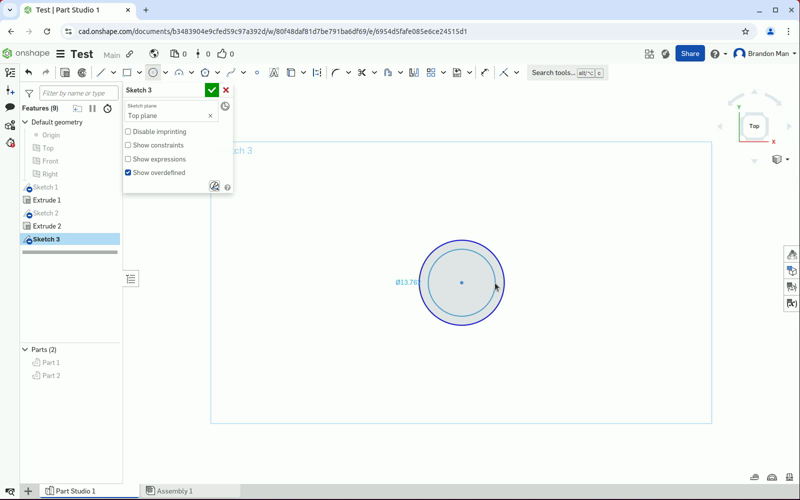
mouse_move(466, 321)
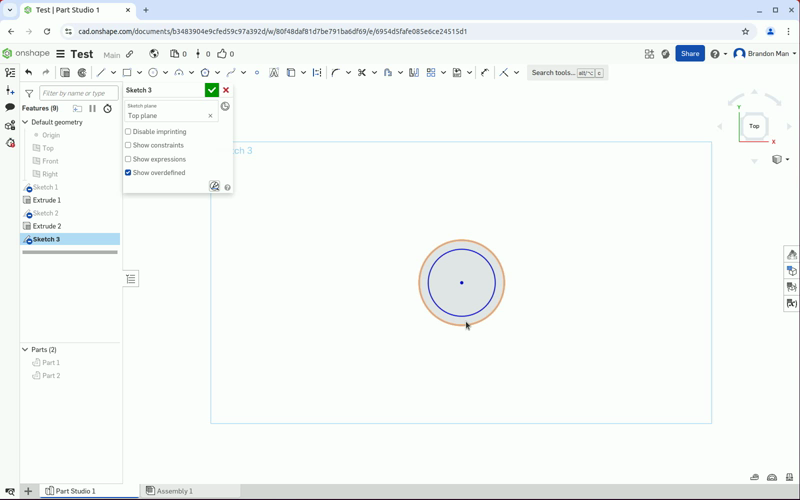
click(466, 321)
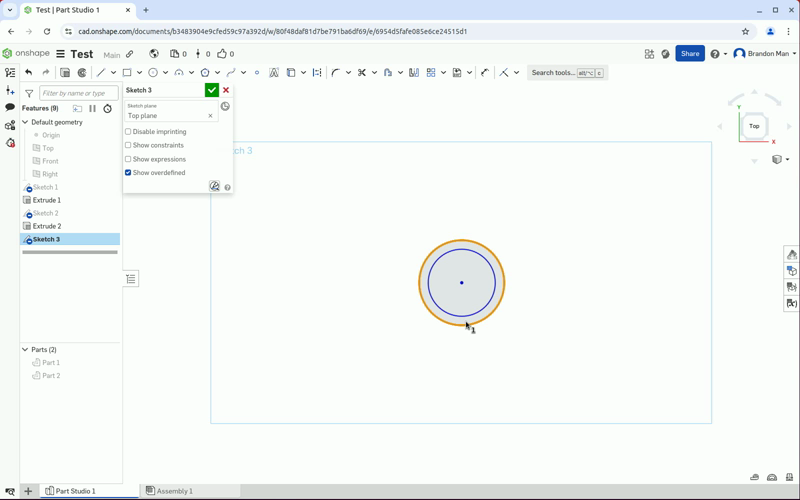
mouse_move(73, 352)
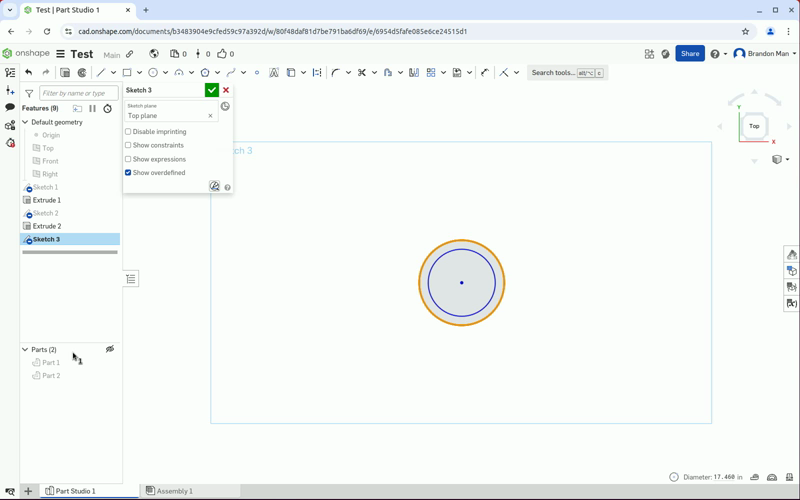
key(shift+y)
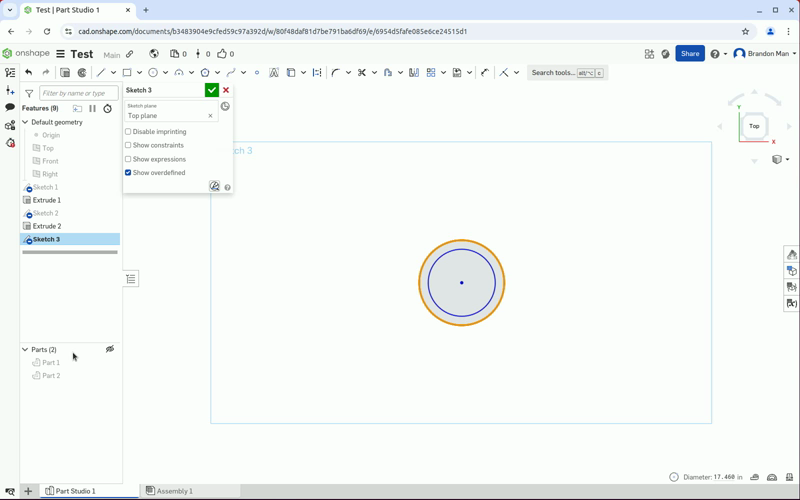
key(shift+e)
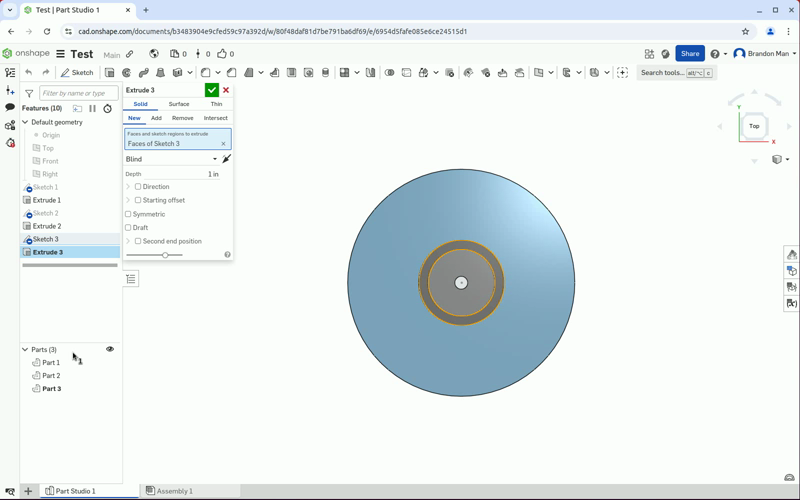
mouse_move(143, 106)
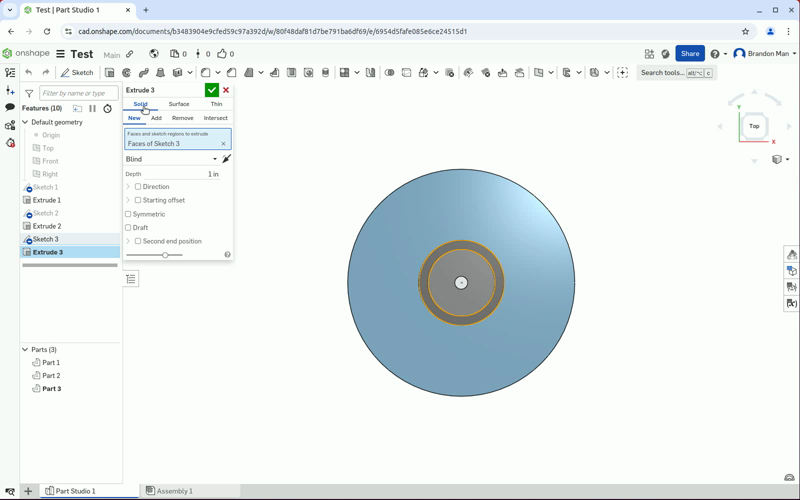
click(143, 106)
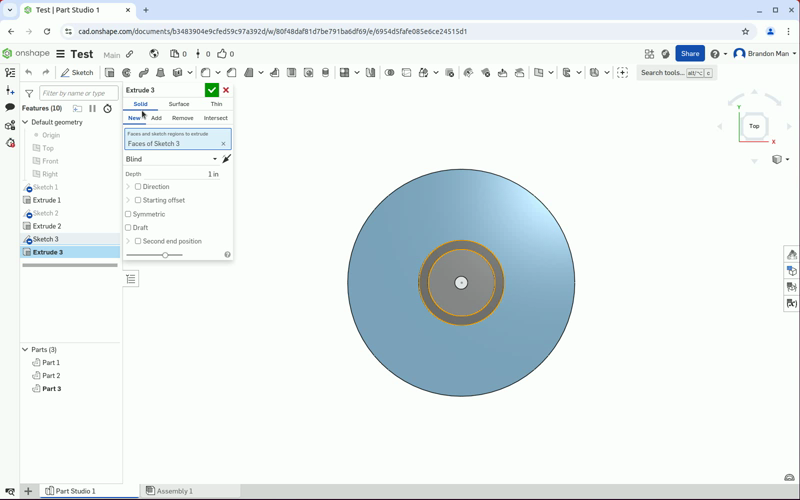
mouse_move(137, 120)
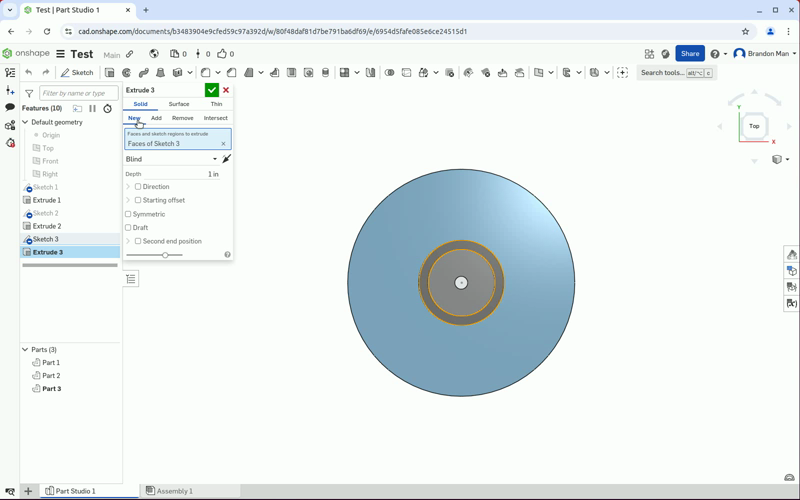
click(137, 120)
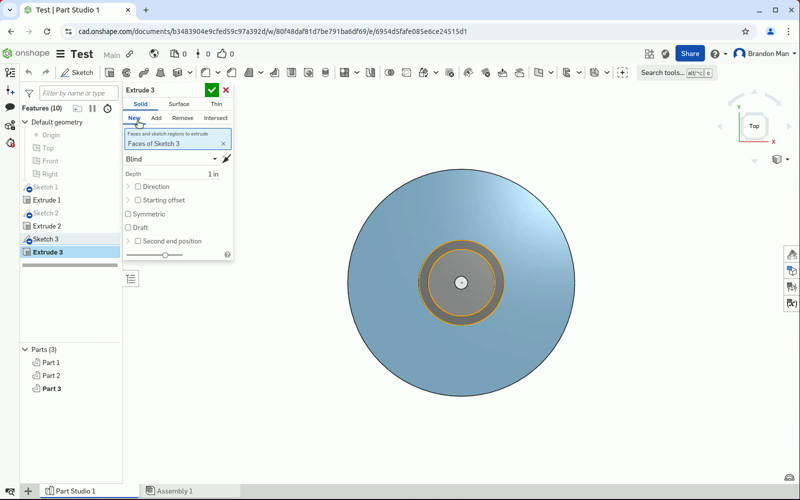
key(tab, 4)
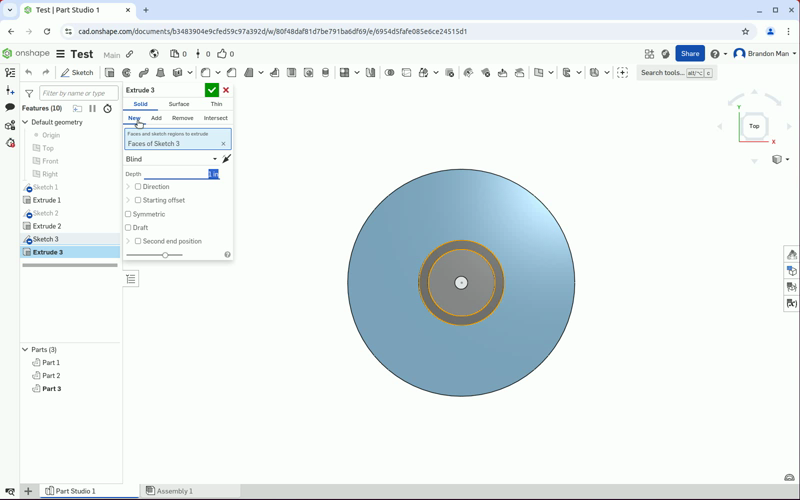
text(1.685)
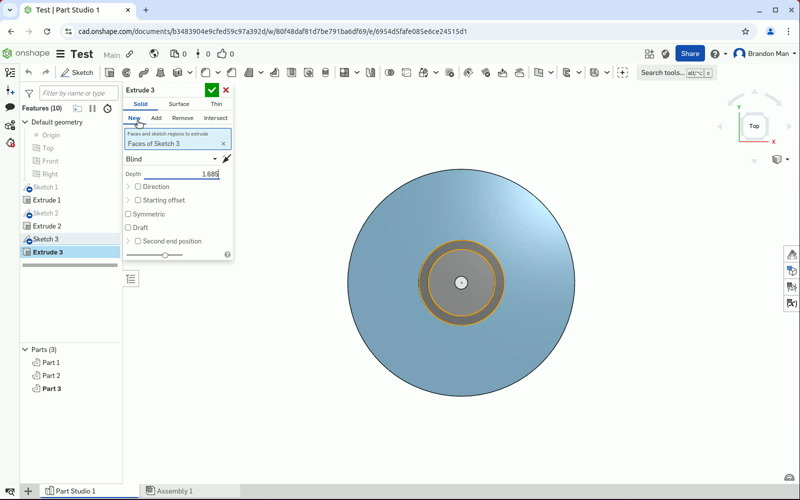
key(enter)
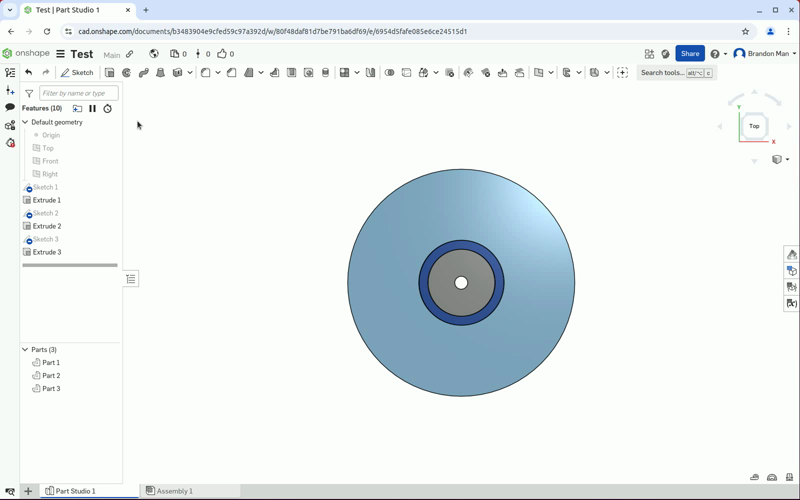
key(shift+h)
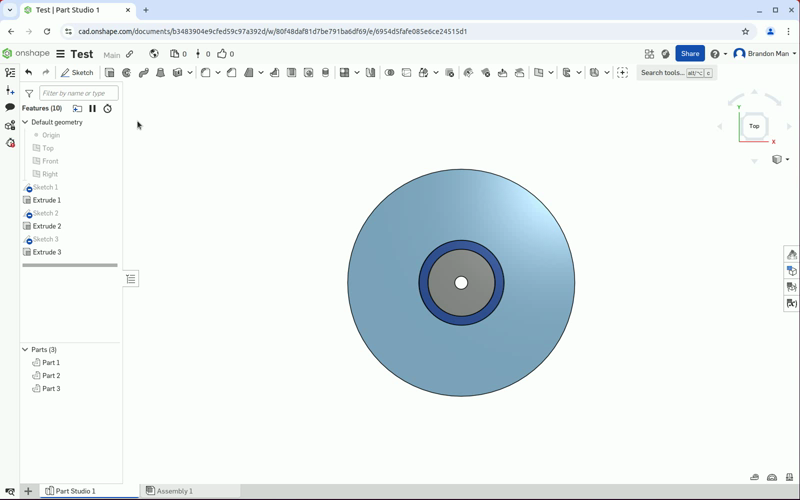
key(shift+h)
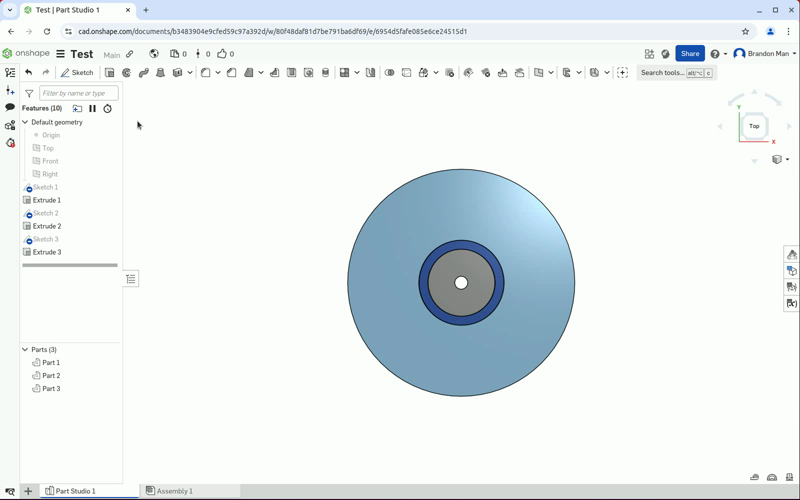
mouse_move(73, 189)
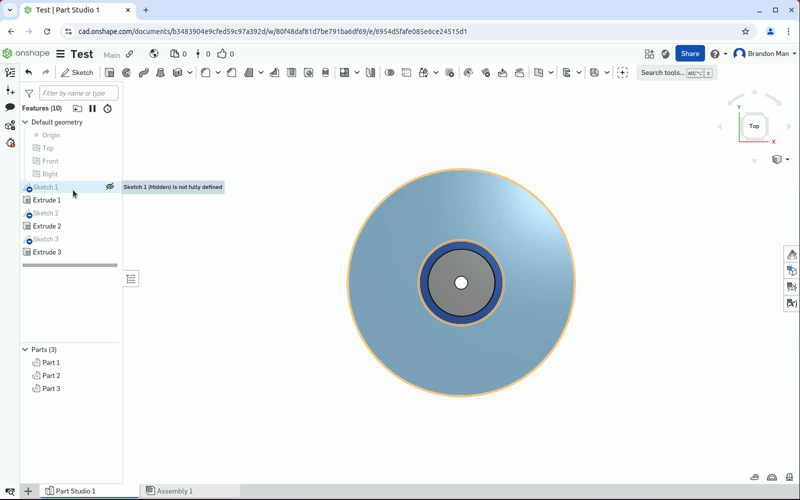
click(73, 189)
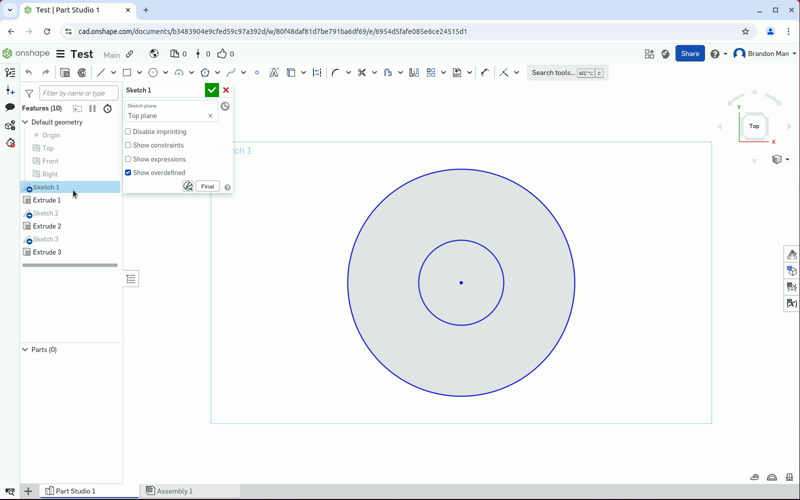
mouse_move(229, 92)
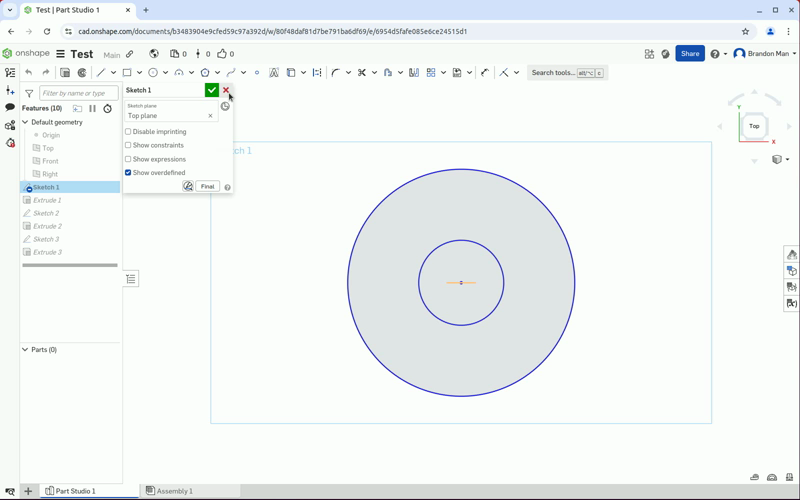
click(229, 92)
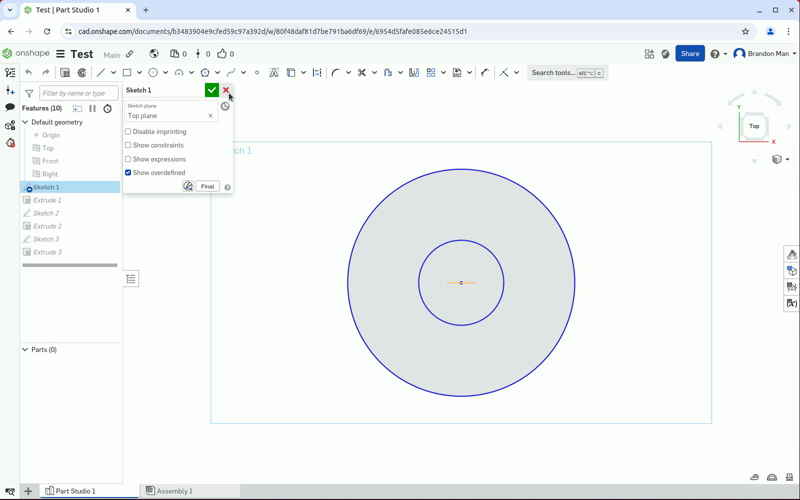
key(shift+s)
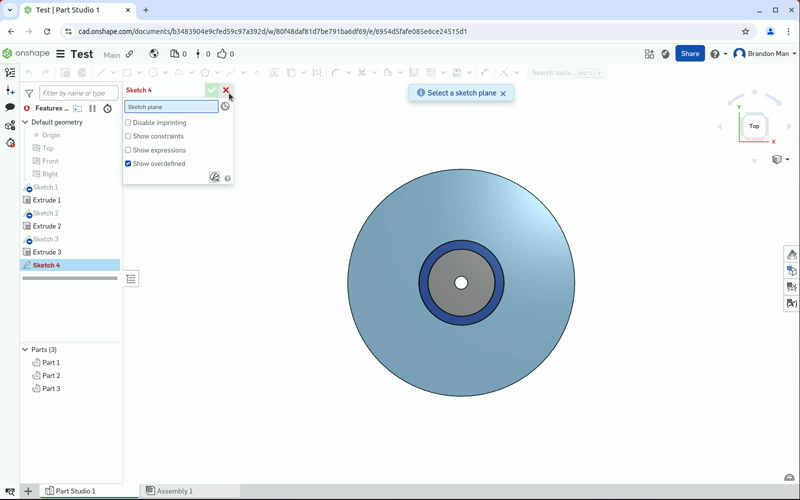
mouse_move(73, 150)
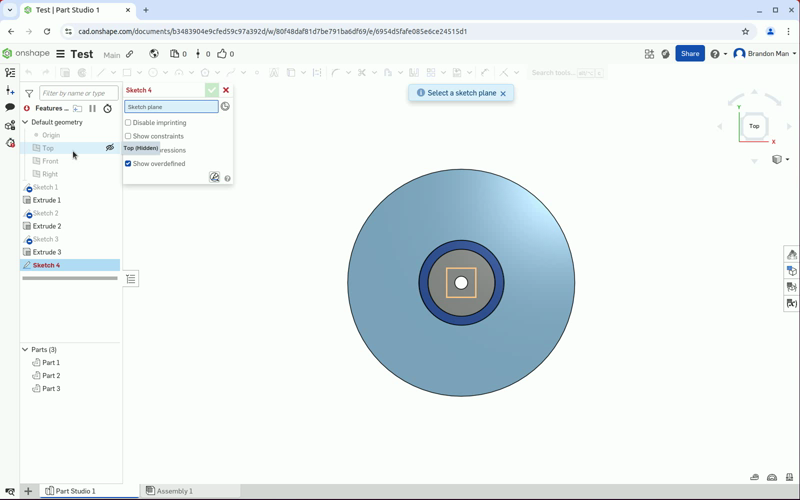
click(73, 150)
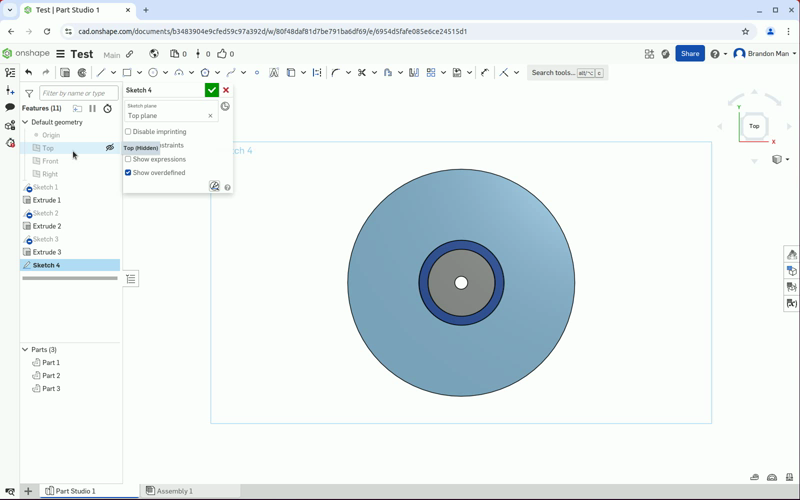
mouse_move(73, 352)
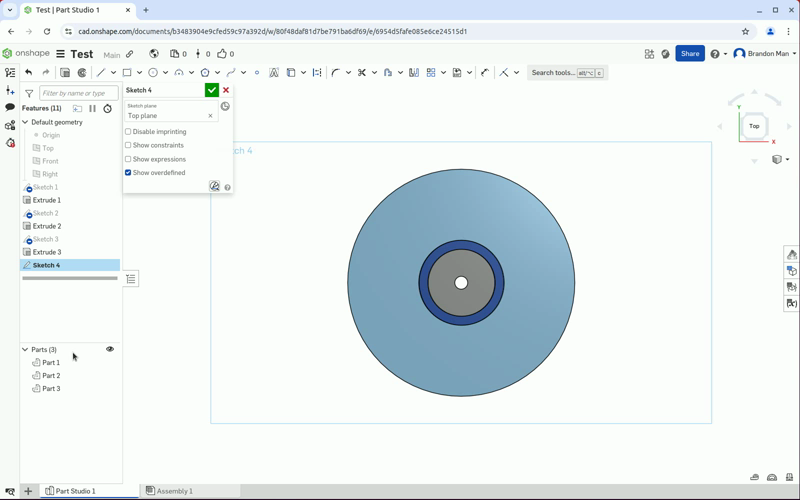
key(y)
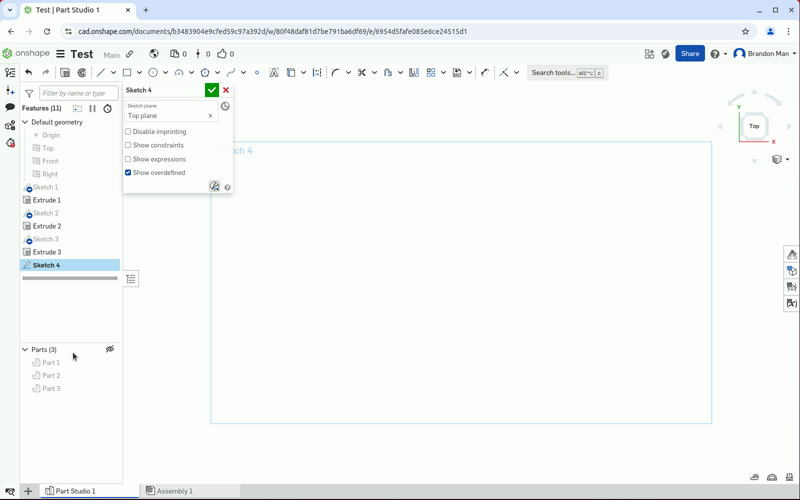
key(c)
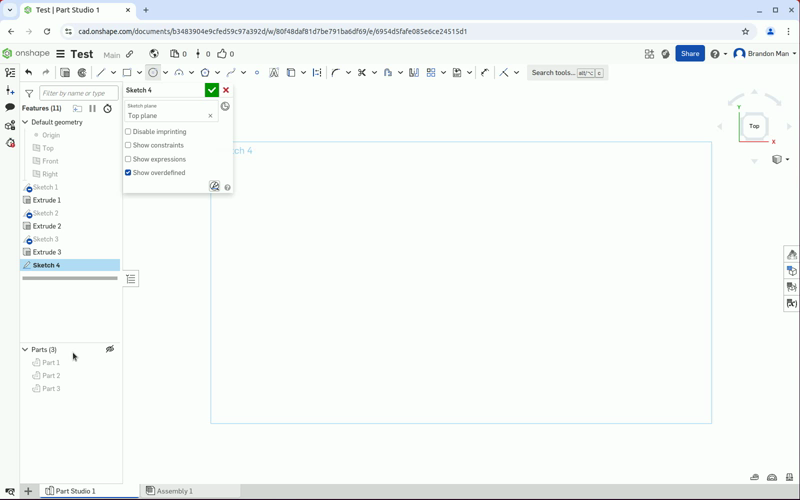
key_down(shift)
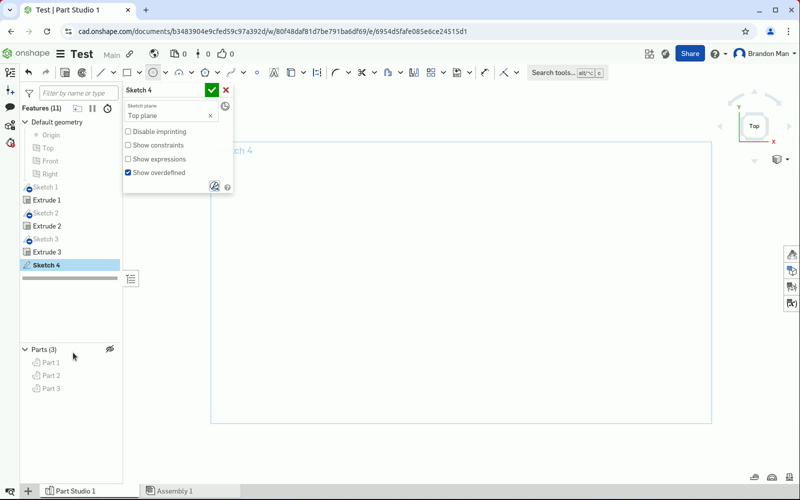
mouse_move(461, 282)
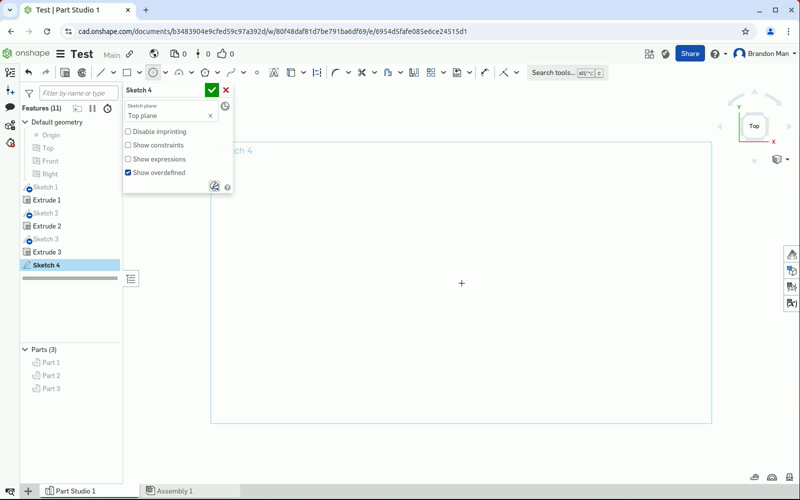
click(461, 282)
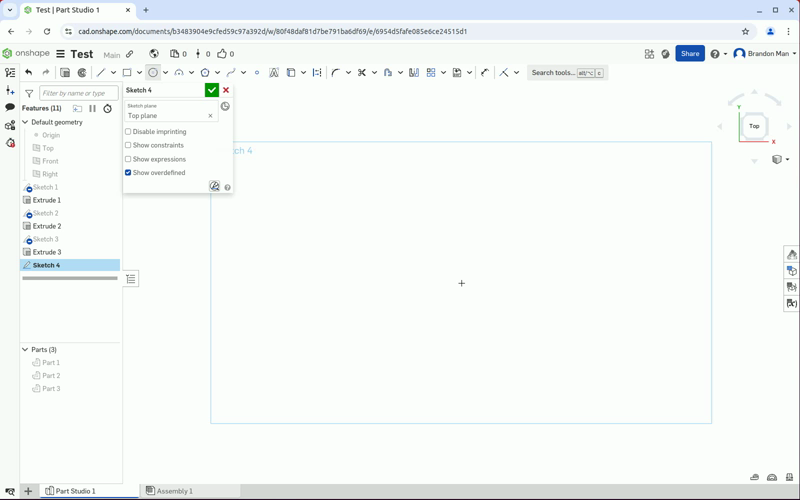
key_up(shift)
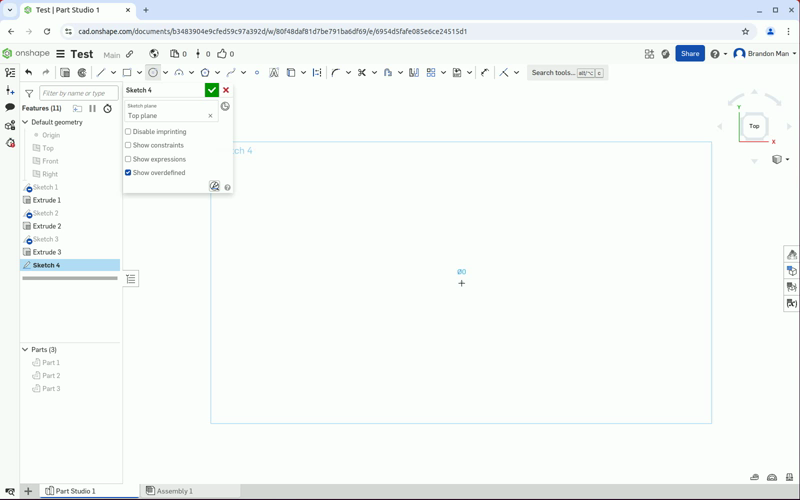
mouse_move(504, 282)
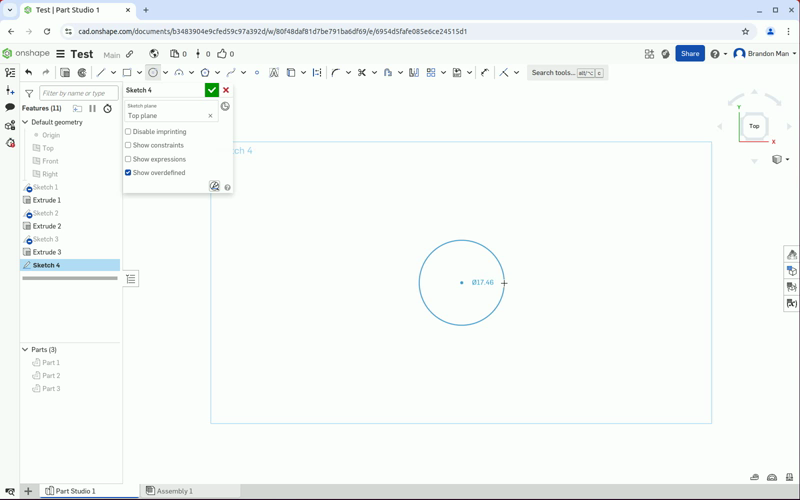
click(504, 282)
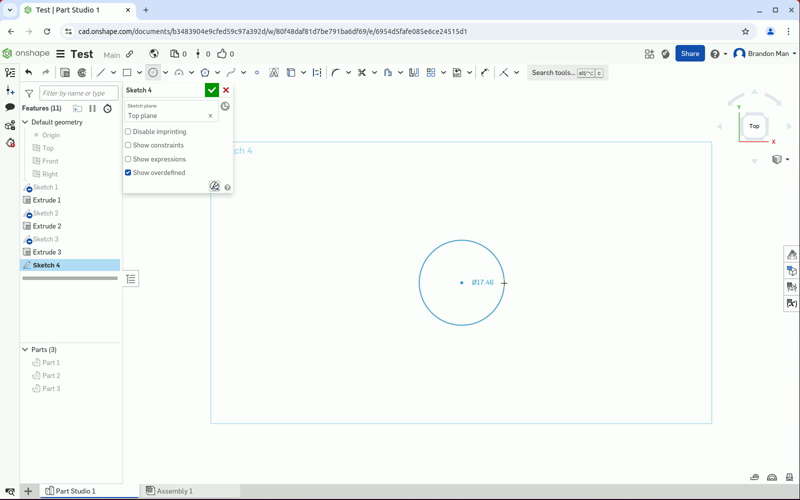
key(esc)
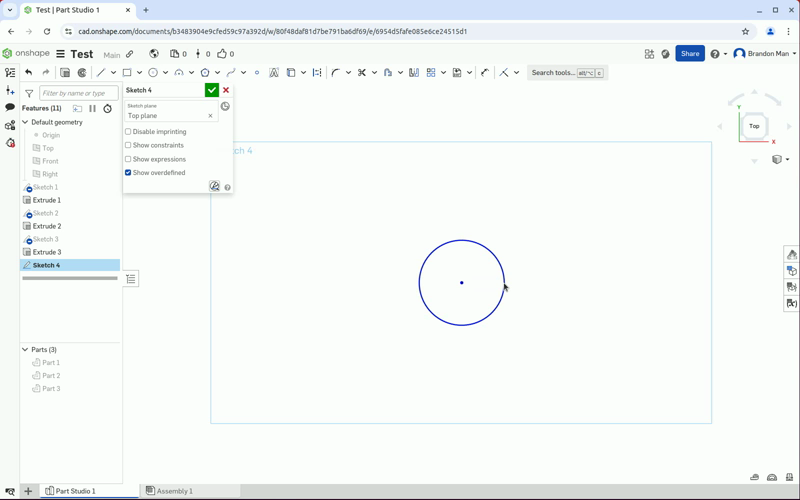
key(c)
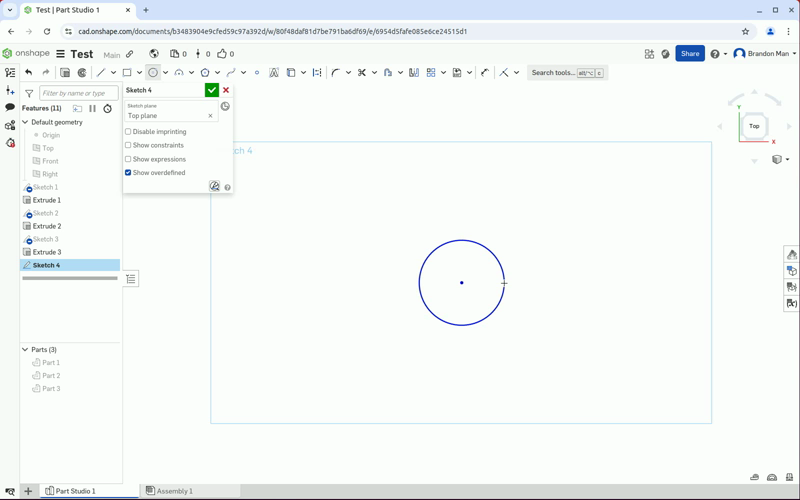
key_down(shift)
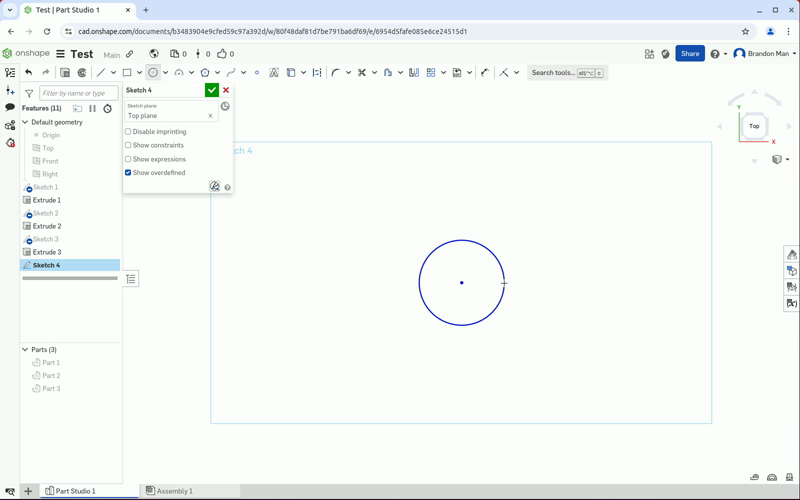
mouse_move(461, 282)
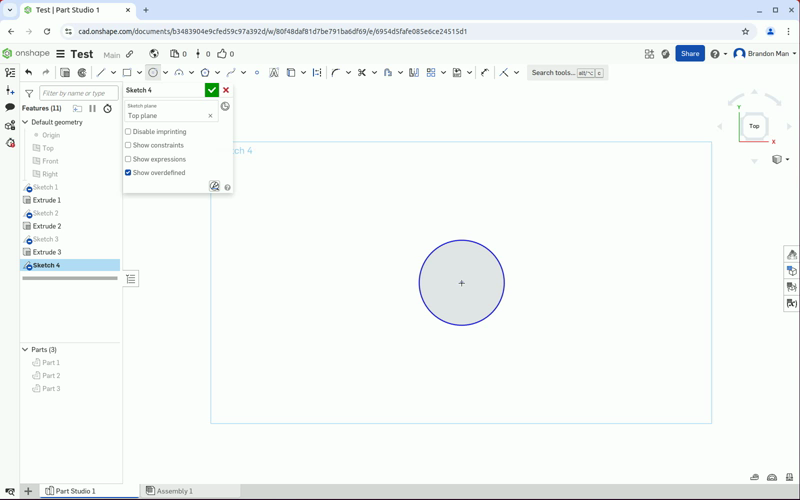
click(461, 282)
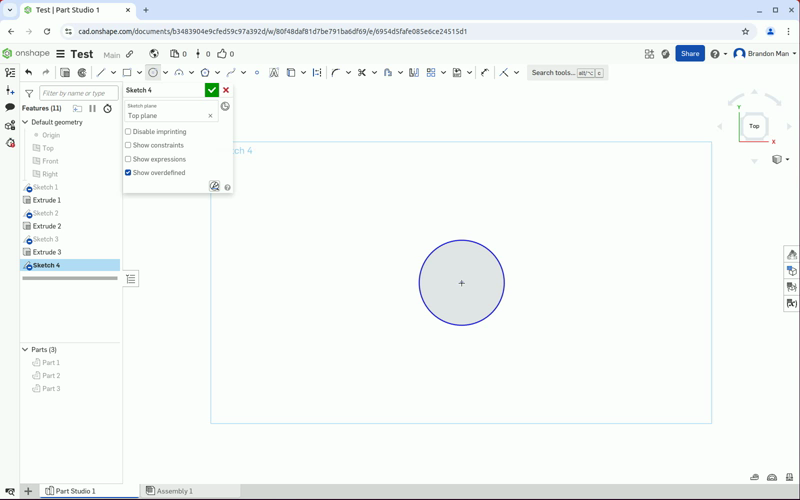
key_up(shift)
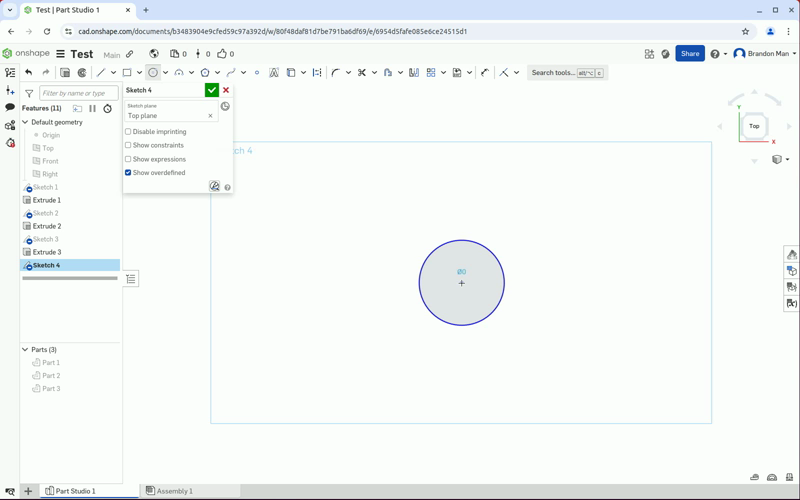
mouse_move(495, 282)
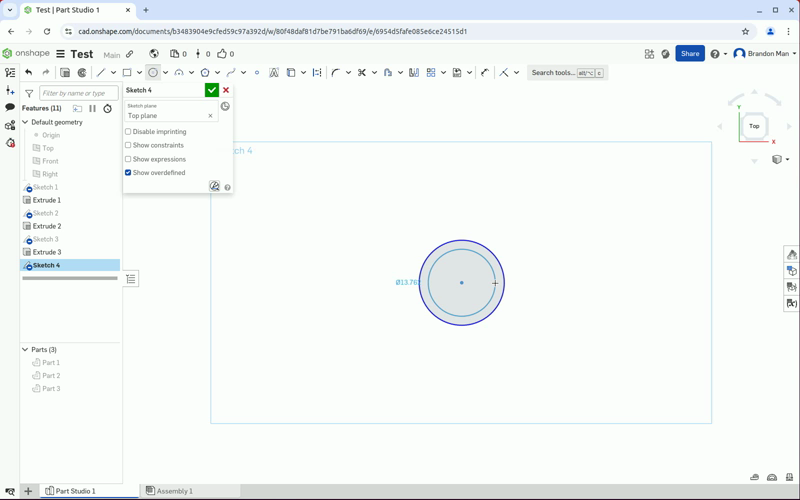
click(495, 282)
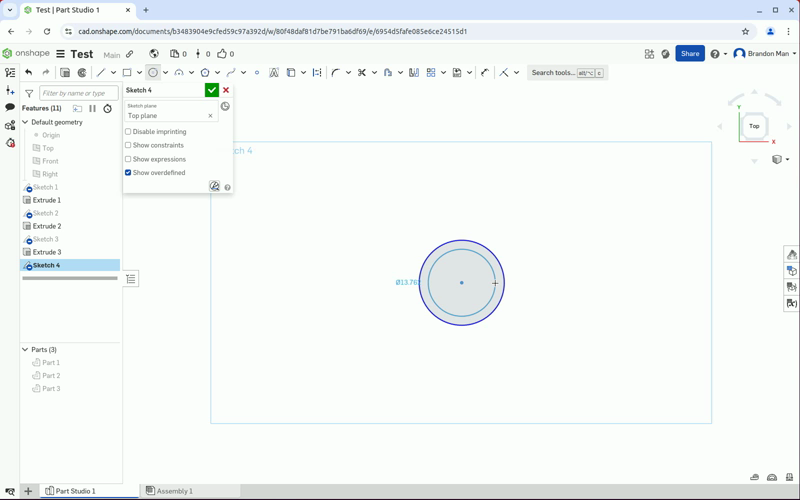
key(esc)
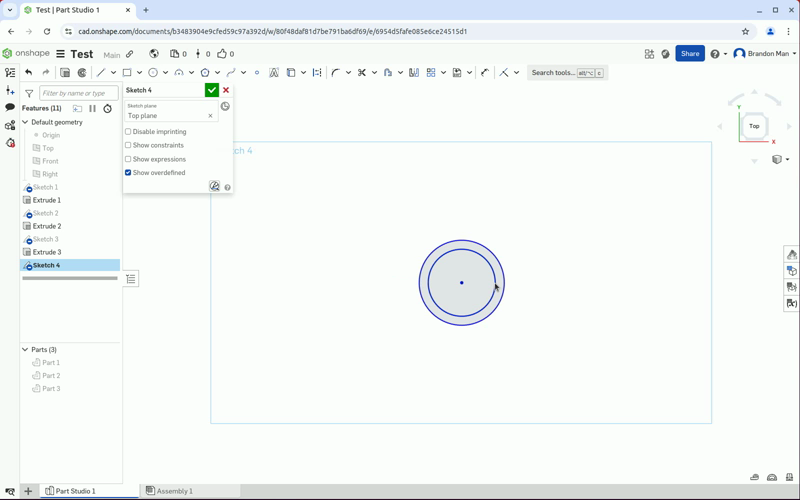
mouse_move(498, 299)
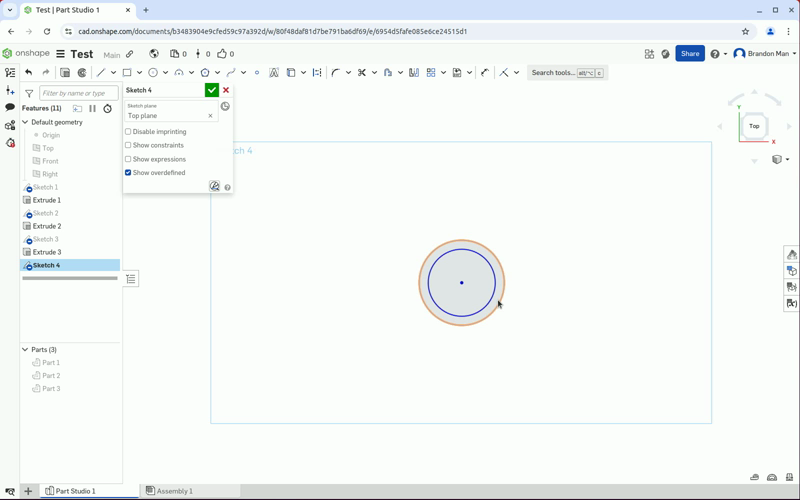
click(498, 299)
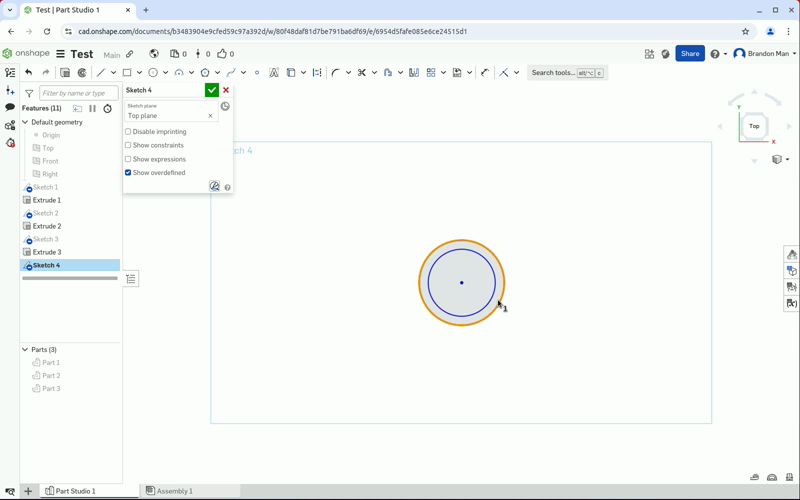
mouse_move(73, 352)
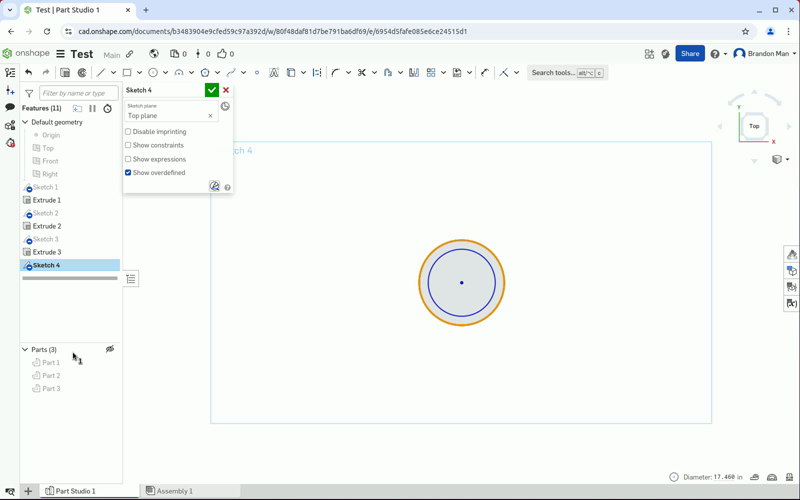
key(shift+y)
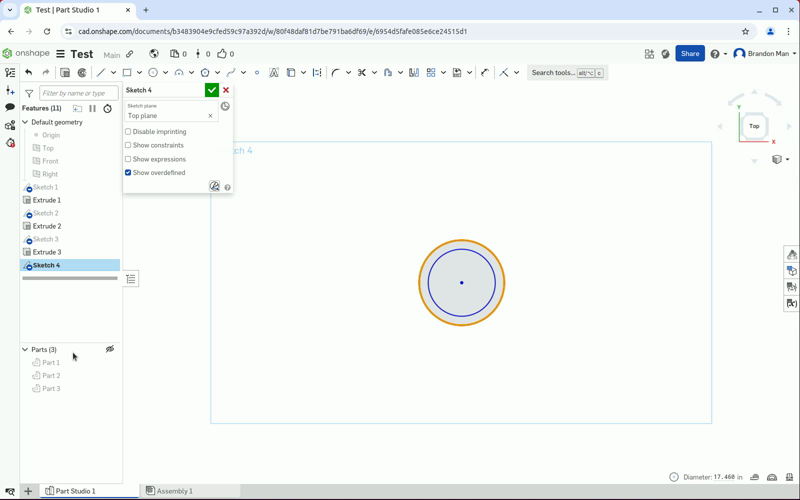
key(shift+e)
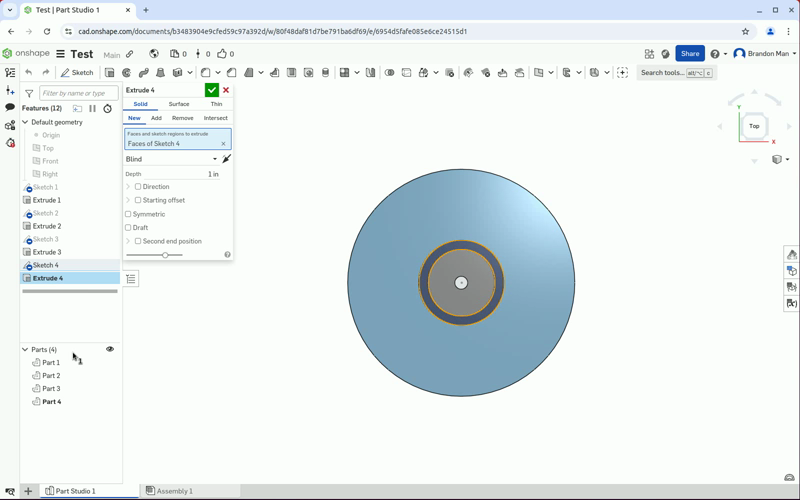
mouse_move(143, 106)
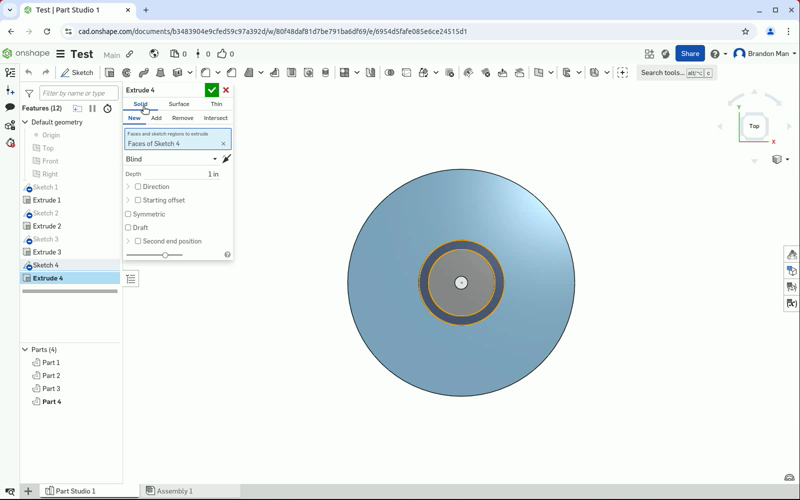
click(143, 106)
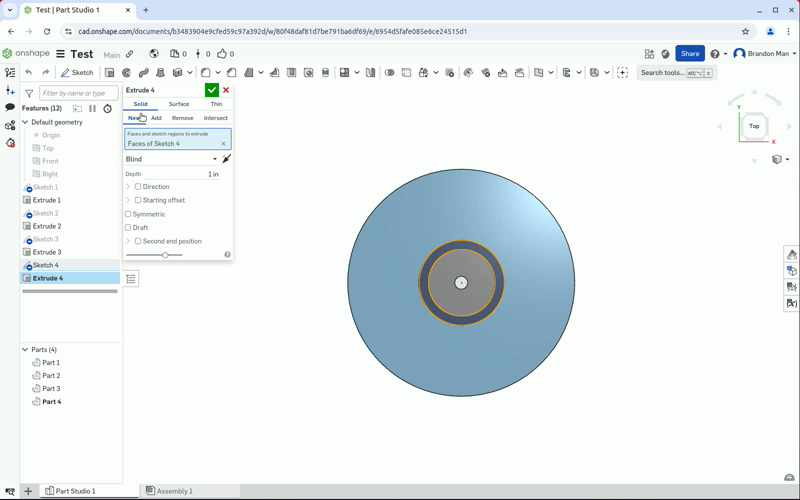
mouse_move(137, 120)
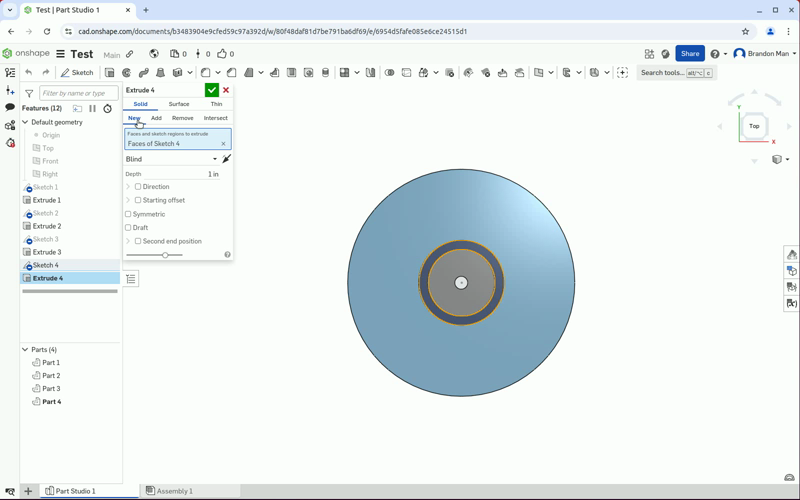
click(137, 120)
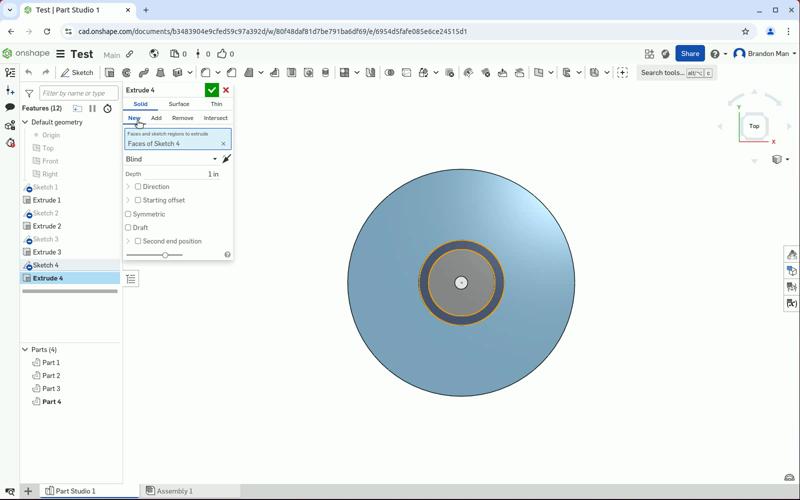
key(tab, 4)
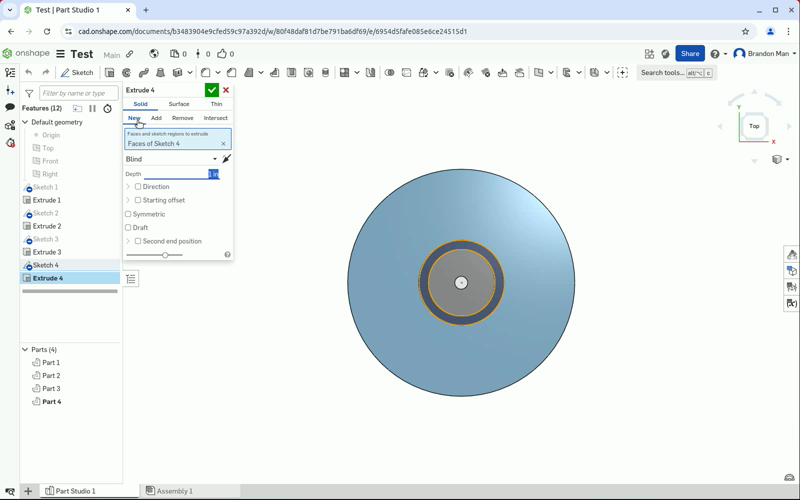
text(17.331)
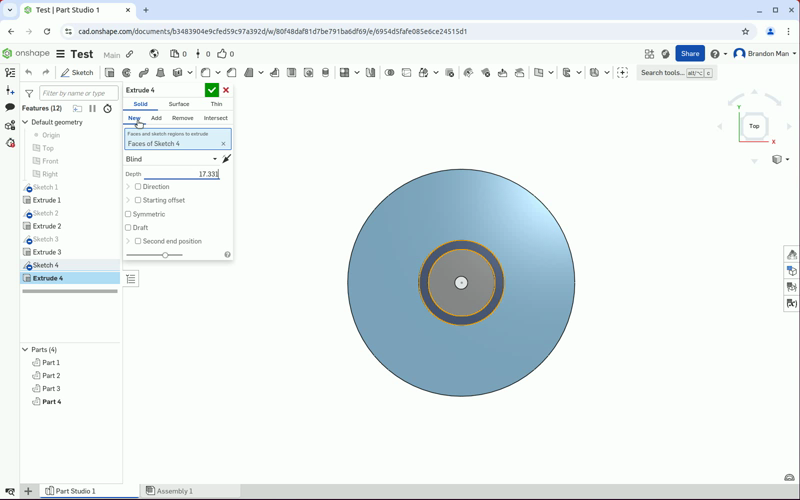
key(enter)
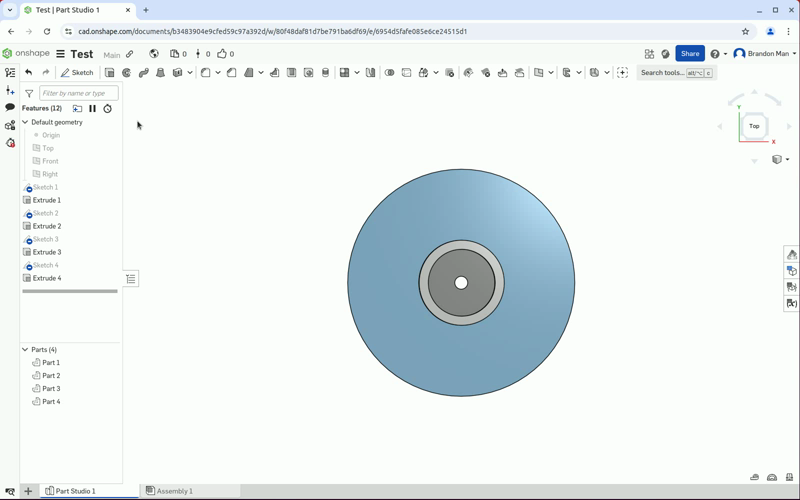
key(shift+h)
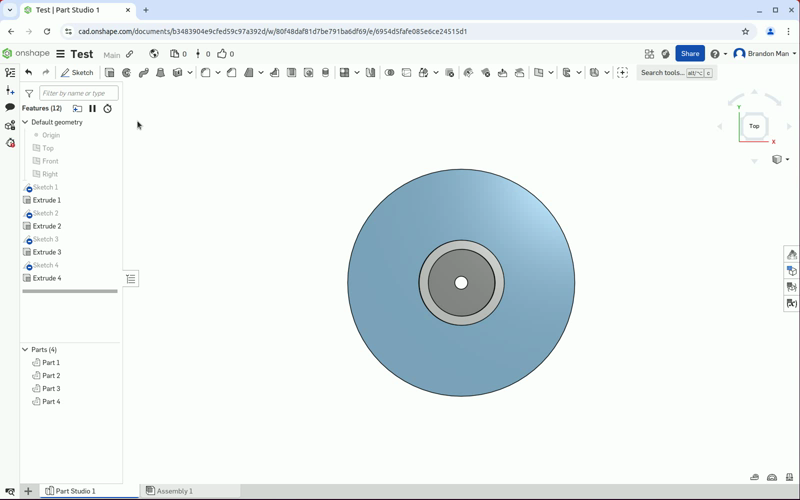
key(shift+h)
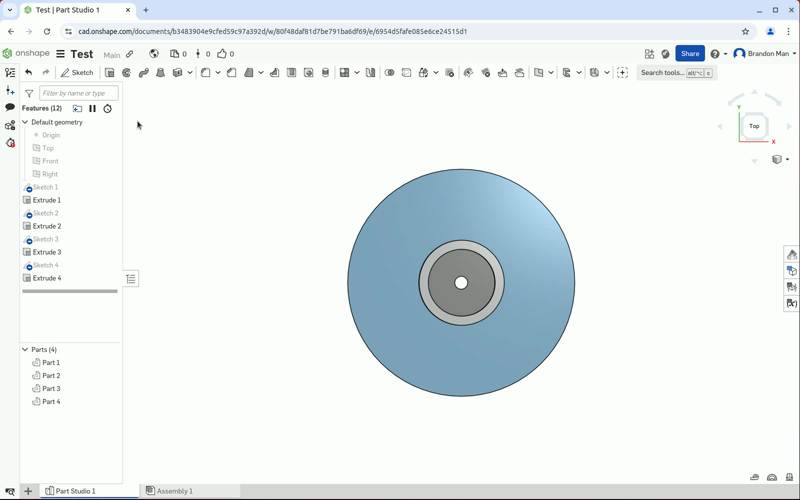
mouse_move(73, 189)
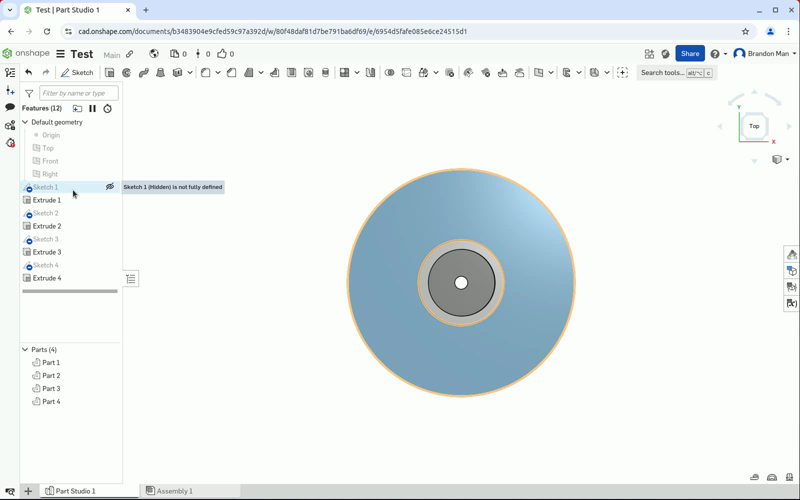
click(73, 189)
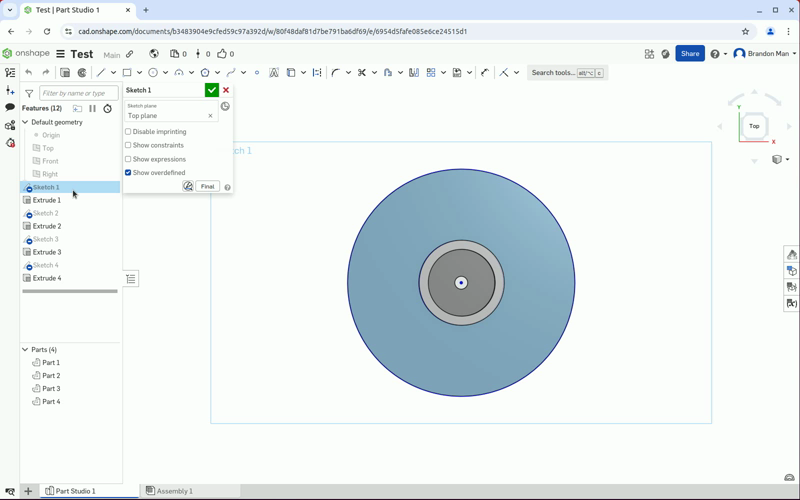
mouse_move(229, 92)
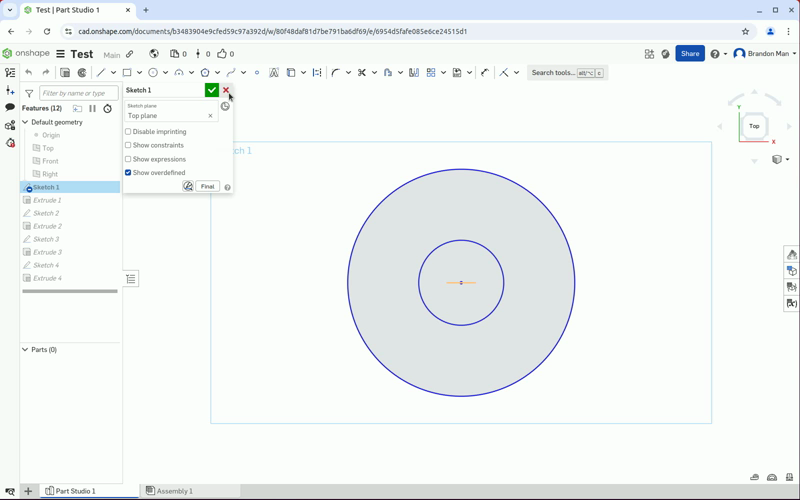
click(229, 92)
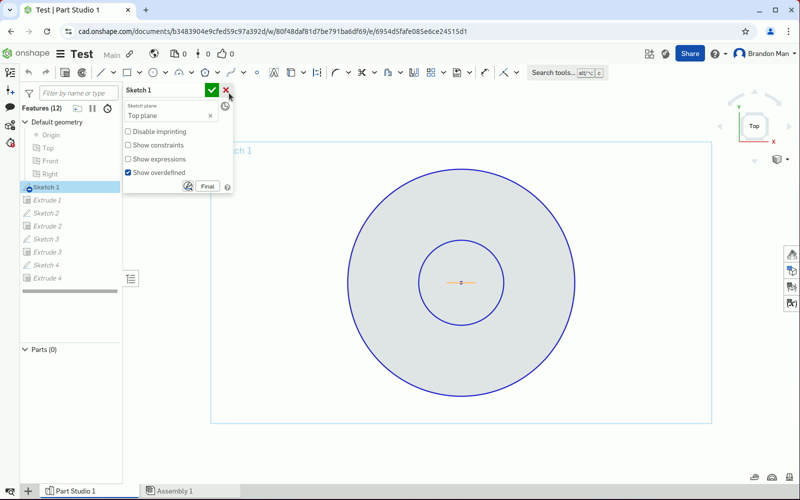
key(shift+s)
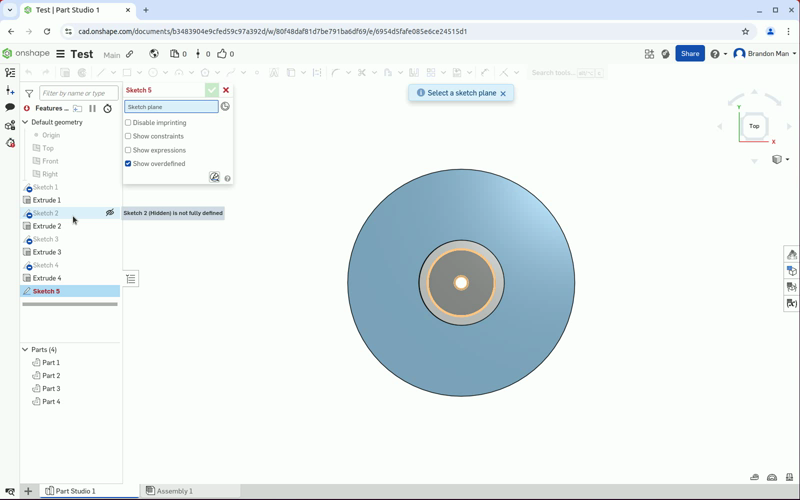
scroll(3)
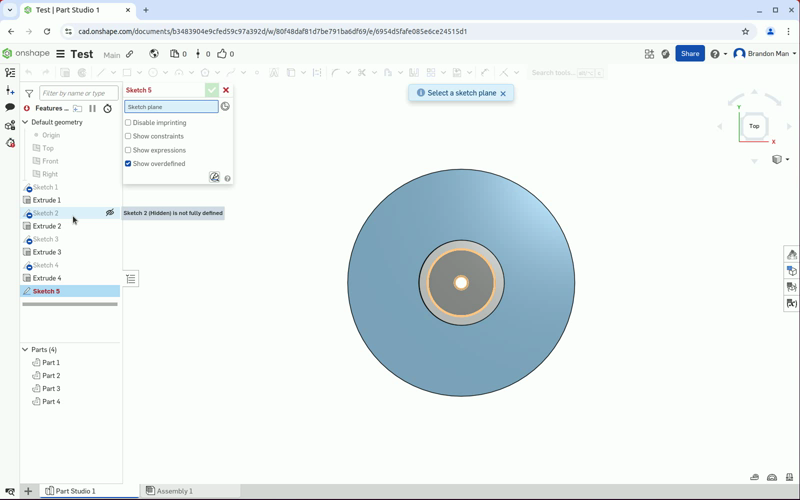
mouse_move(73, 150)
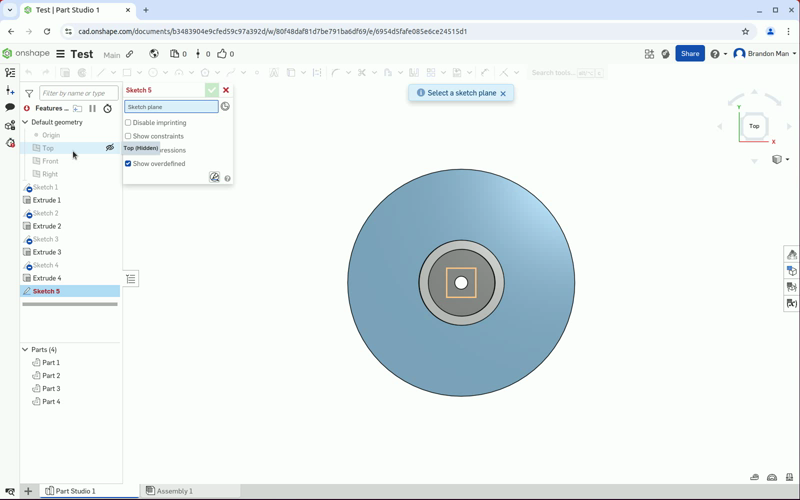
click(73, 150)
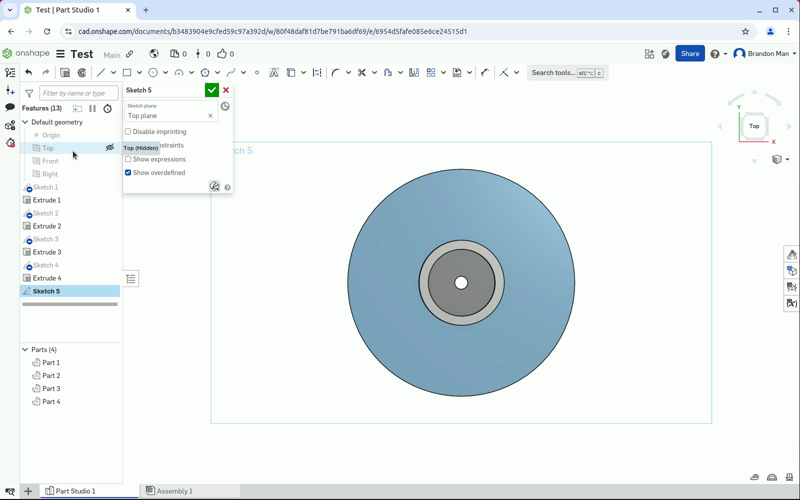
mouse_move(73, 352)
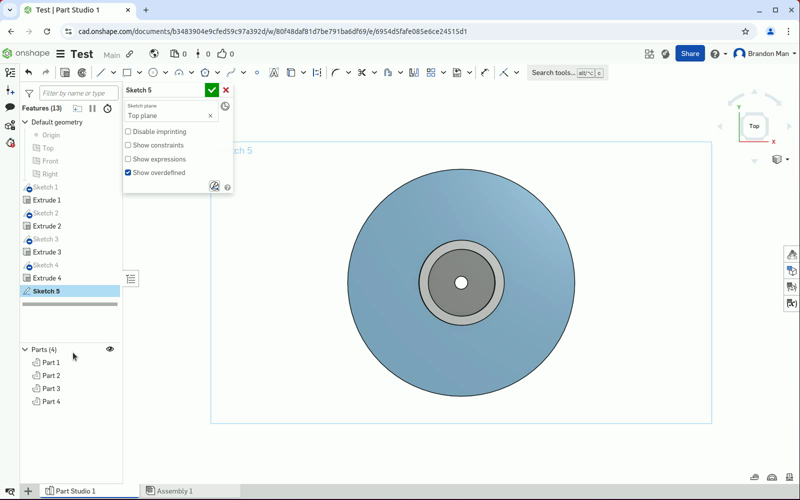
key(y)
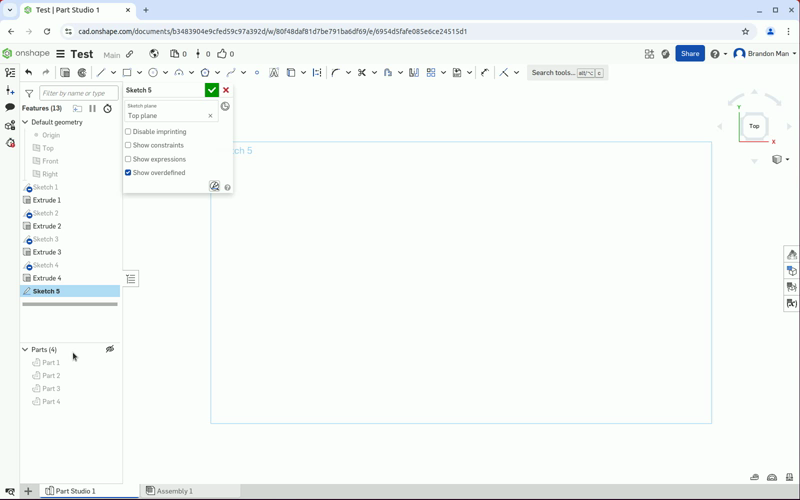
key(c)
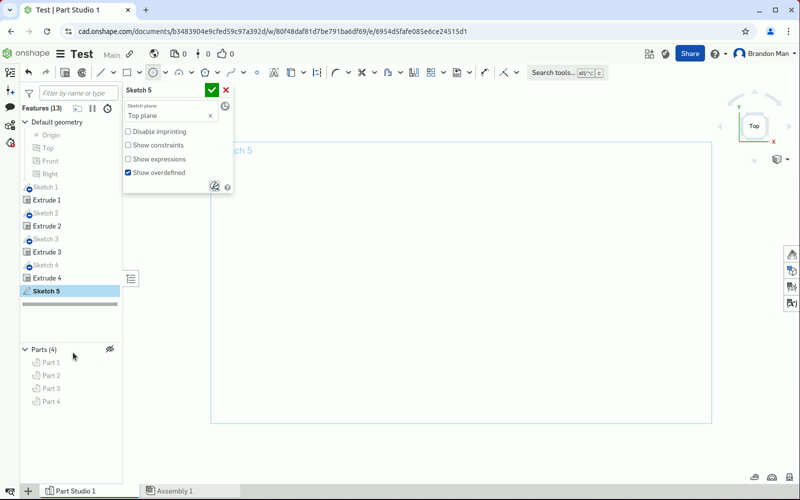
key_down(shift)
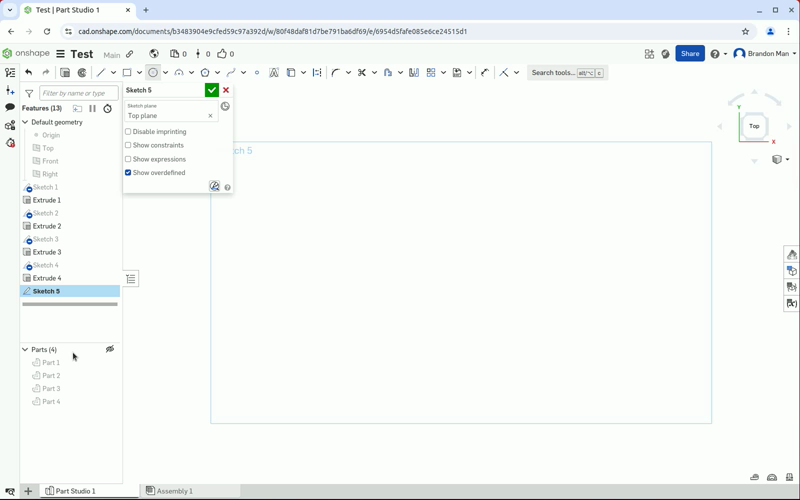
mouse_move(461, 282)
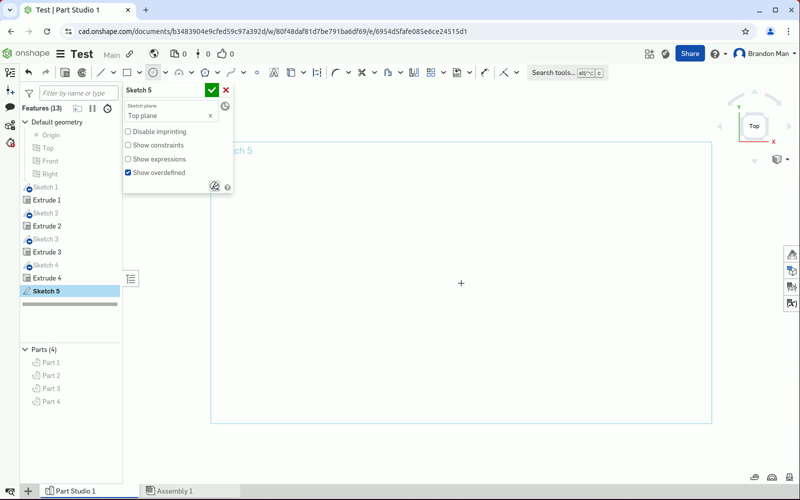
click(461, 282)
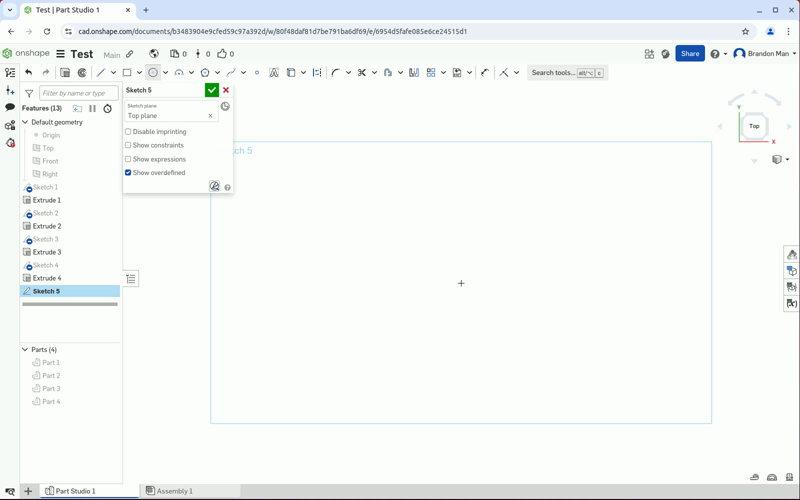
key_up(shift)
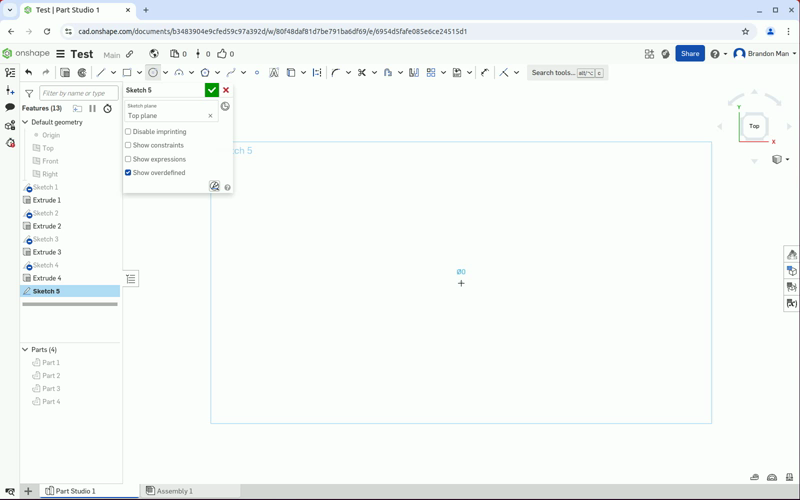
mouse_move(574, 282)
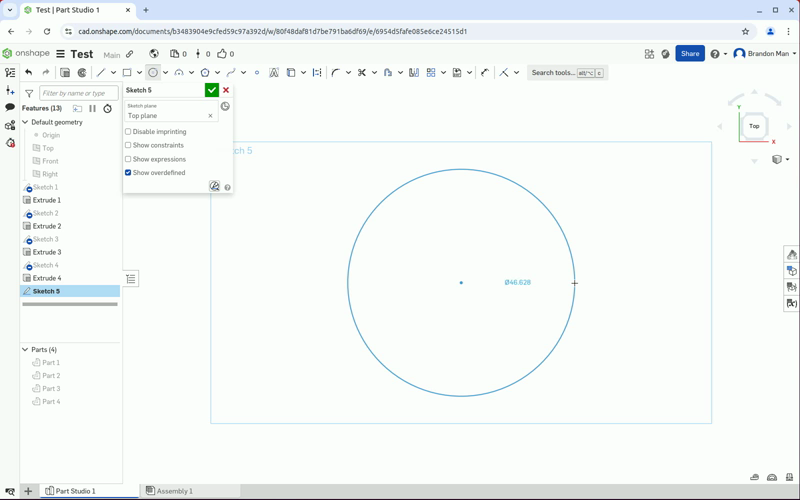
click(574, 282)
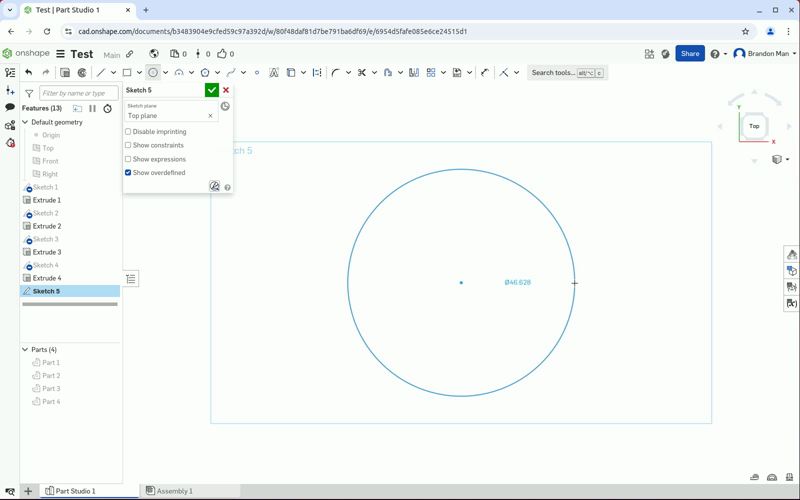
key(esc)
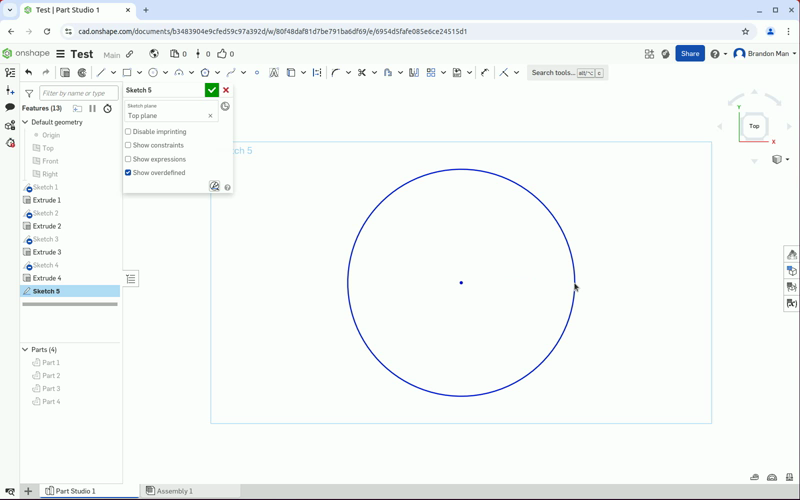
key(c)
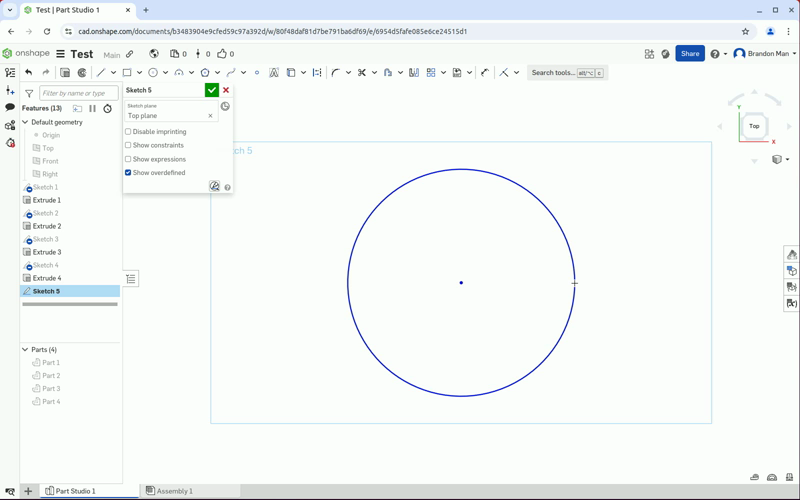
key_down(shift)
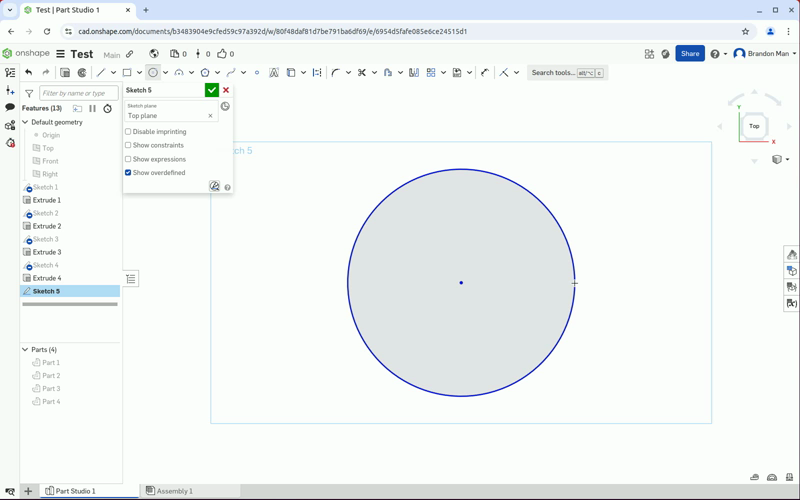
mouse_move(461, 282)
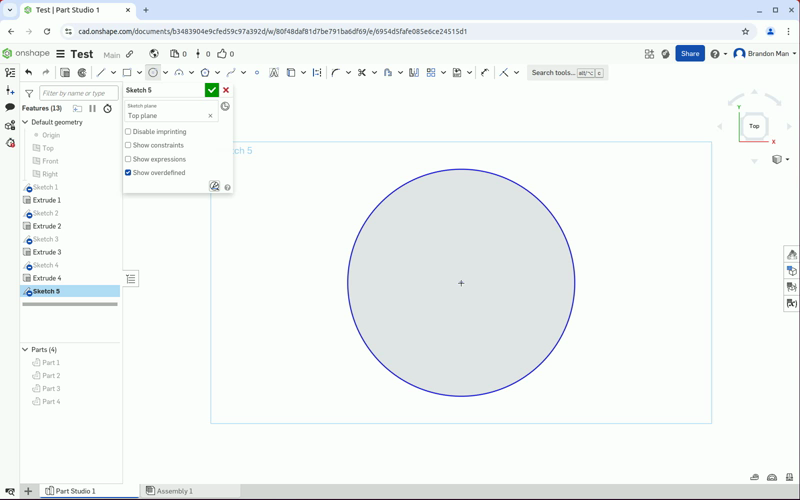
click(461, 282)
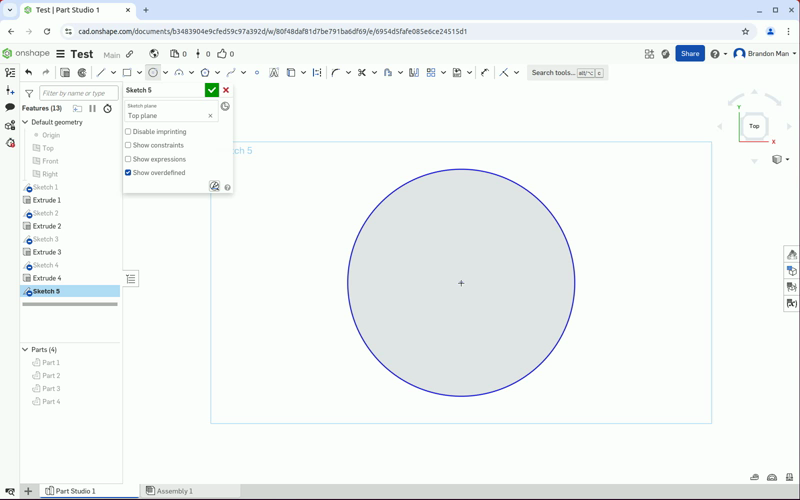
key_up(shift)
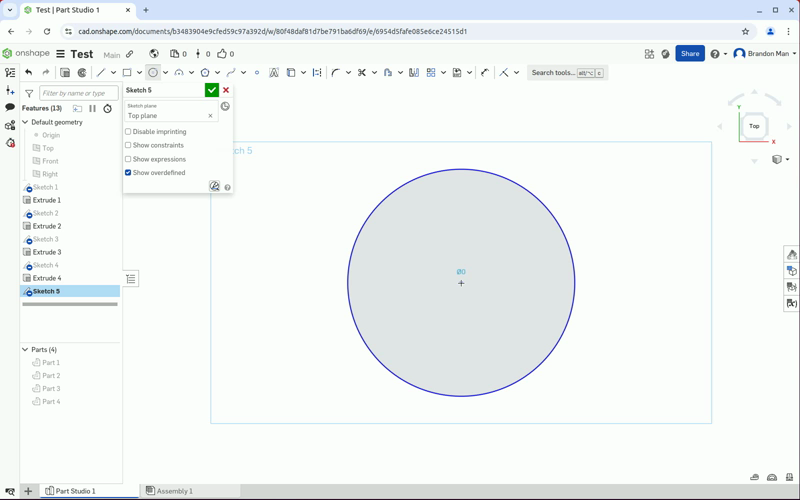
mouse_move(503, 282)
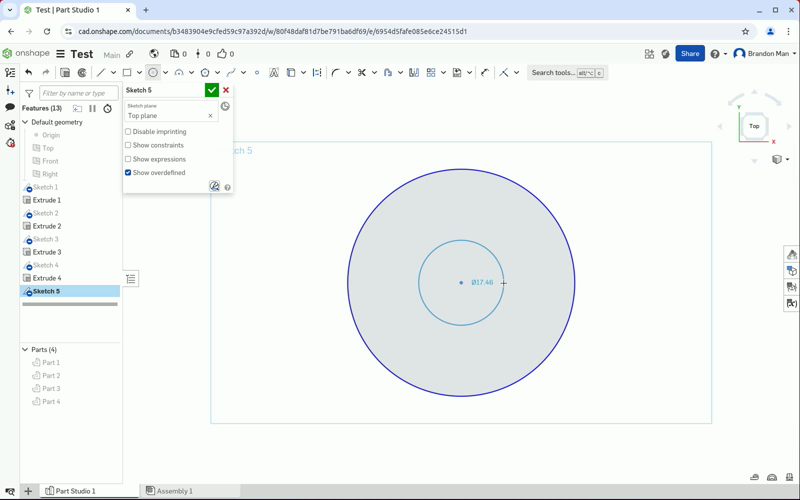
click(503, 282)
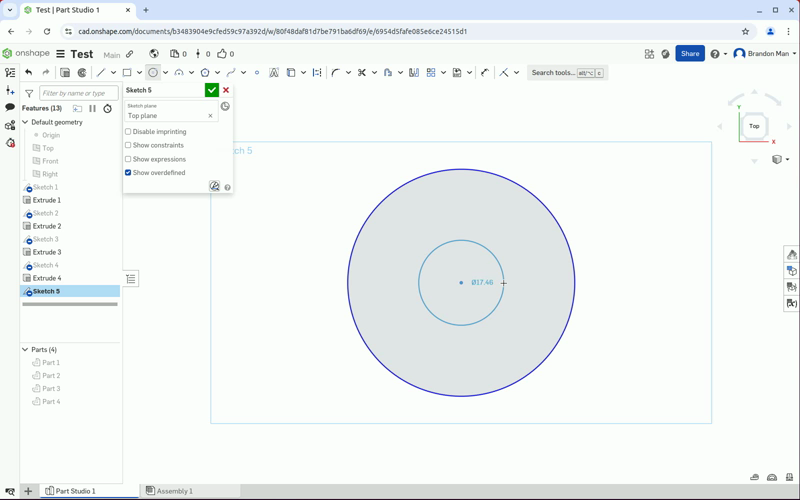
key(esc)
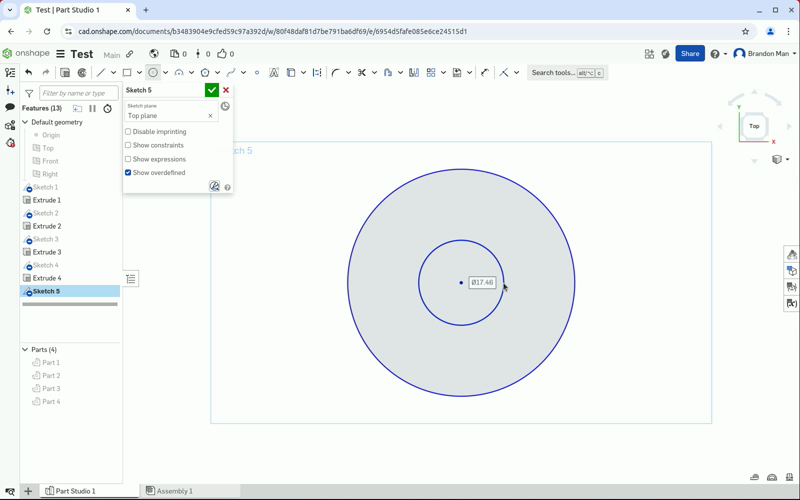
mouse_move(442, 203)
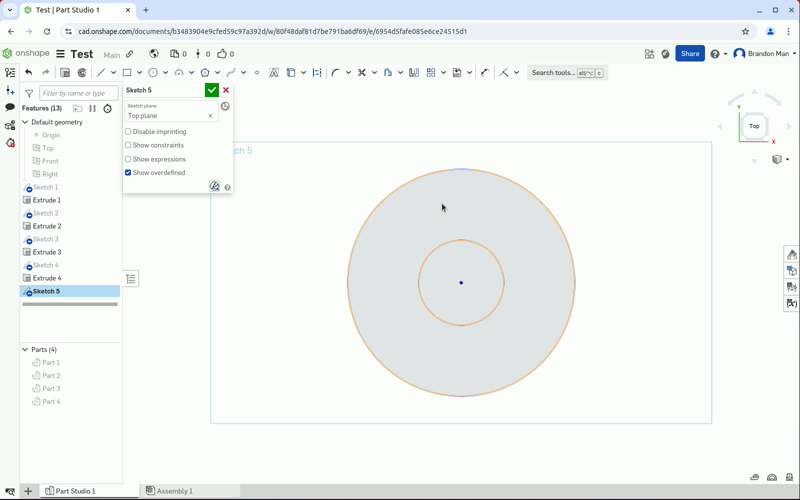
click(442, 203)
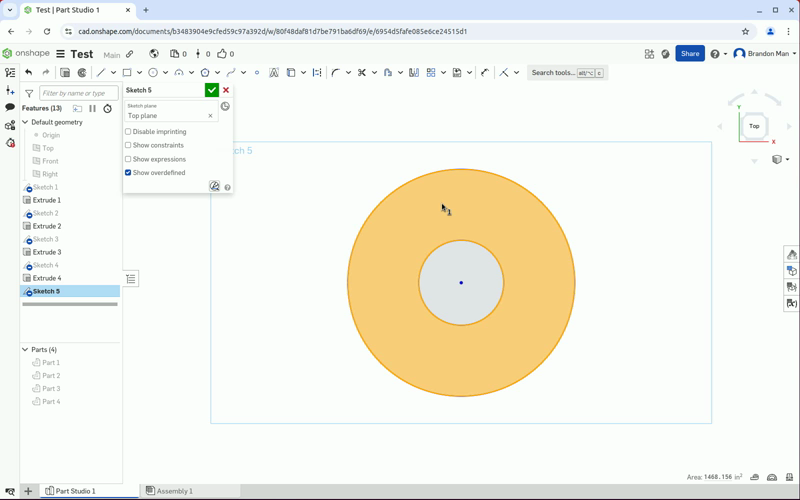
mouse_move(73, 352)
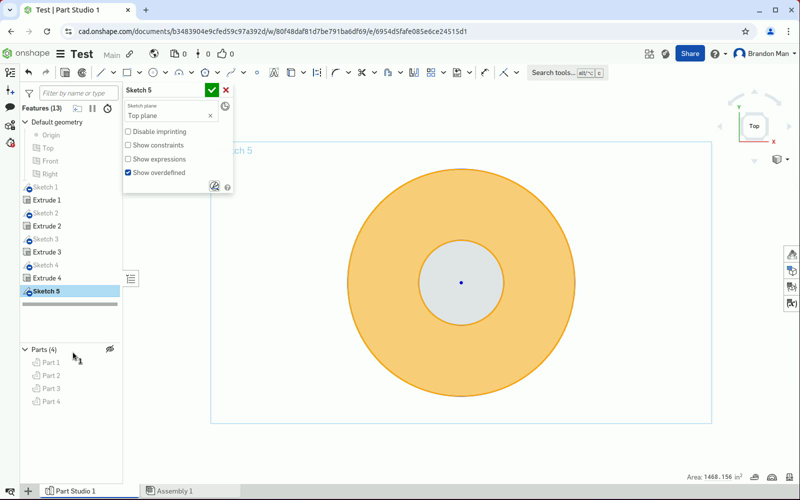
key(shift+y)
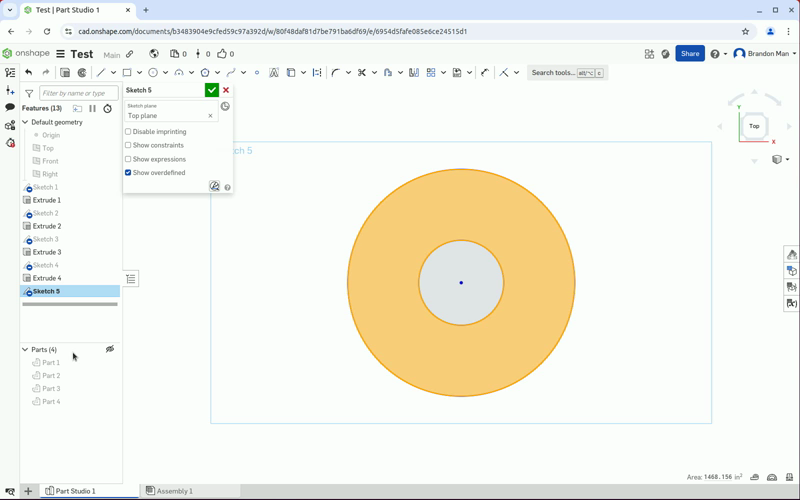
key(shift+e)
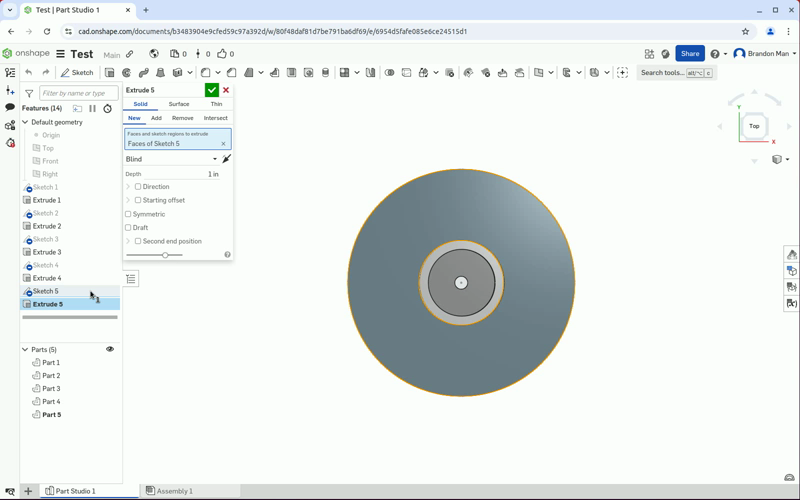
mouse_move(143, 106)
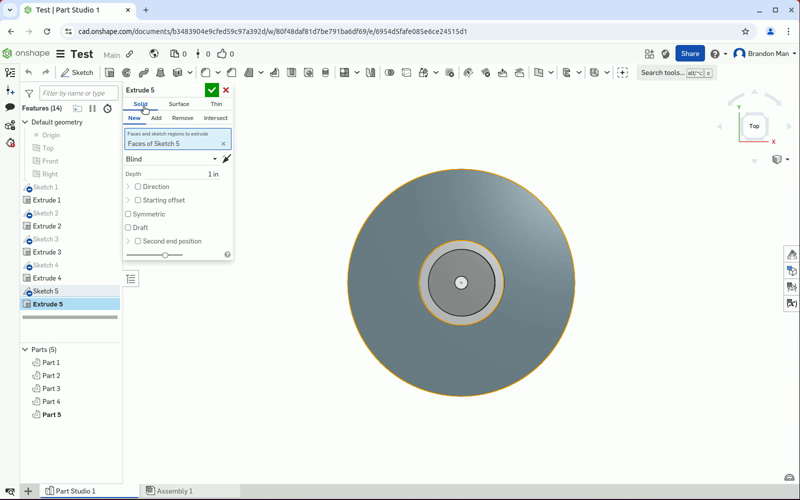
click(143, 106)
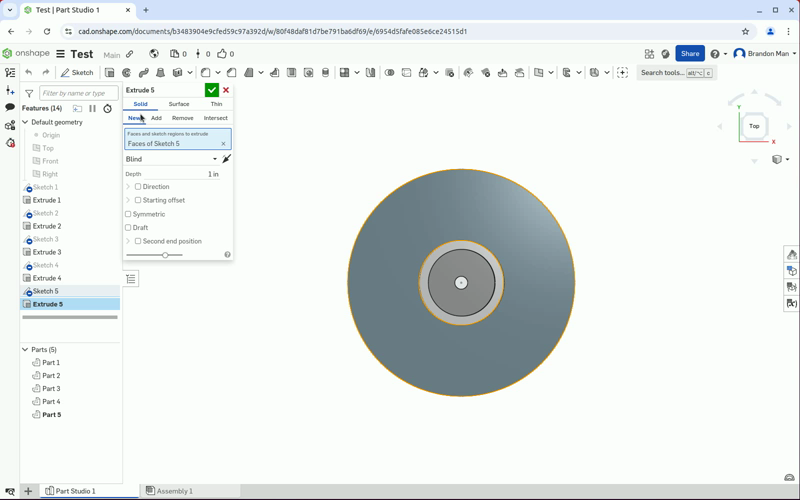
mouse_move(137, 120)
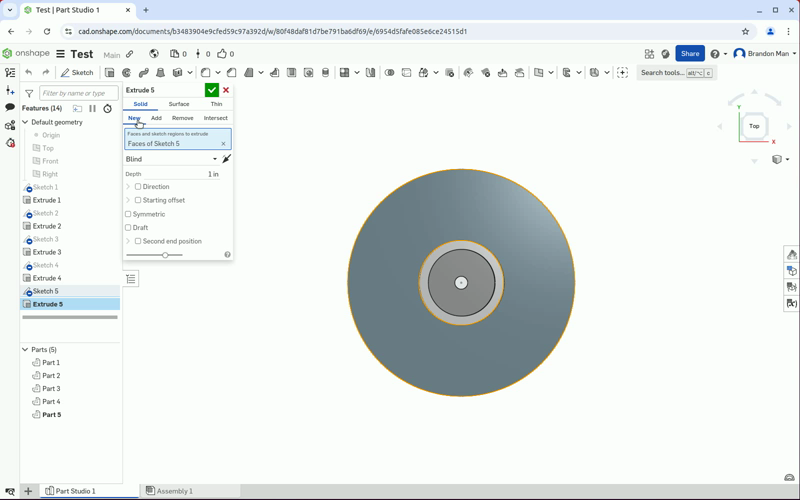
click(137, 120)
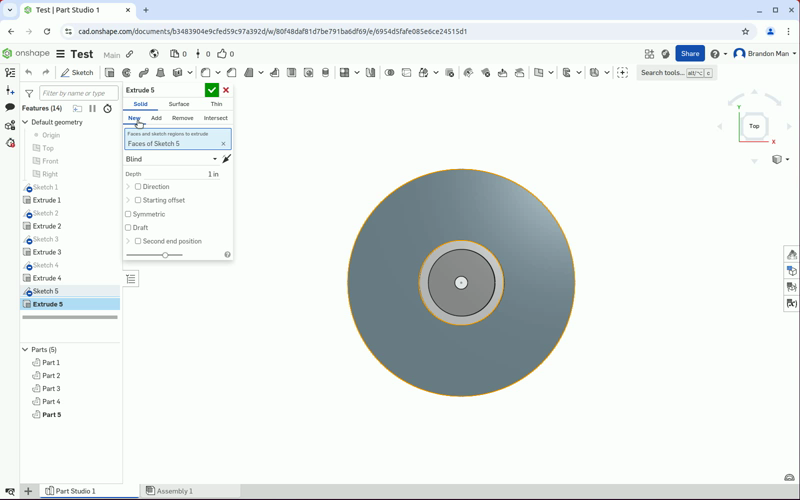
key(tab, 4)
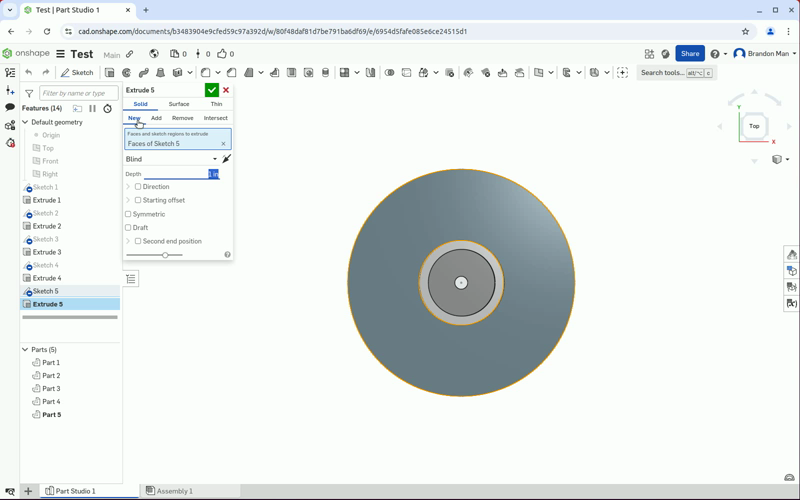
text(1.685)
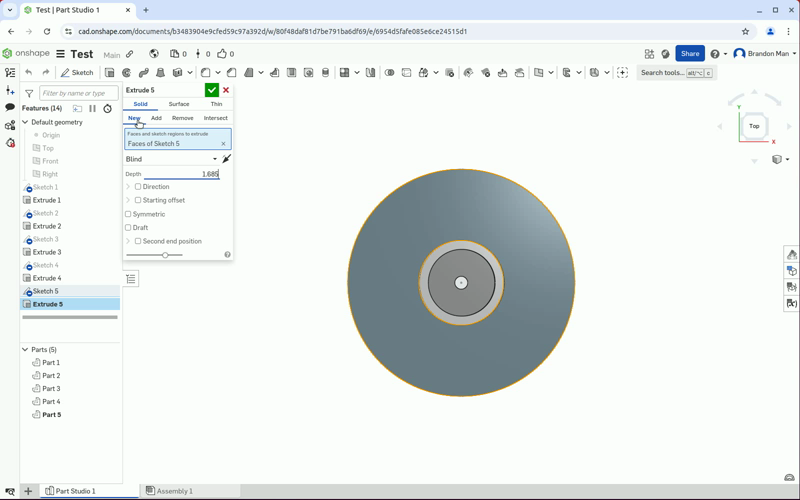
key(enter)
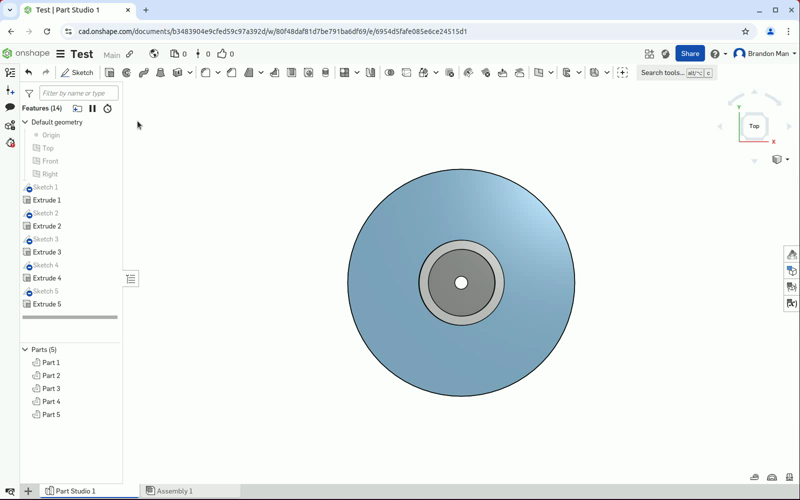
key(shift+h)
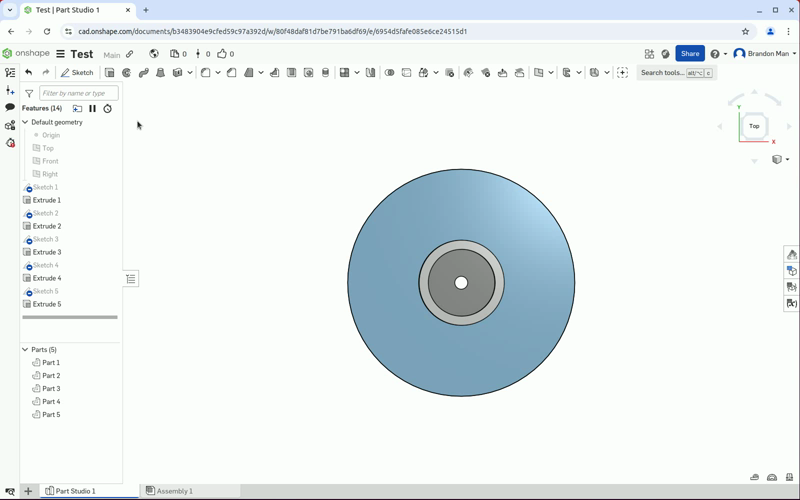
key(shift+h)
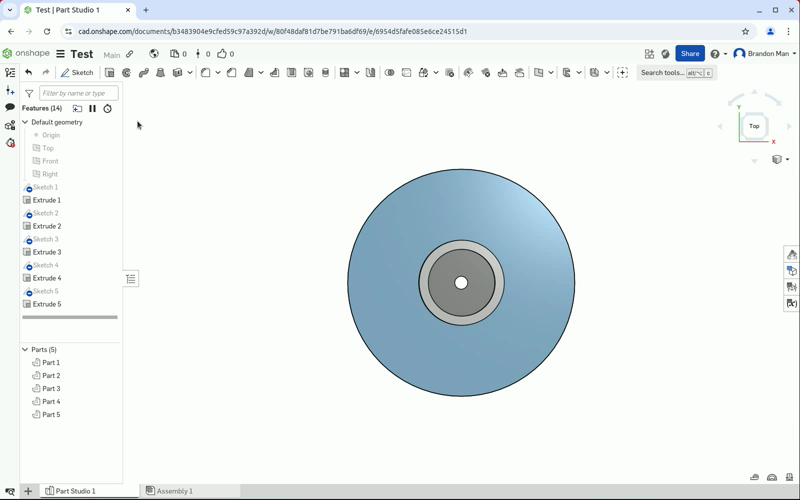
key(shift+7)
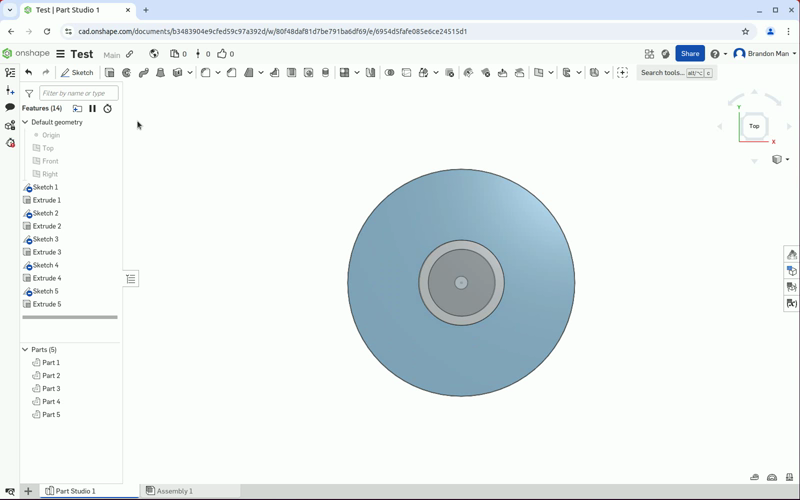
key(up, 3)
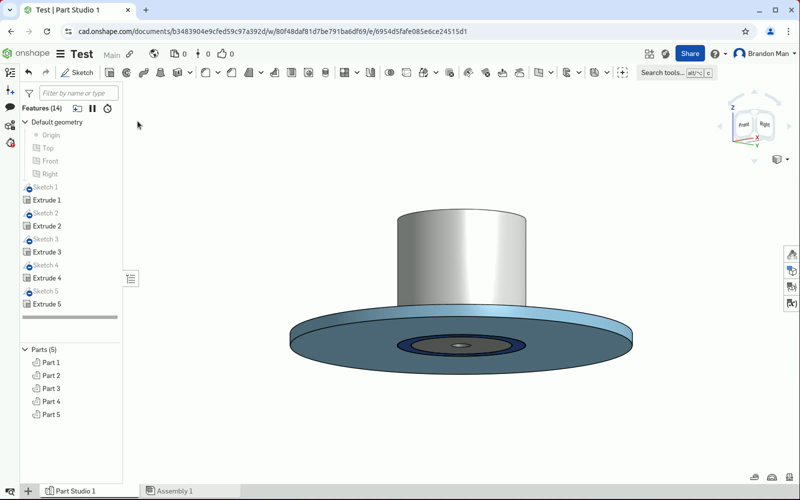
key(left, 3)
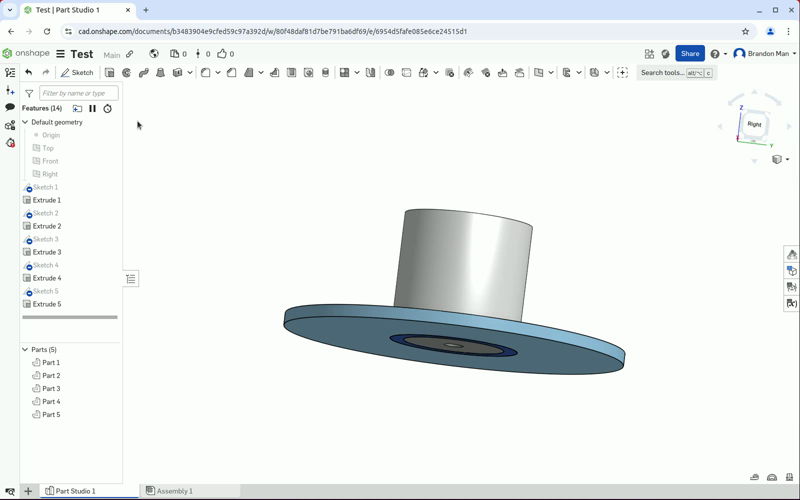
key(right, 3)
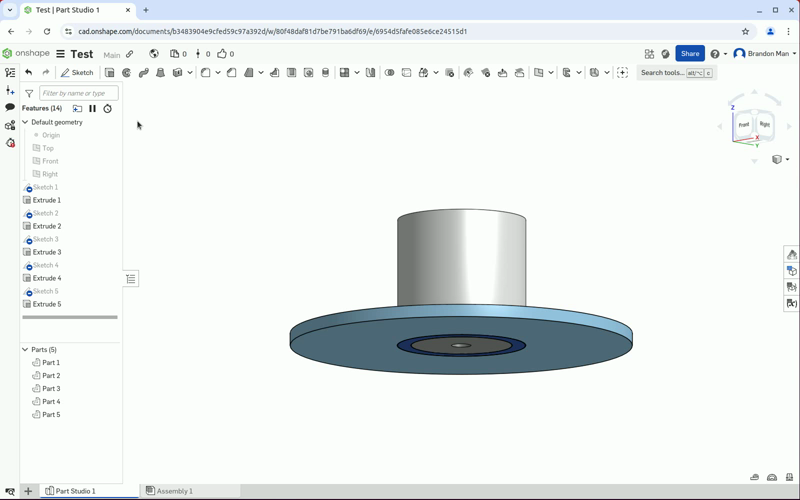
key(down, 3)
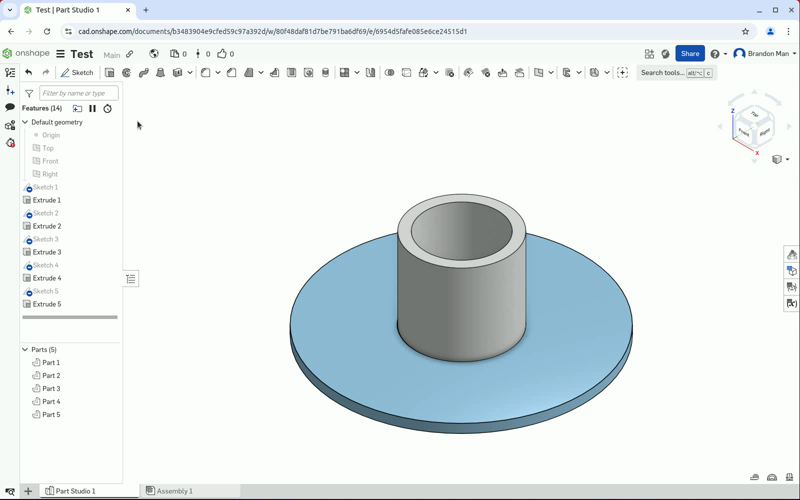
mouse_move(73, 189)
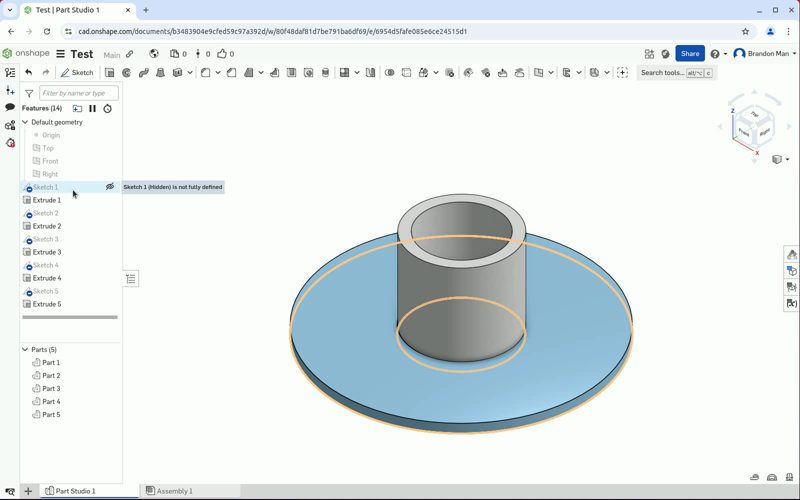
click(73, 189)